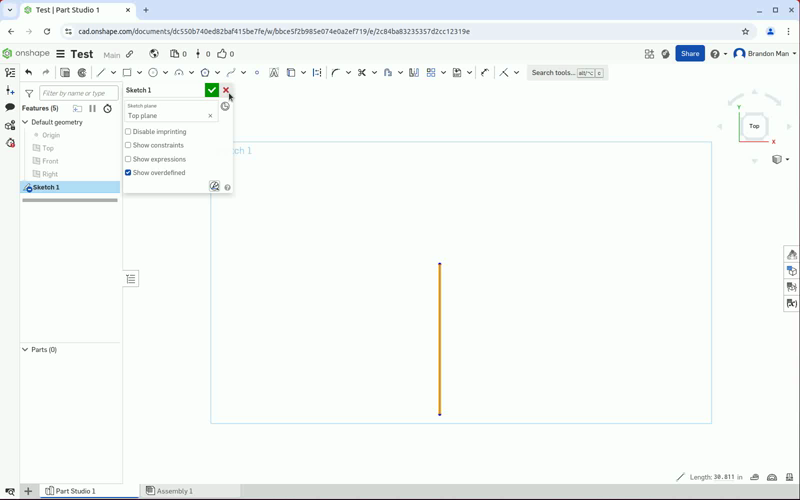
key(shift+h)
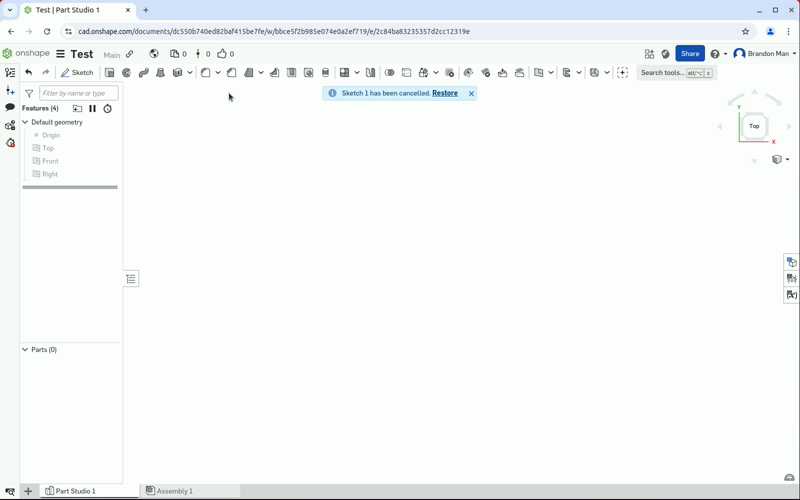
mouse_move(73, 352)
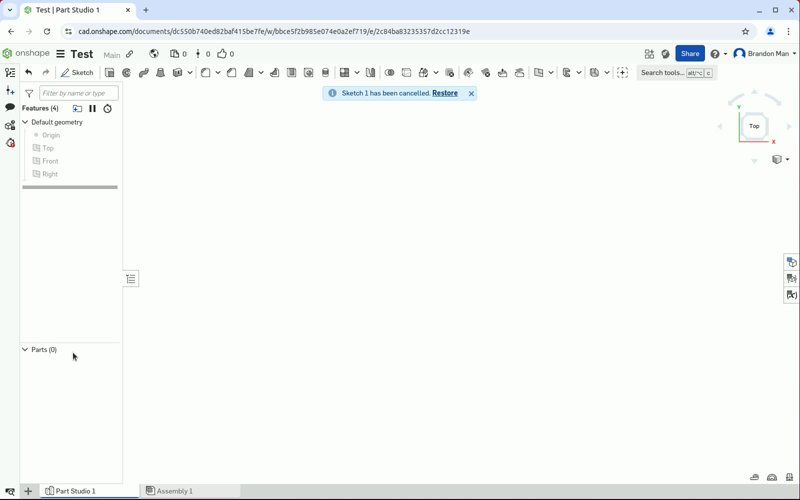
key(y)
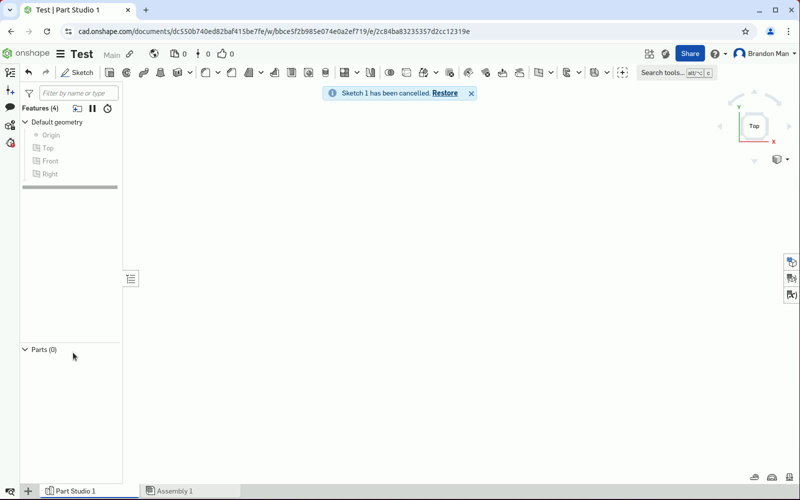
key(shift+p)
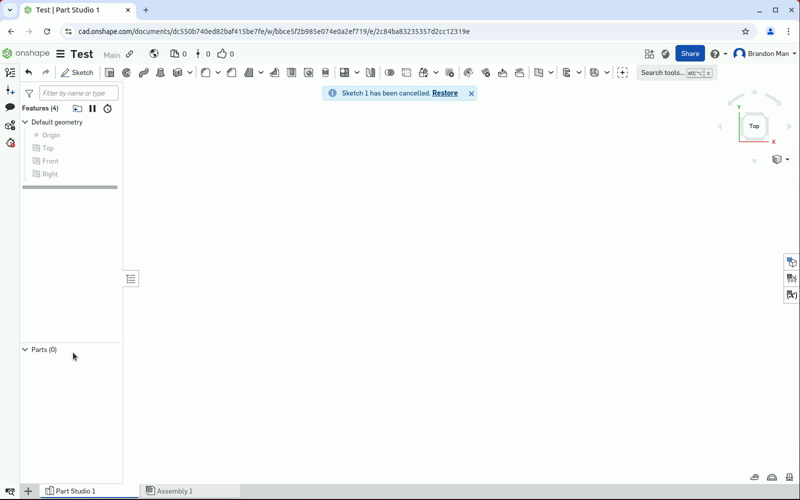
key(space)
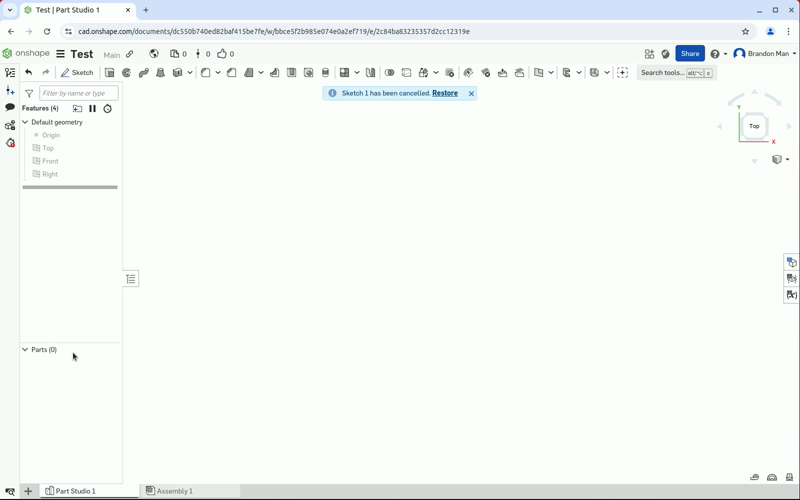
key_down(shift)
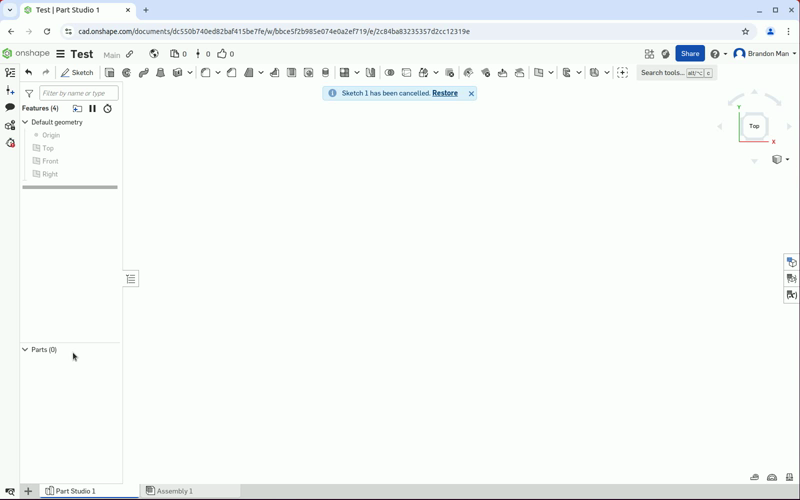
key(up)
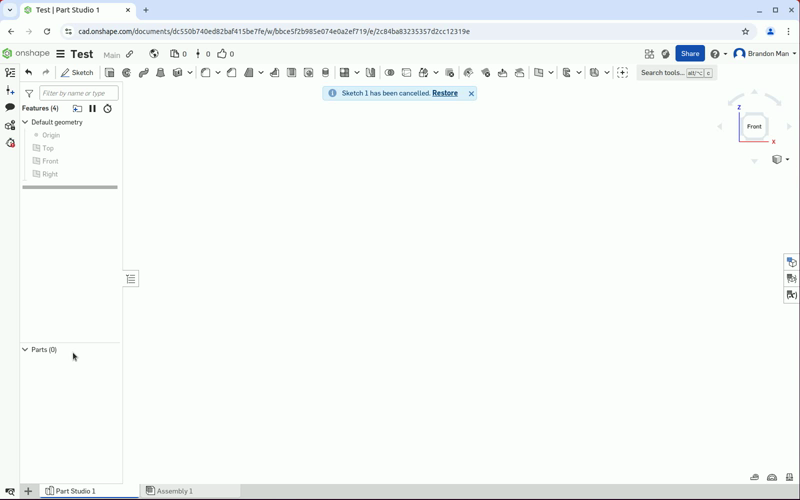
key_up(shift)
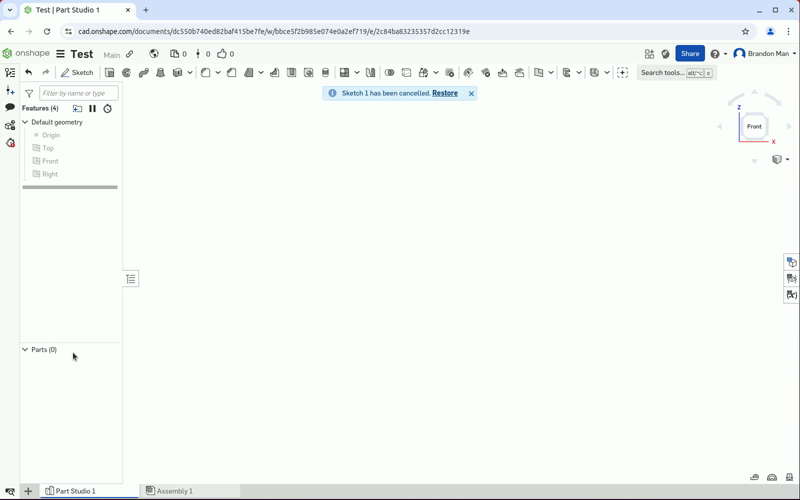
mouse_move(73, 352)
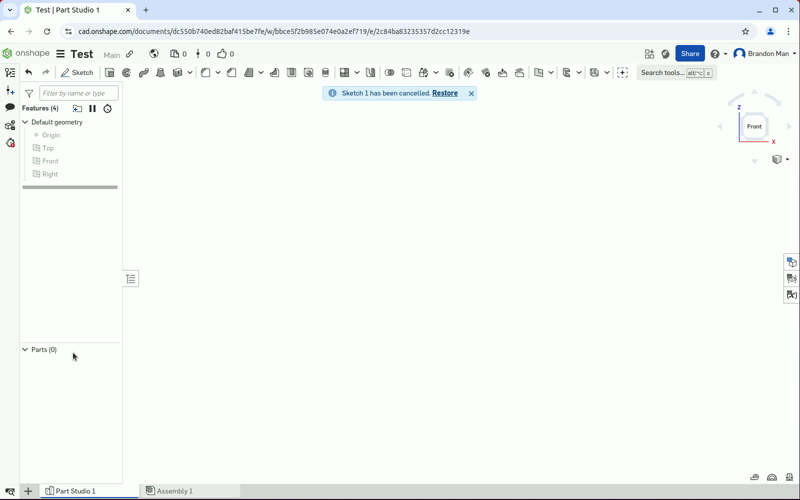
key(shift+y)
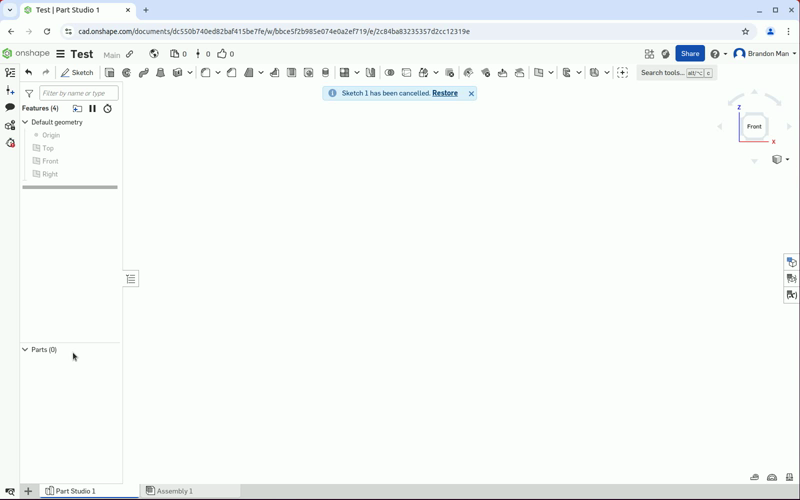
key(shift+s)
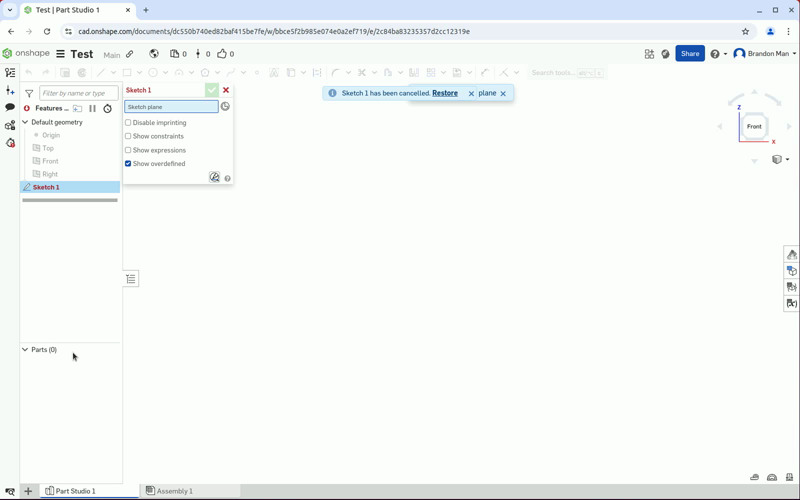
mouse_move(73, 163)
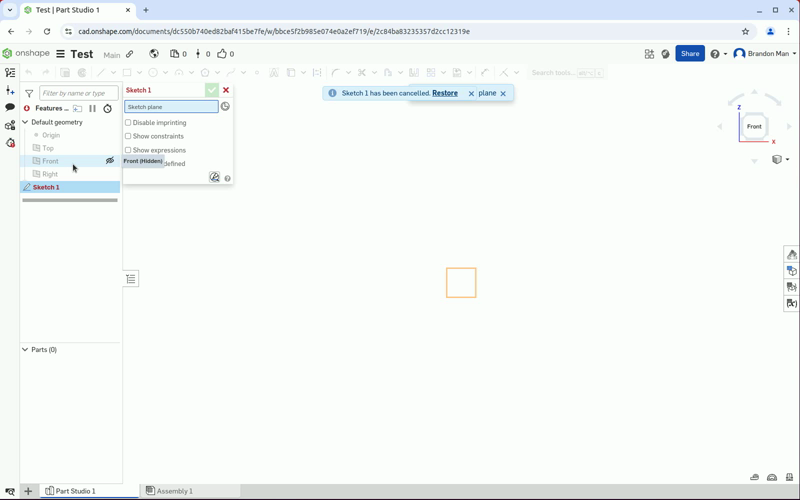
click(73, 163)
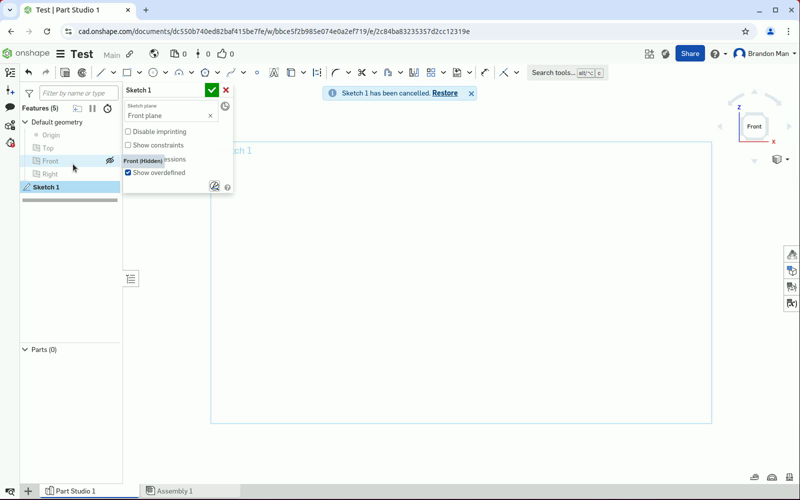
mouse_move(73, 352)
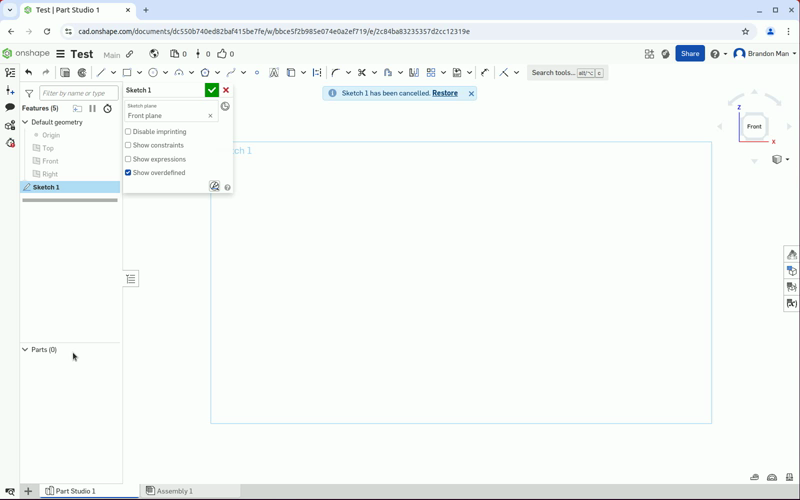
key(y)
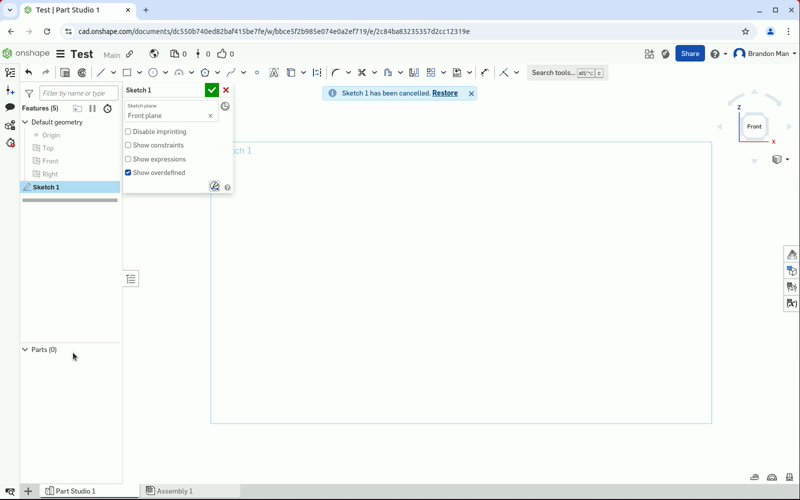
key(l)
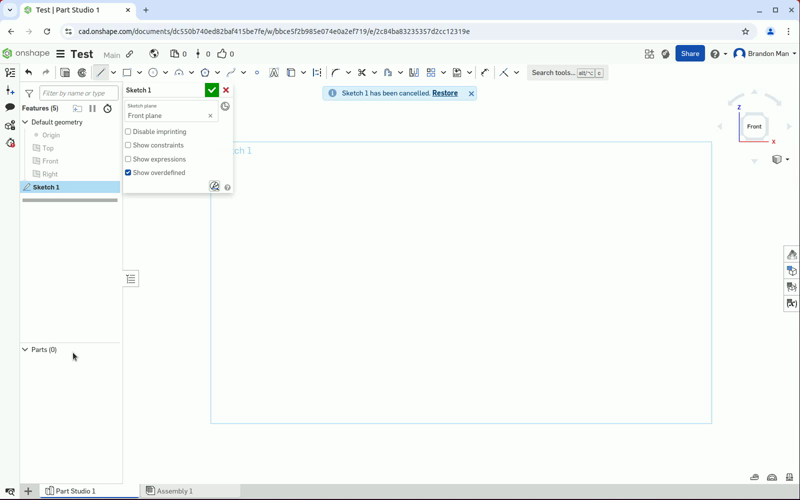
key_down(shift)
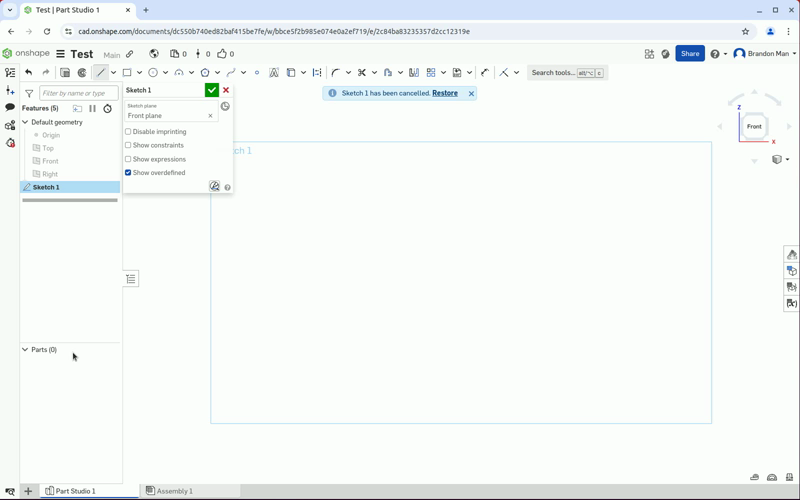
mouse_move(409, 387)
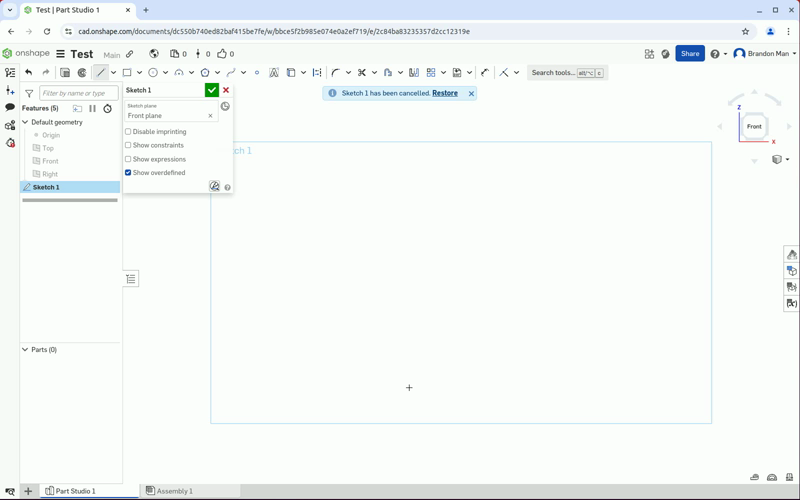
click(409, 387)
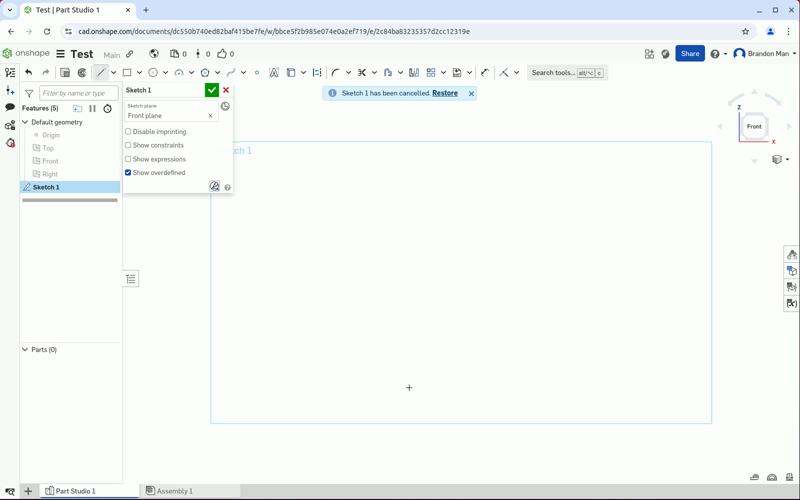
key_up(shift)
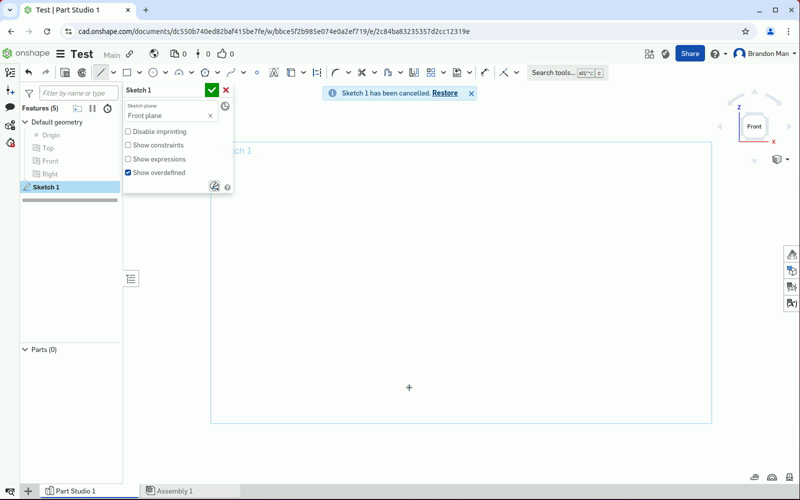
key_down(shift)
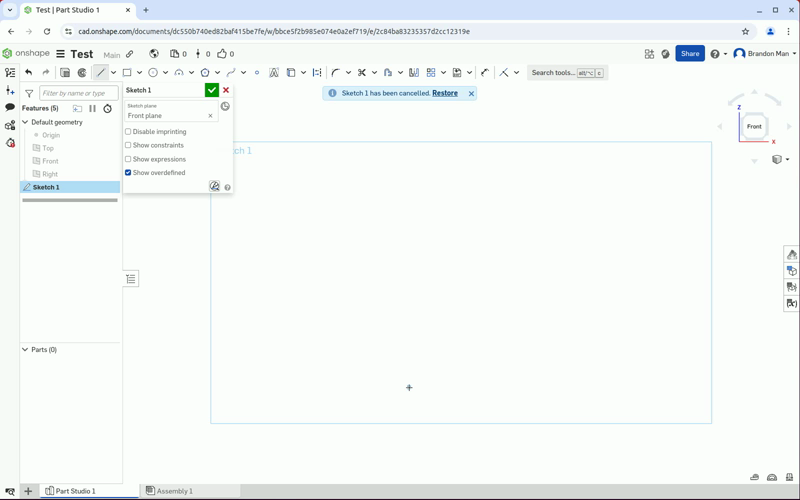
mouse_move(572, 387)
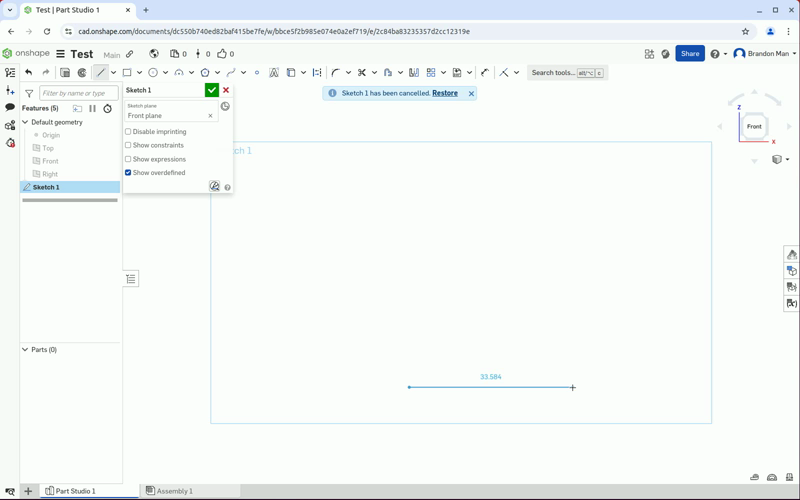
click(572, 387)
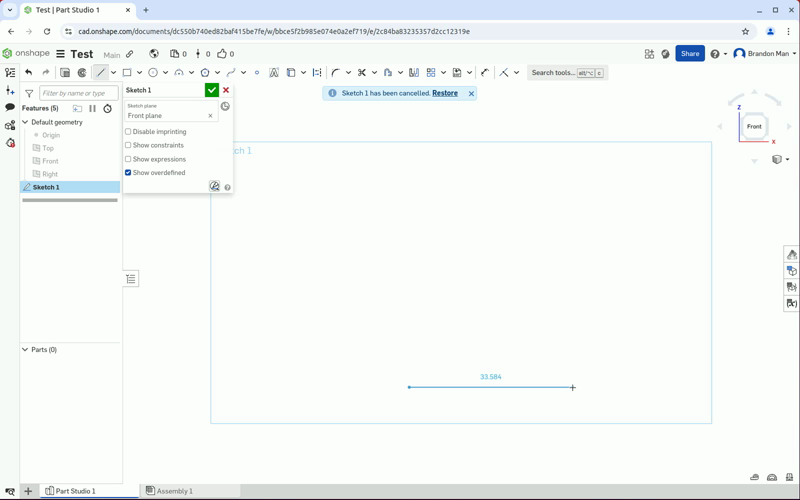
key_up(shift)
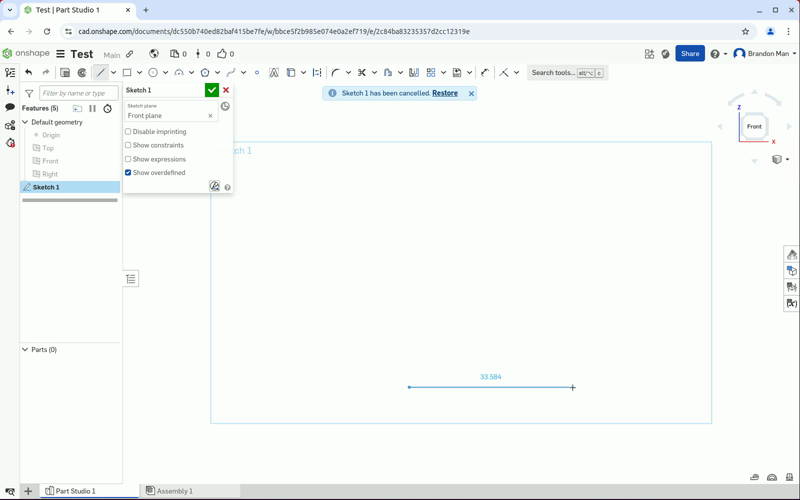
key_down(shift)
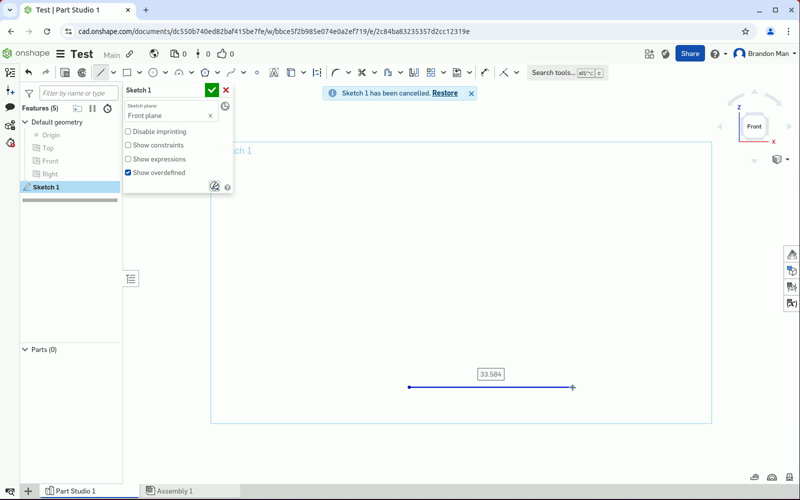
mouse_move(572, 282)
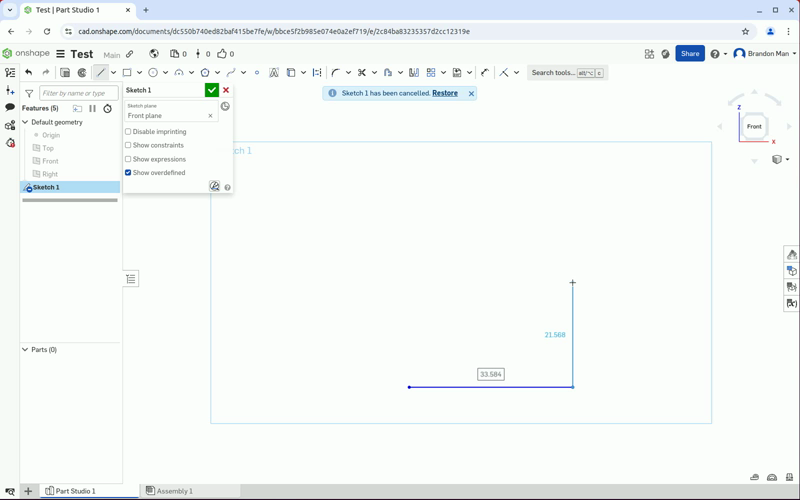
click(572, 282)
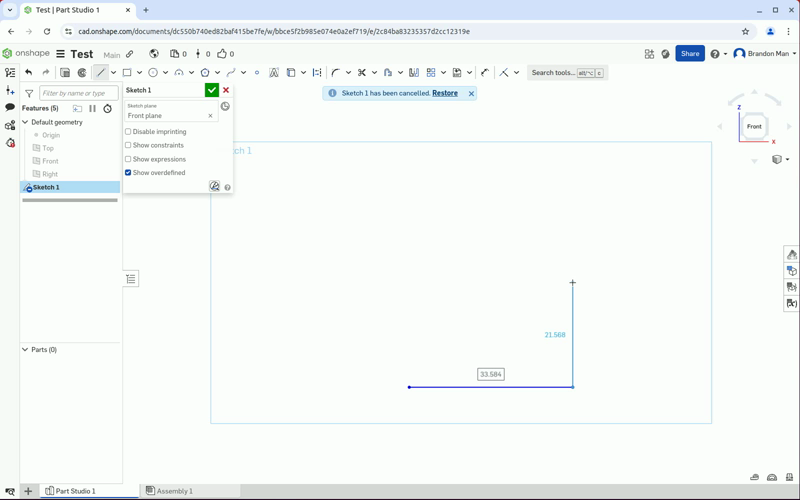
key_up(shift)
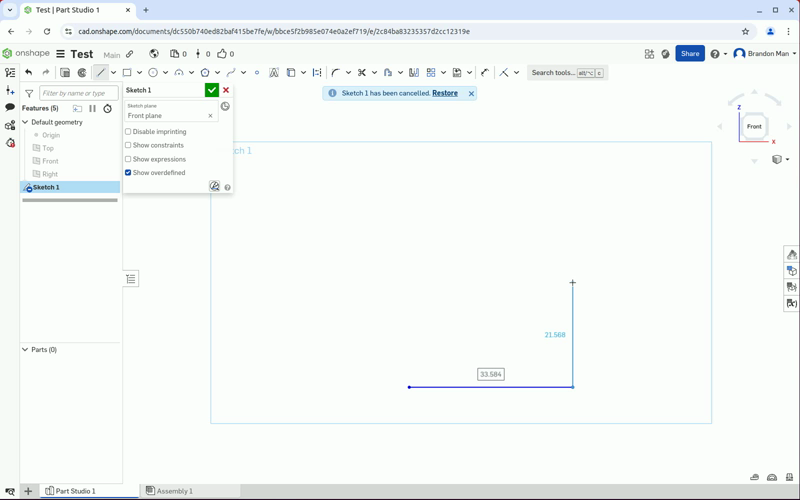
key_down(shift)
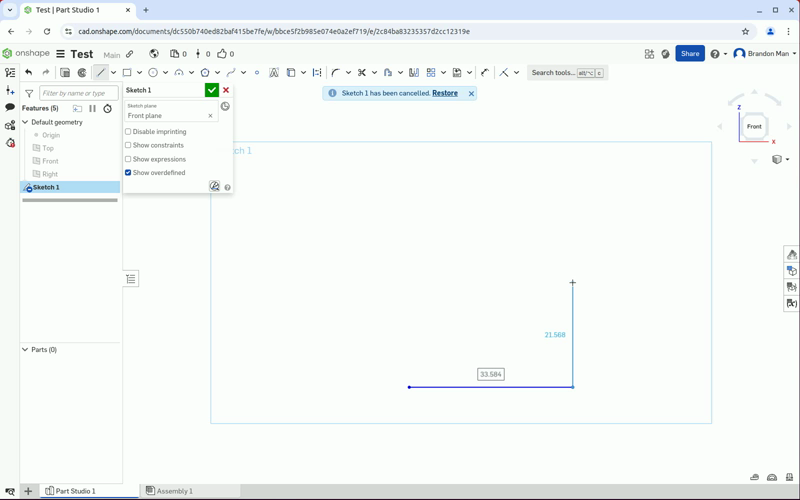
mouse_move(460, 282)
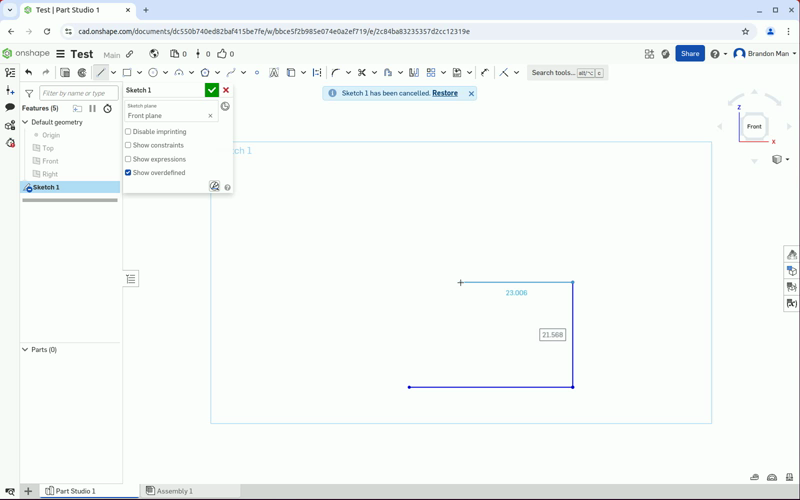
click(460, 282)
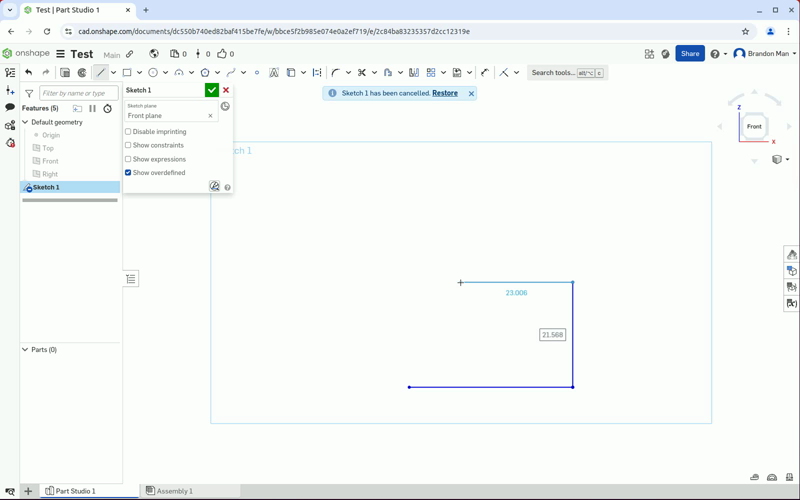
key_up(shift)
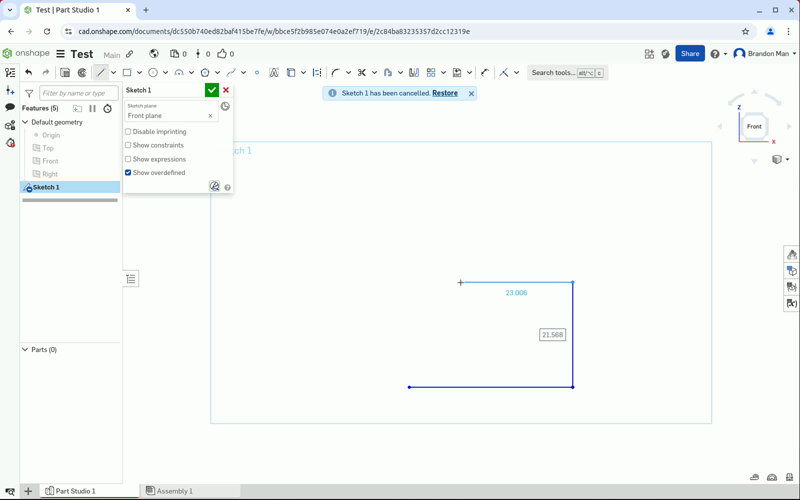
key_down(shift)
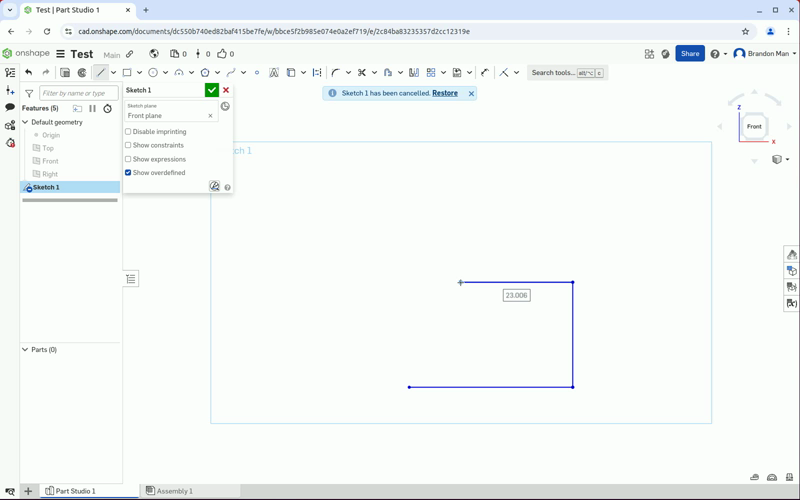
mouse_move(490, 282)
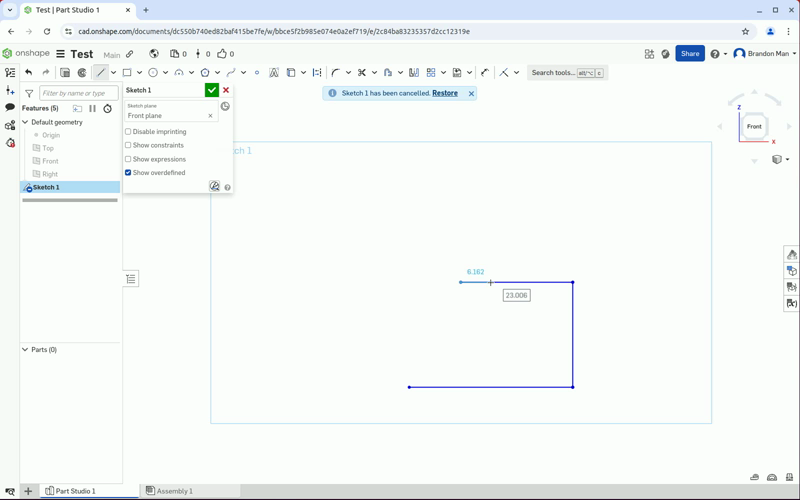
mouse_move(460, 320)
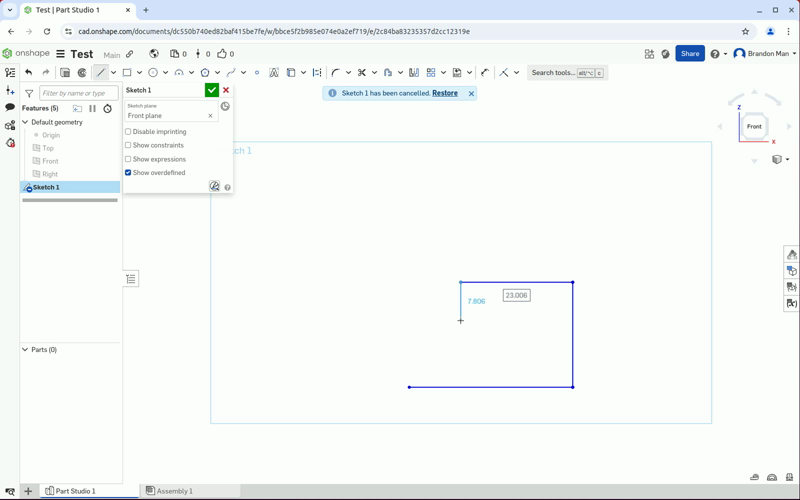
click(460, 320)
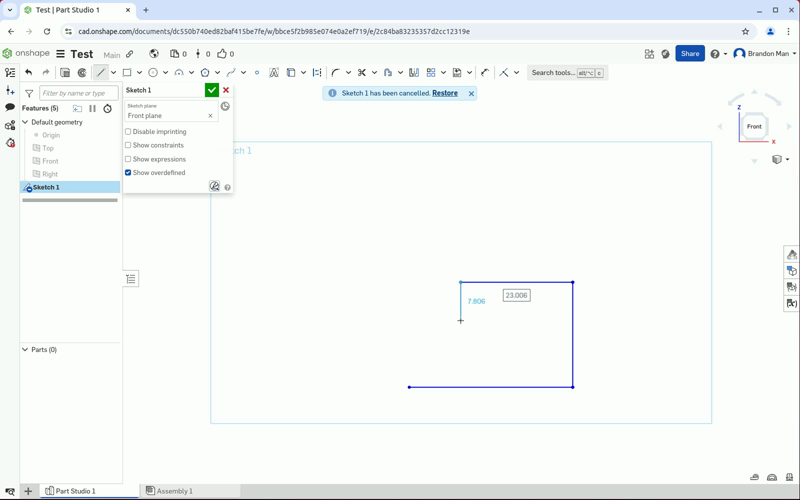
key_up(shift)
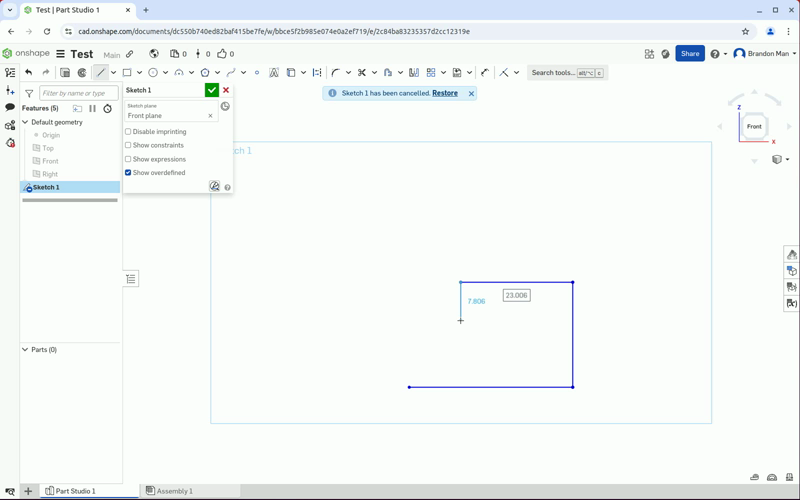
key_down(shift)
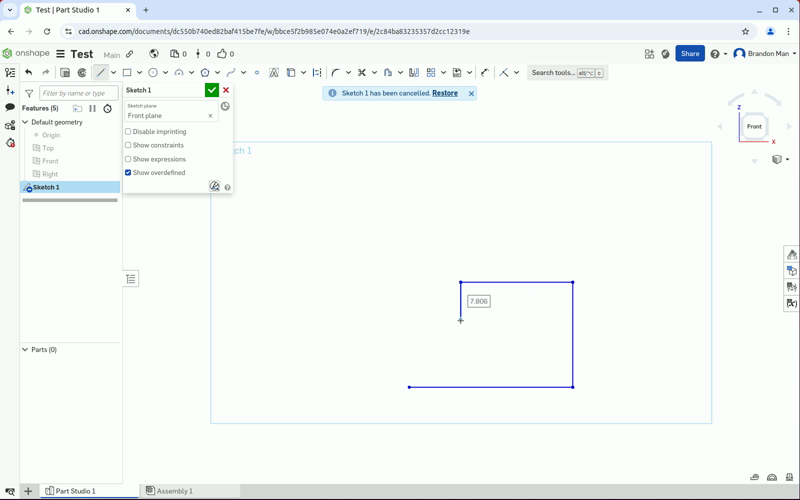
mouse_move(490, 320)
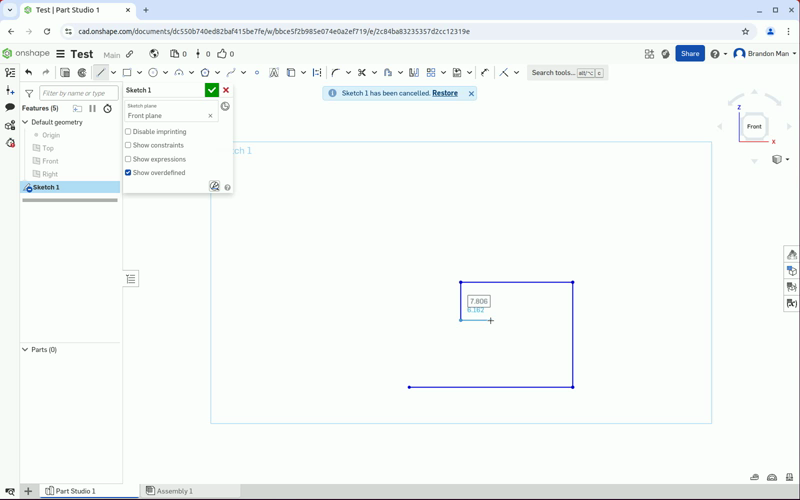
mouse_move(409, 320)
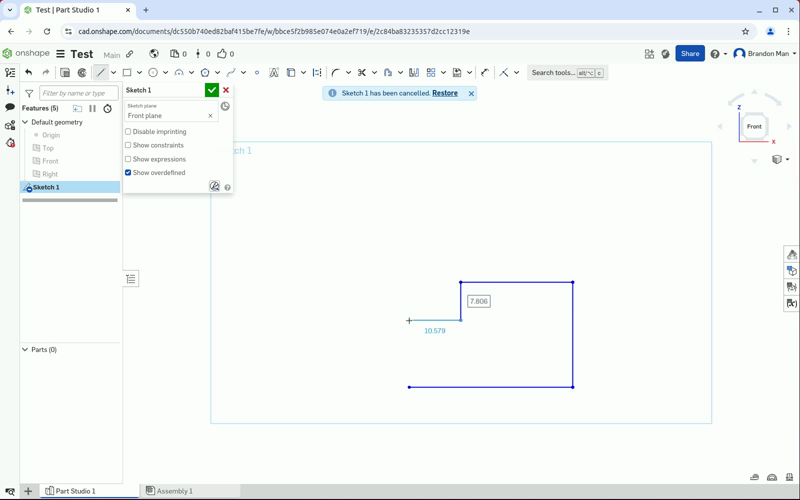
click(409, 320)
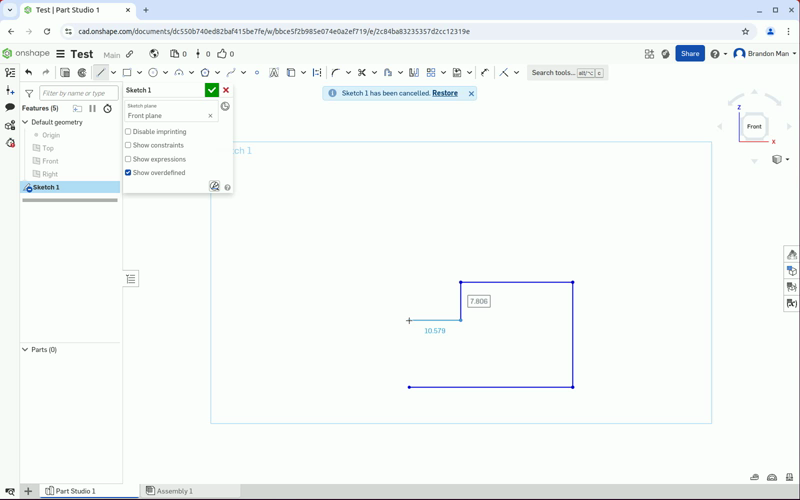
key_up(shift)
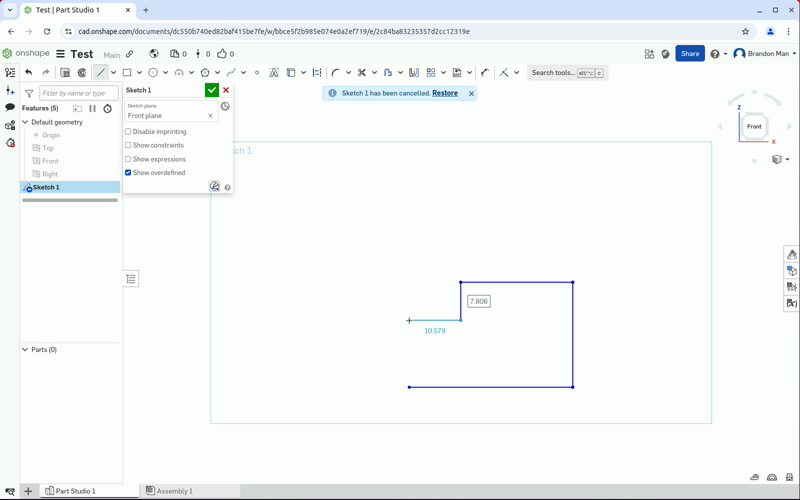
key_down(shift)
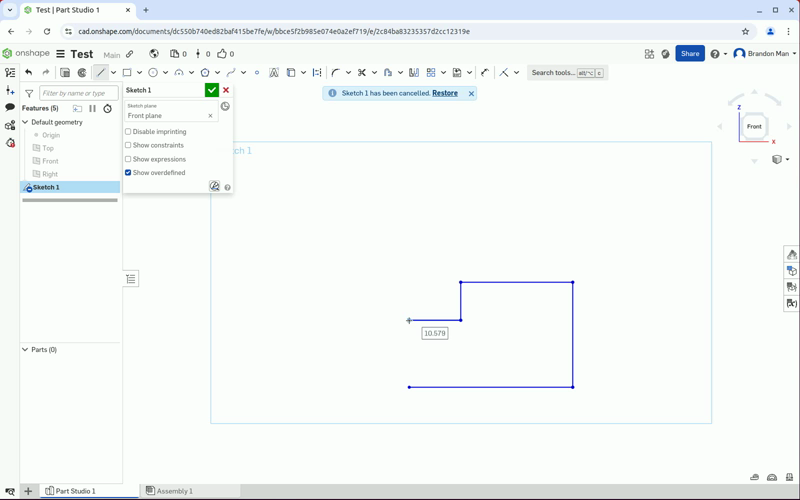
mouse_move(409, 387)
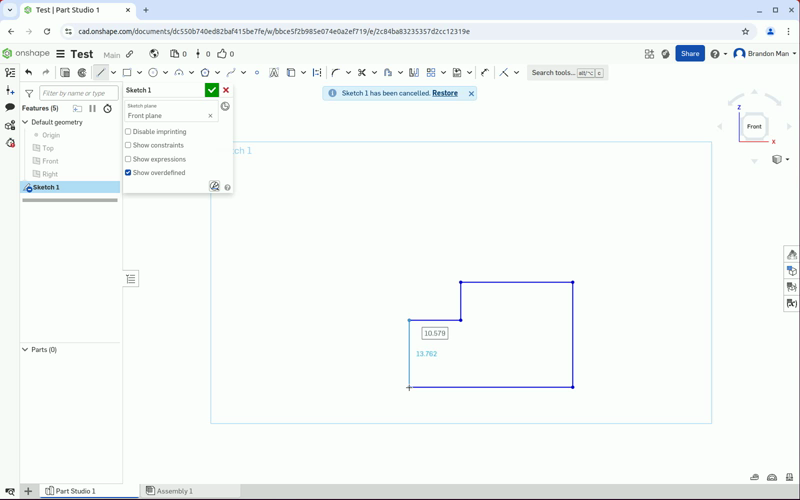
key_up(shift)
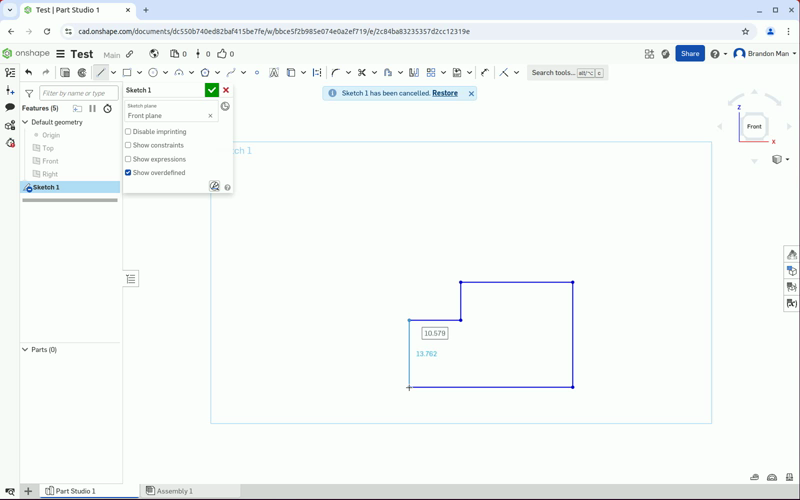
click(409, 387)
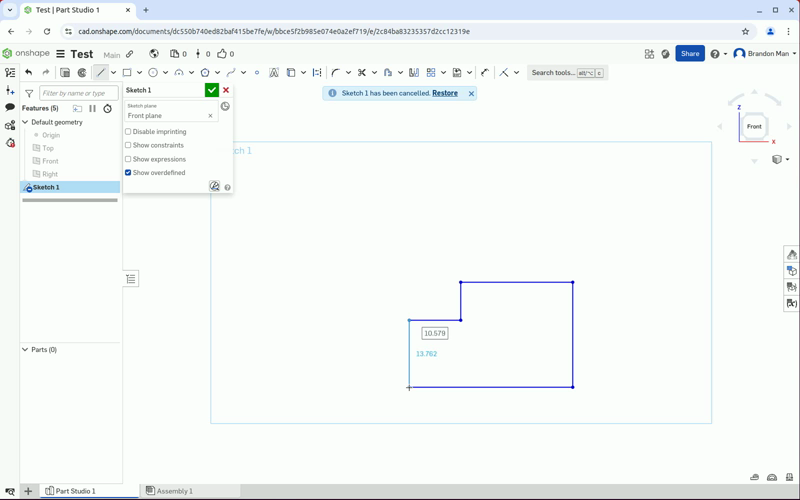
key(esc)
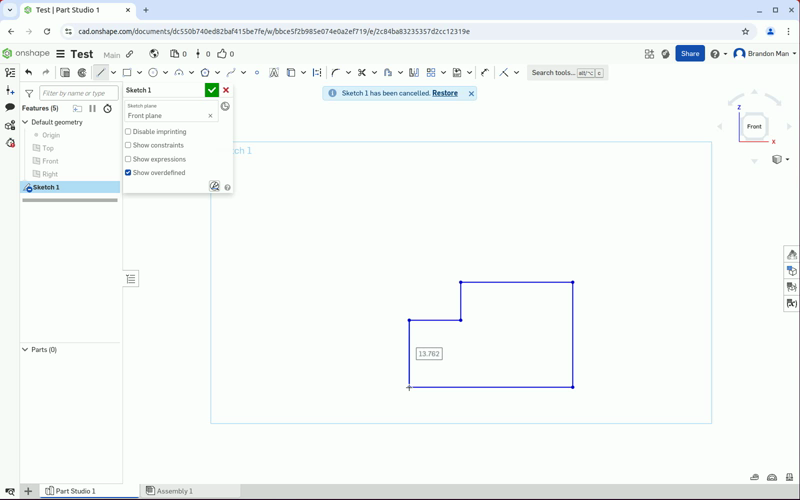
mouse_move(476, 319)
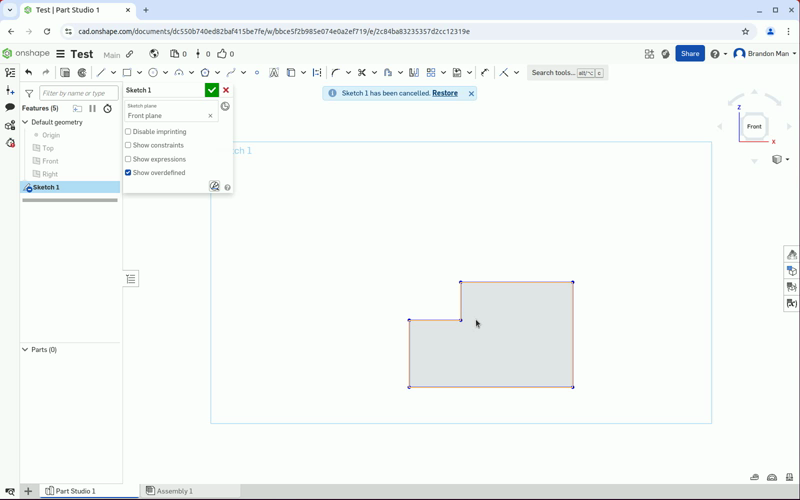
click(476, 319)
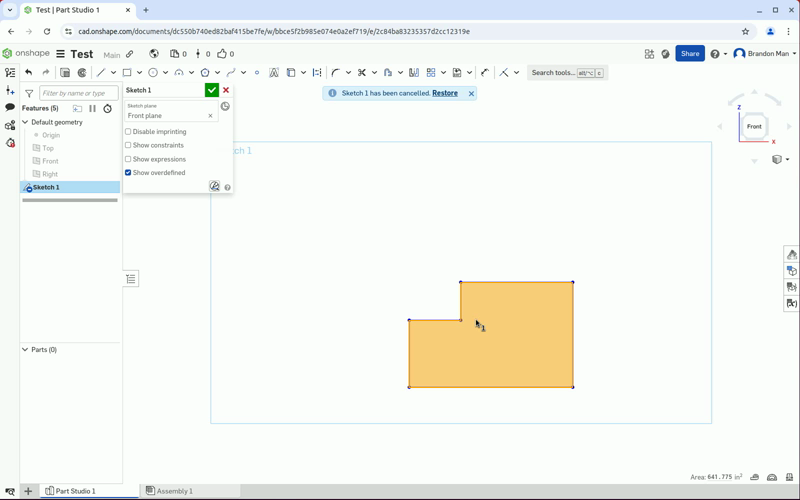
mouse_move(73, 352)
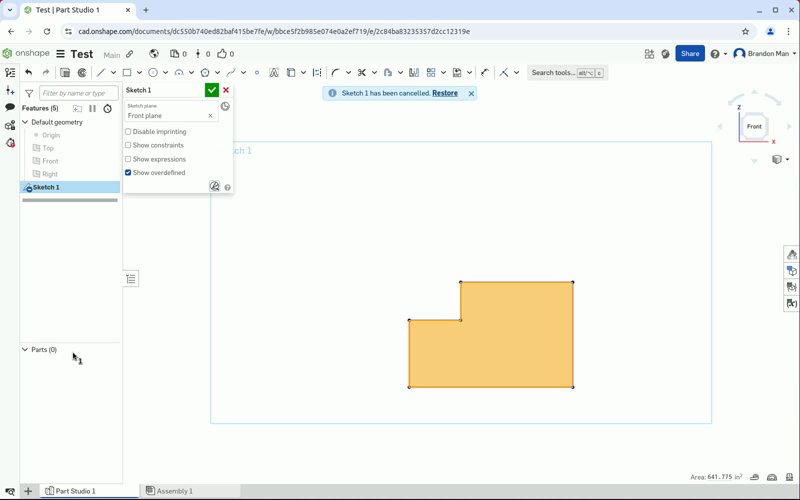
key(shift+y)
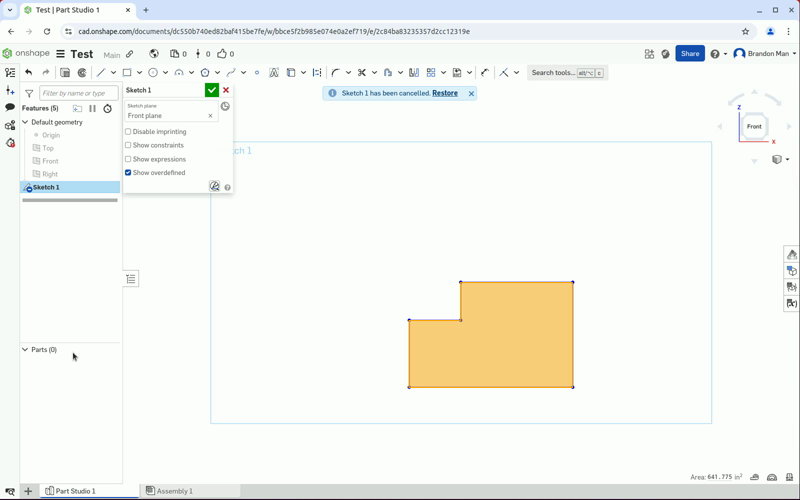
key(shift+e)
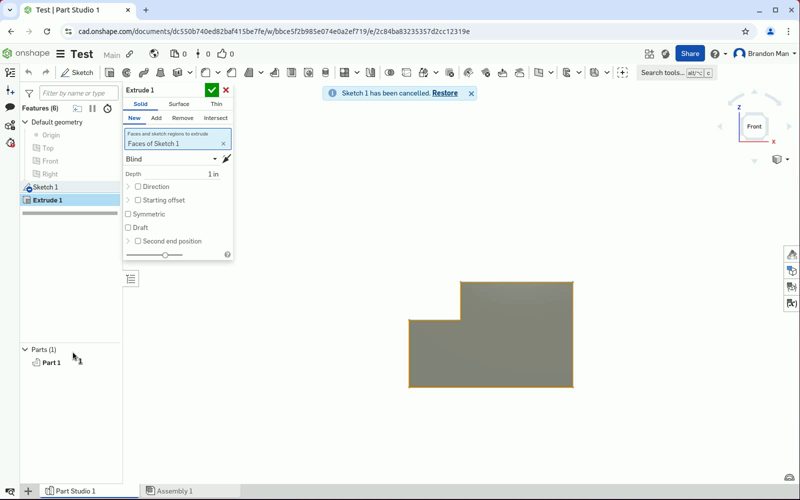
mouse_move(143, 106)
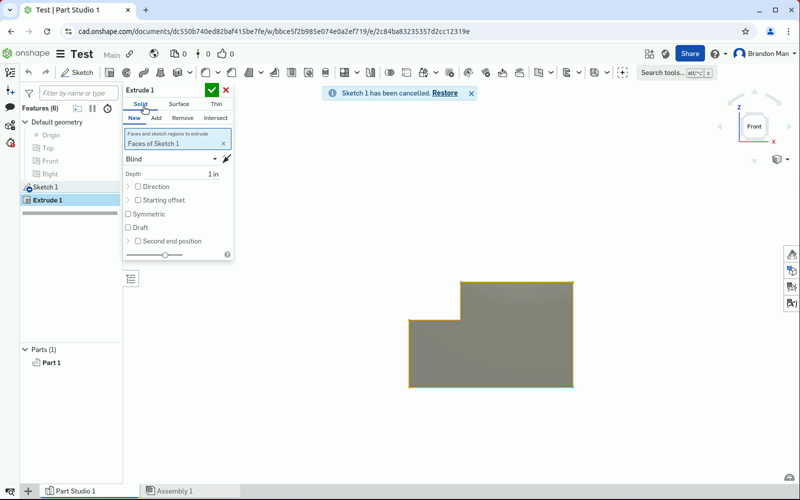
click(143, 106)
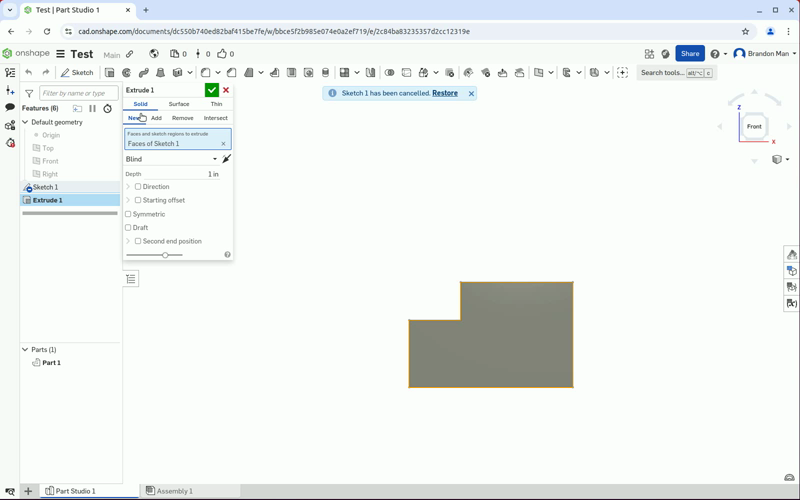
mouse_move(137, 120)
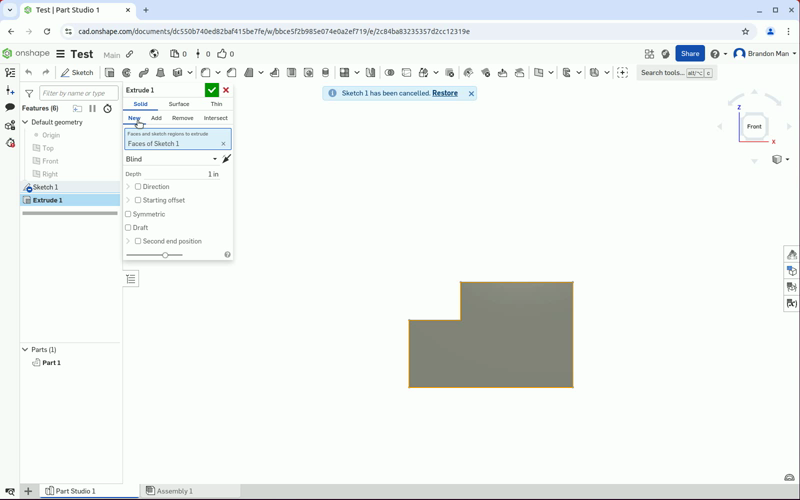
click(137, 120)
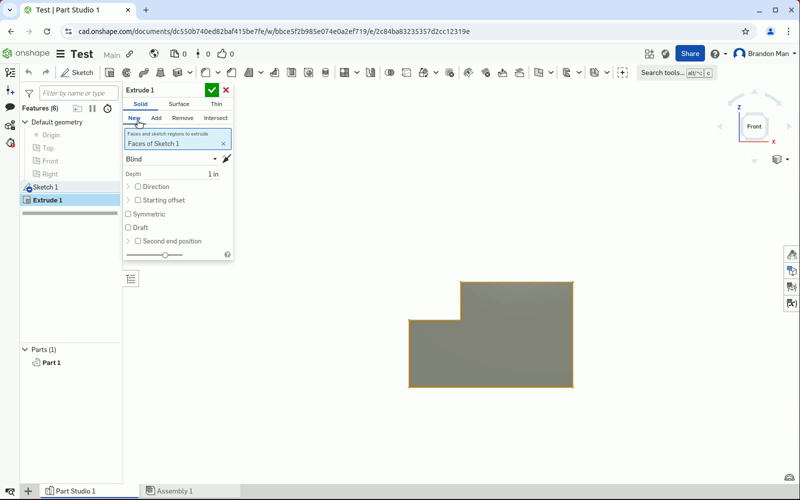
key(tab, 4)
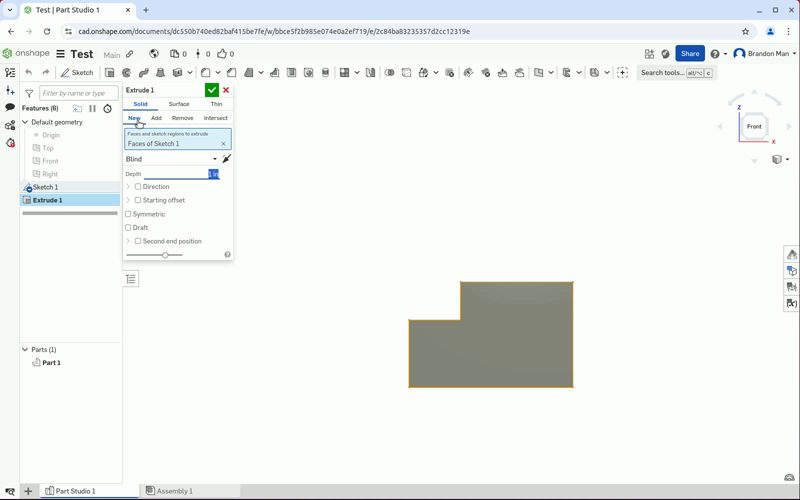
text(18.053)
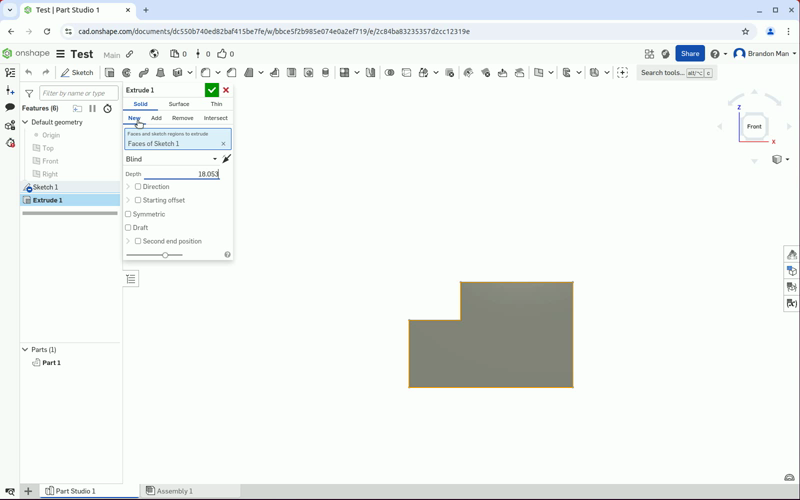
key(enter)
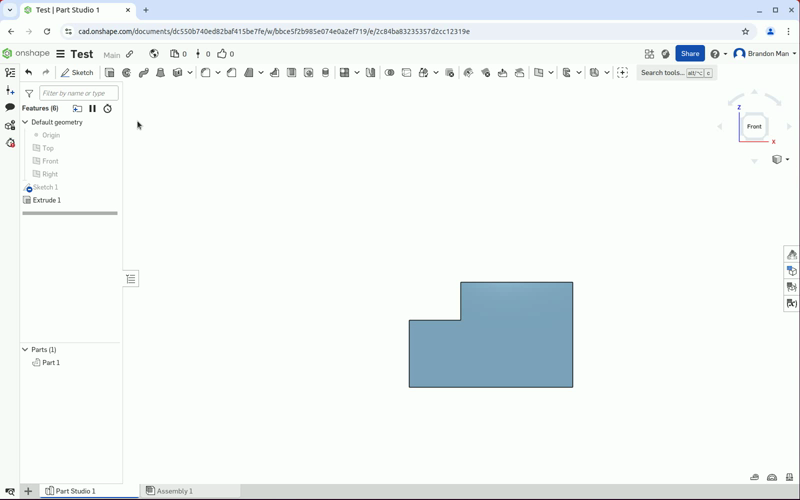
key(shift+h)
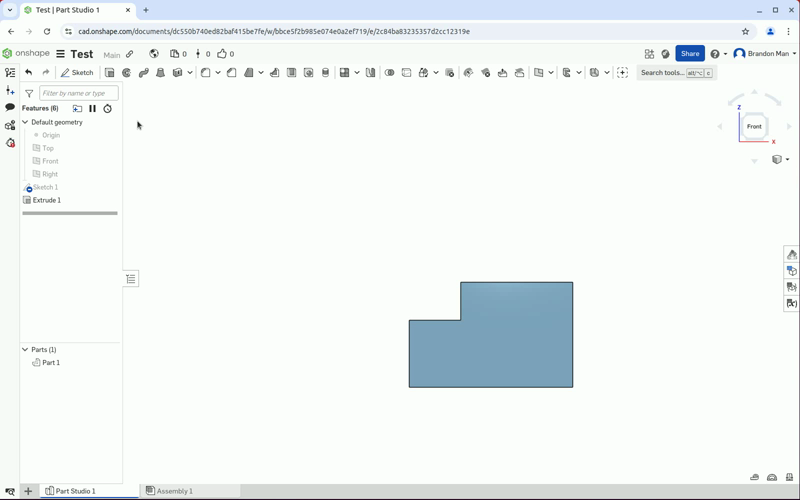
key(shift+h)
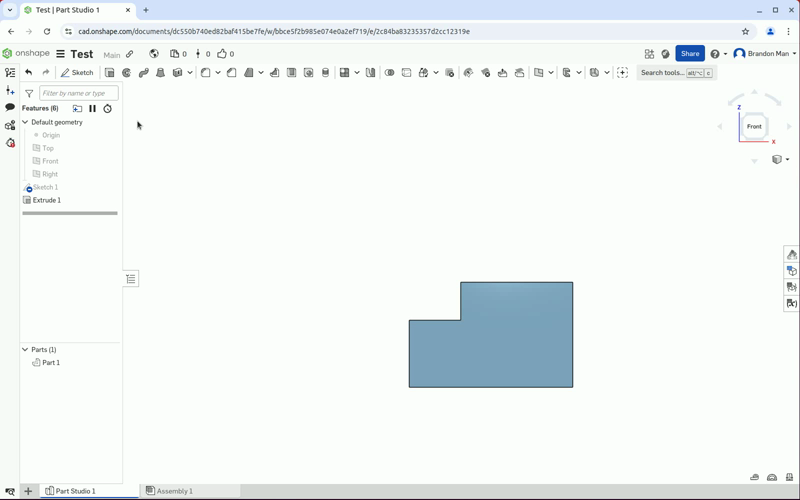
mouse_move(73, 189)
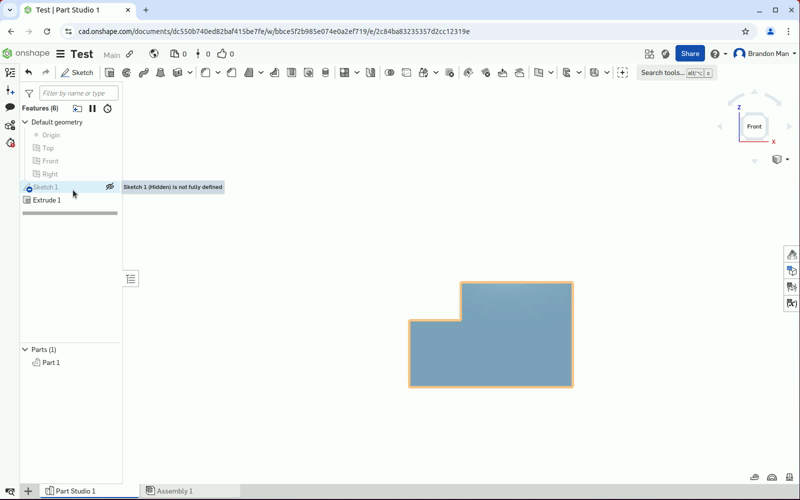
click(73, 189)
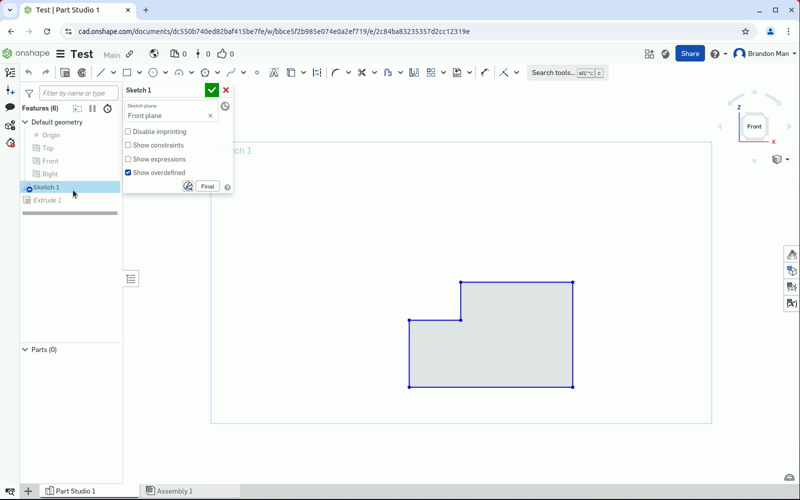
mouse_move(229, 92)
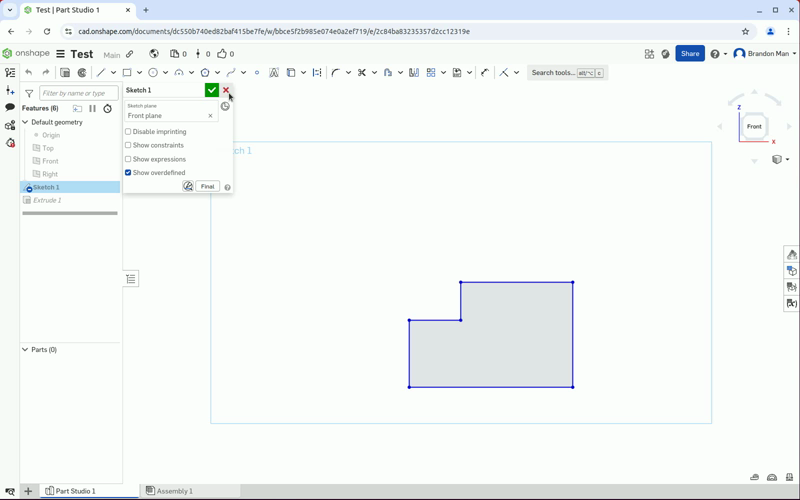
click(229, 92)
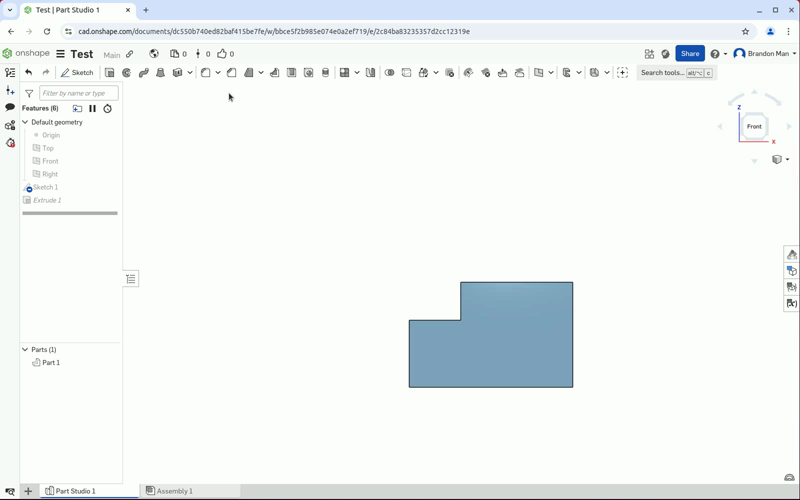
mouse_move(73, 352)
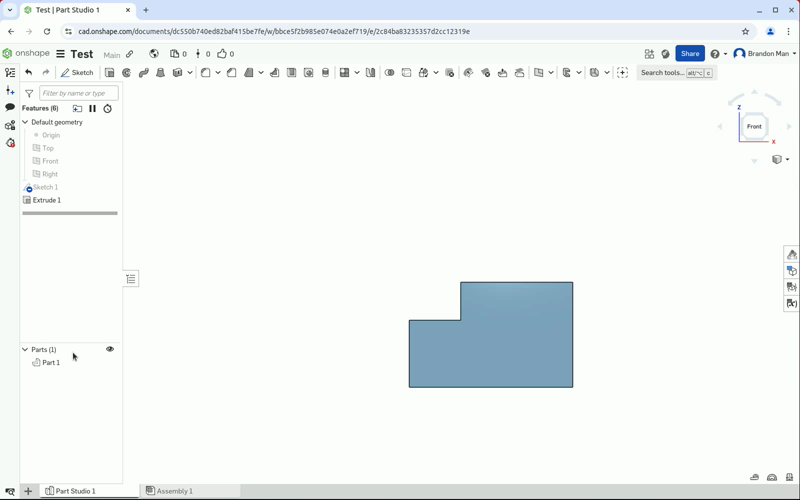
key(y)
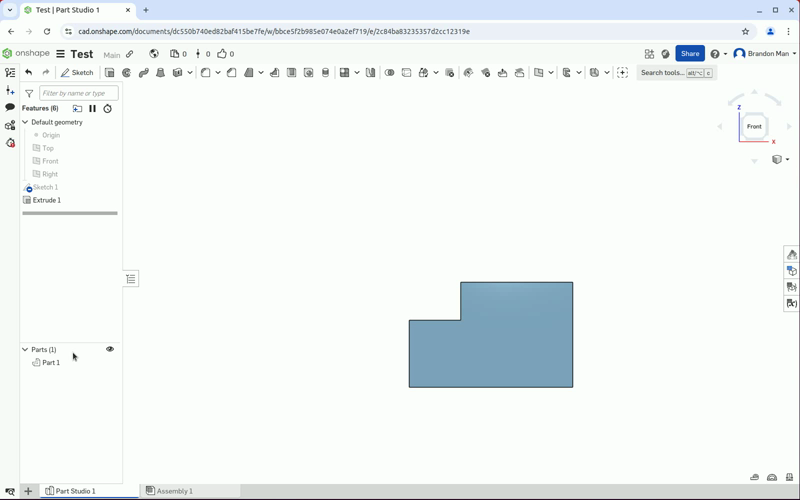
key(shift+p)
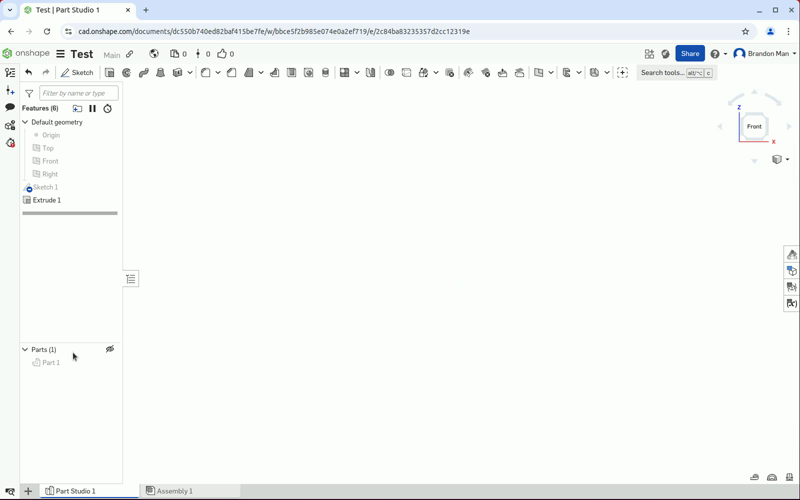
key(space)
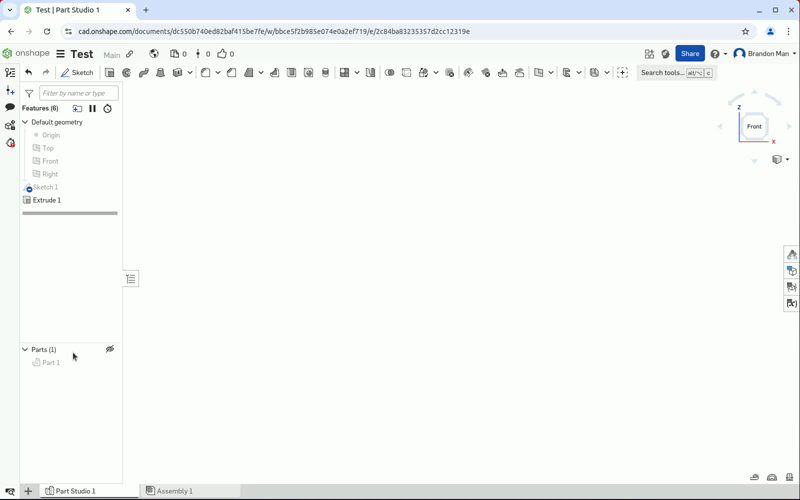
key_down(shift)
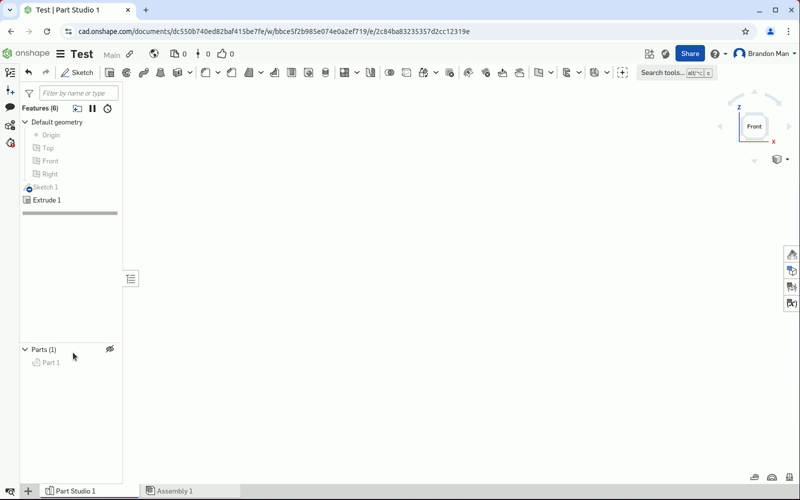
key(down)
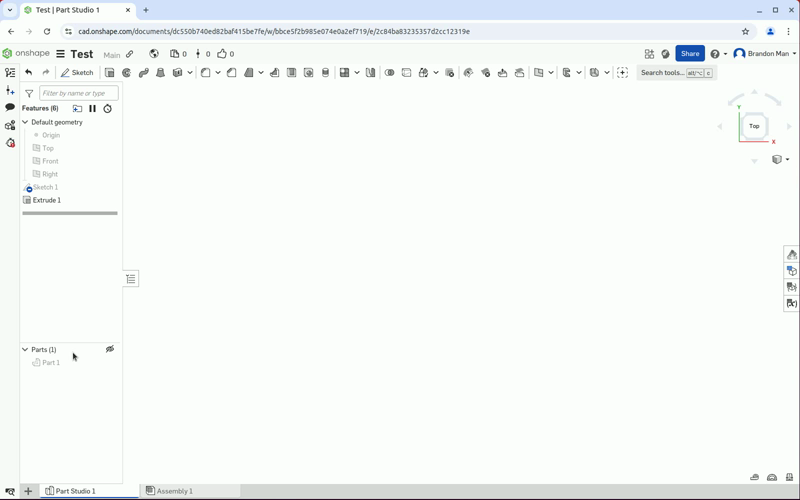
key_up(shift)
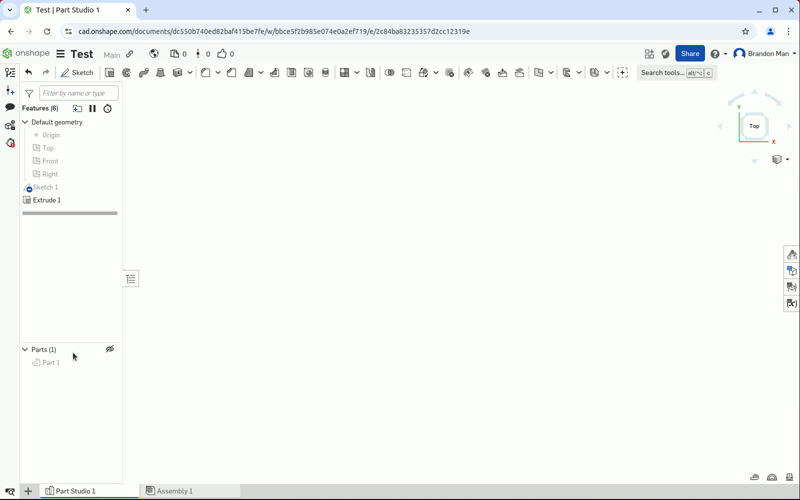
mouse_move(73, 352)
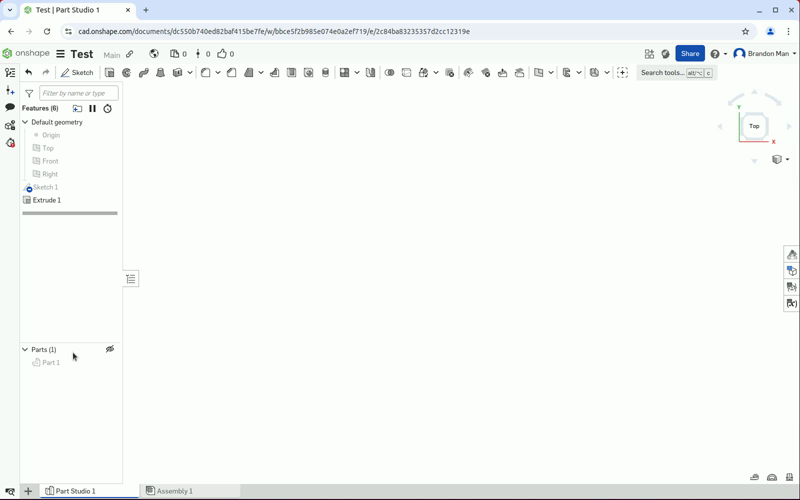
key(shift+y)
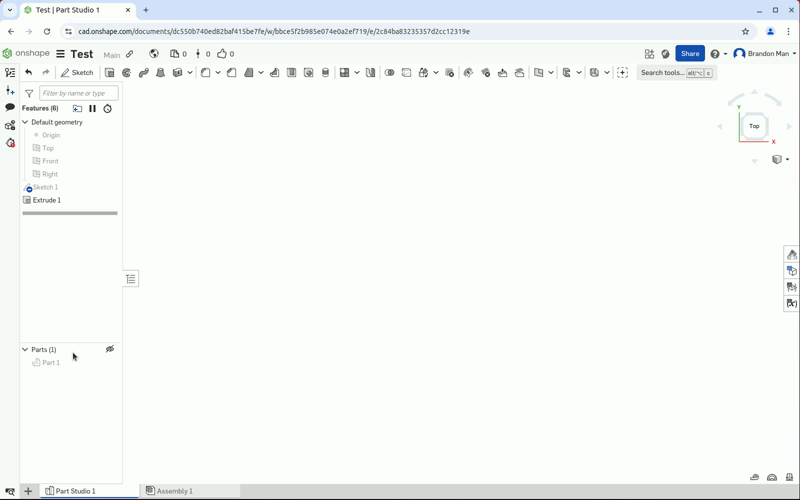
key(shift+s)
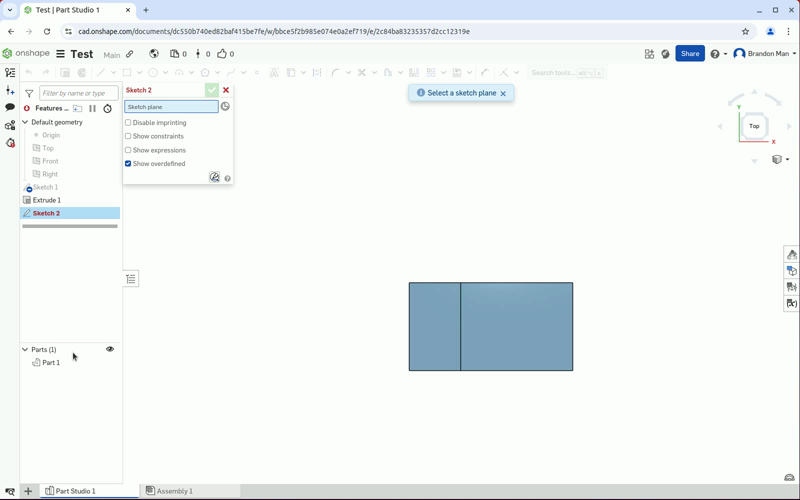
mouse_move(73, 150)
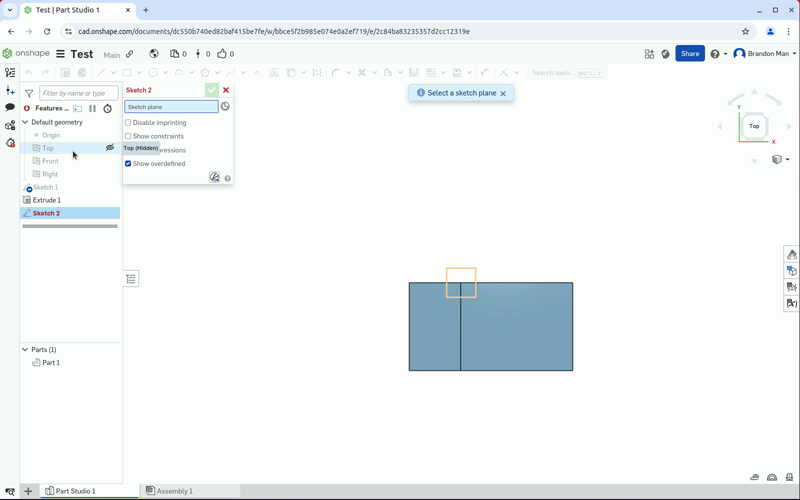
click(73, 150)
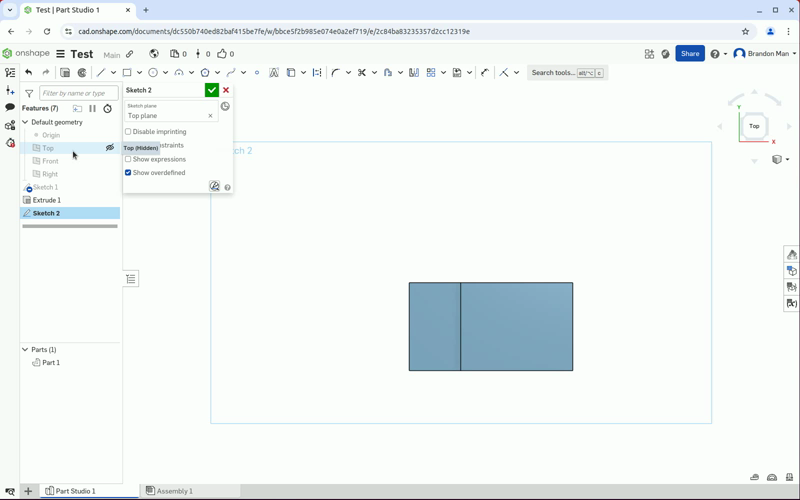
mouse_move(73, 352)
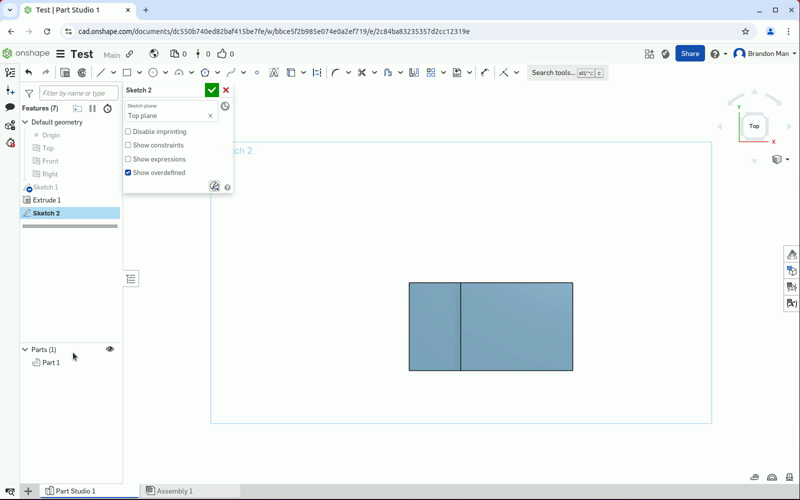
key(y)
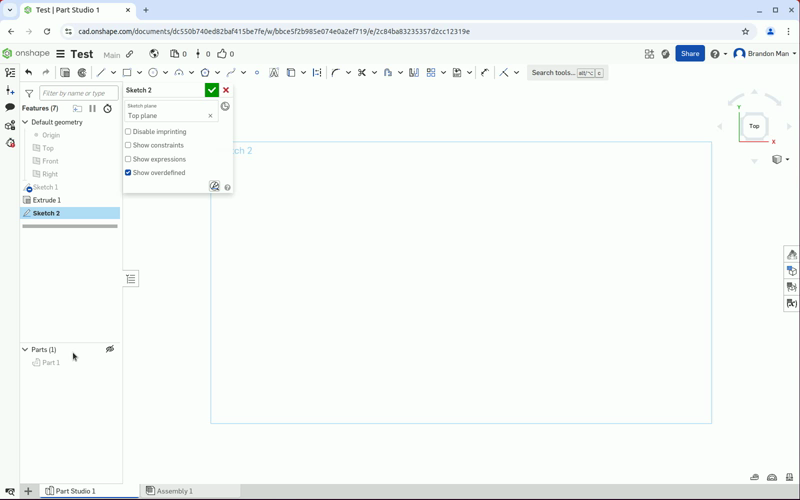
key(l)
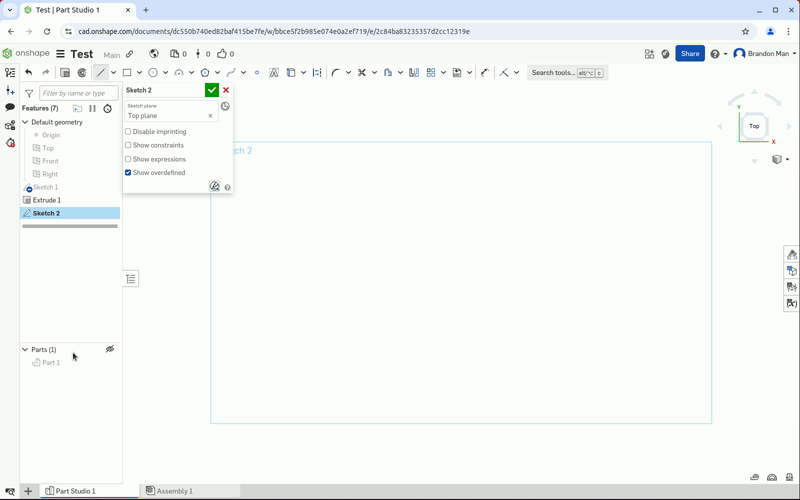
key_down(shift)
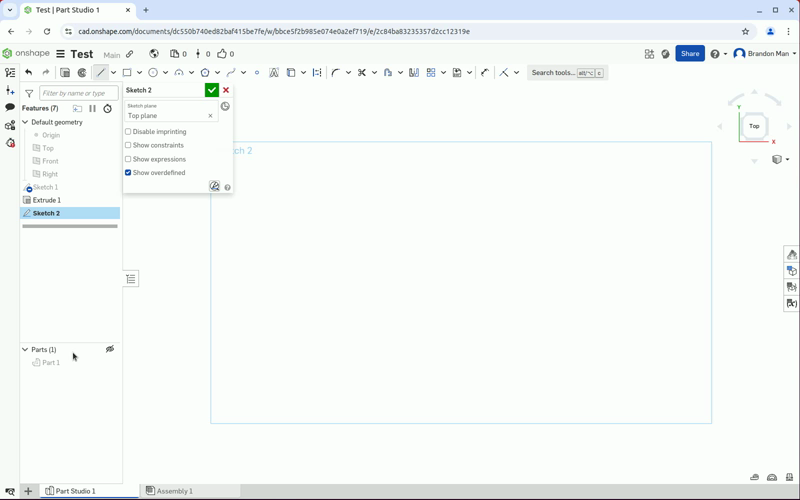
mouse_move(541, 319)
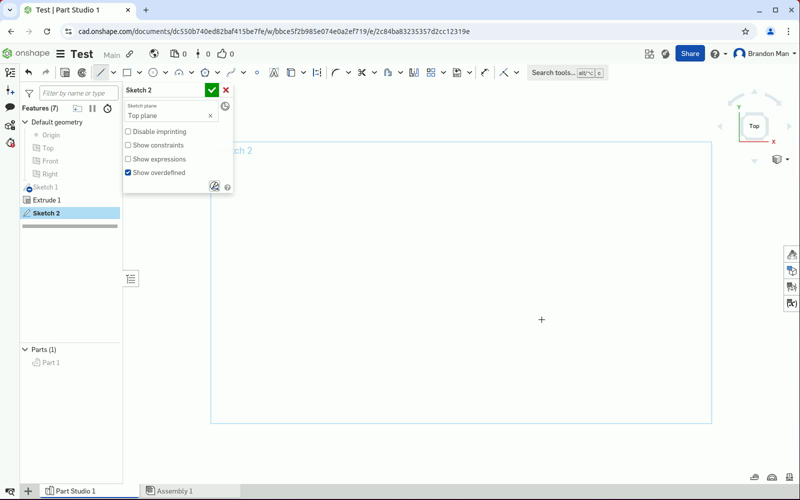
click(541, 319)
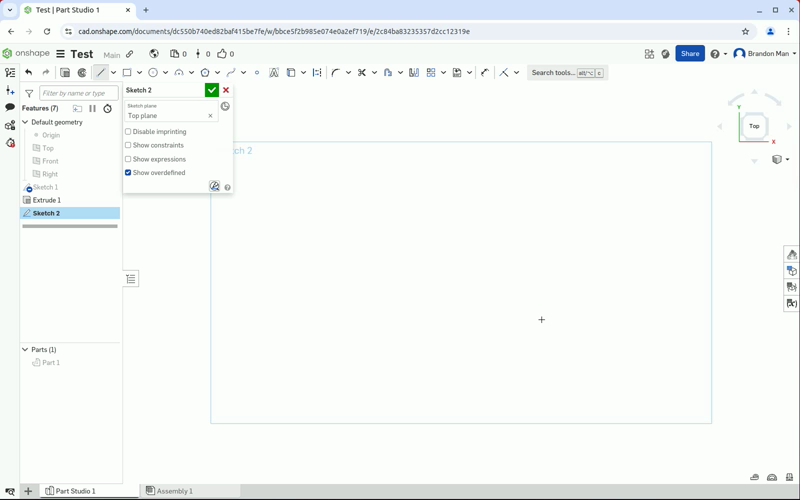
key_up(shift)
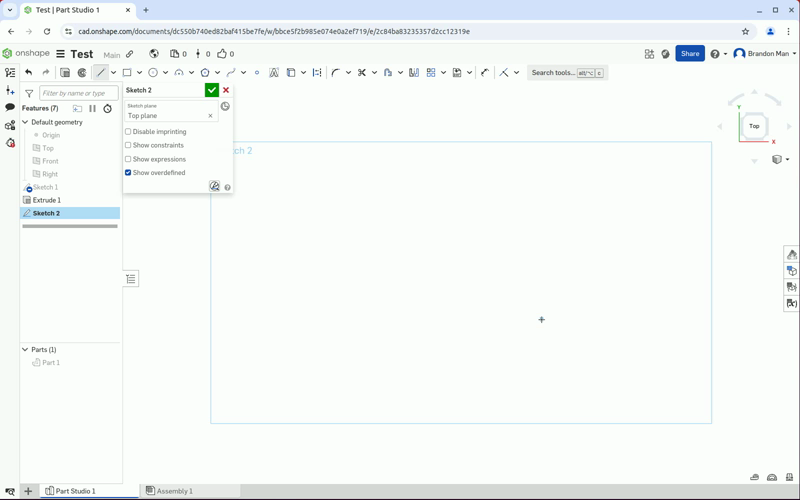
key_down(shift)
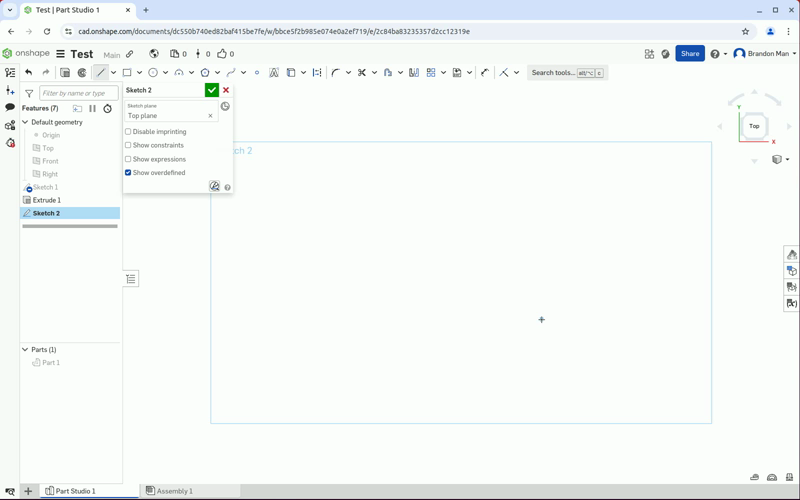
mouse_move(571, 319)
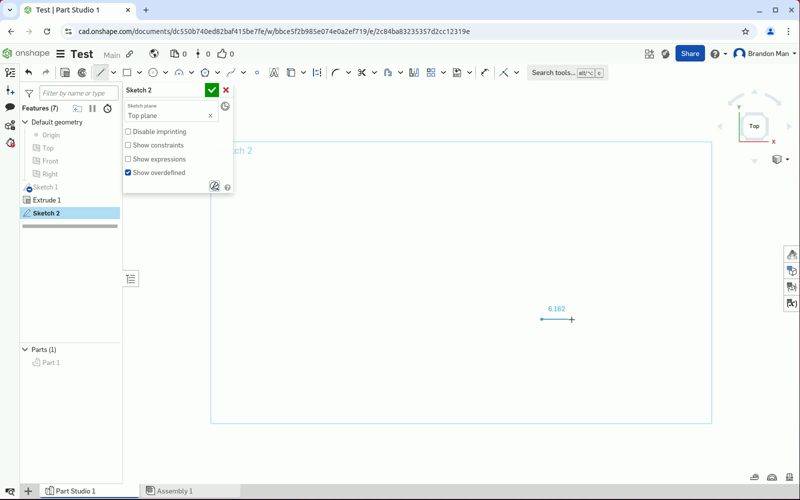
mouse_move(573, 319)
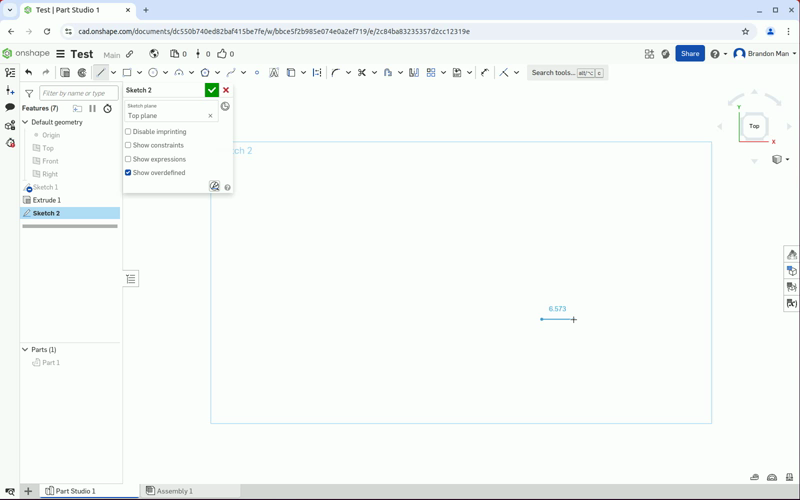
click(573, 319)
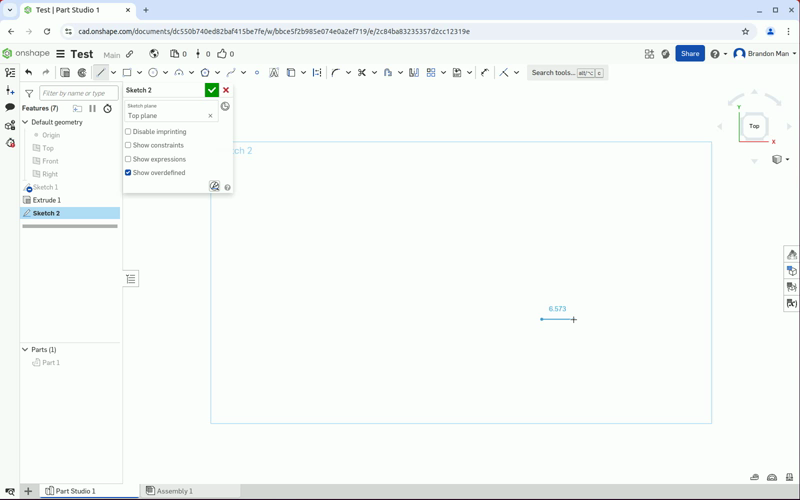
key_up(shift)
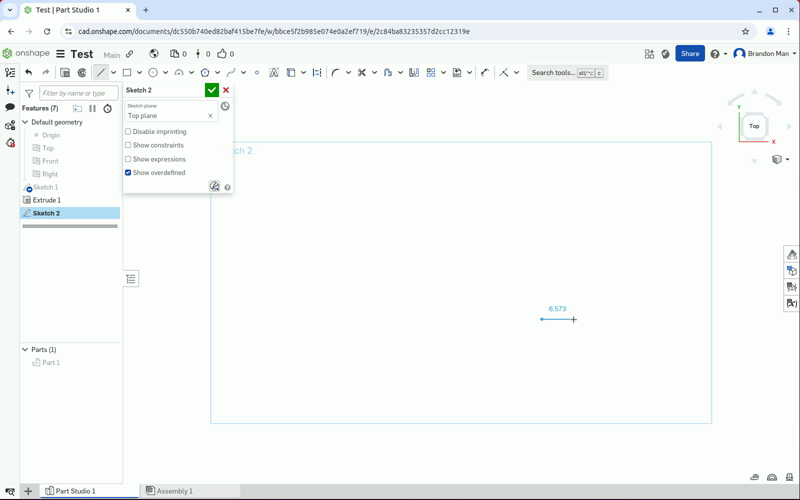
key_down(shift)
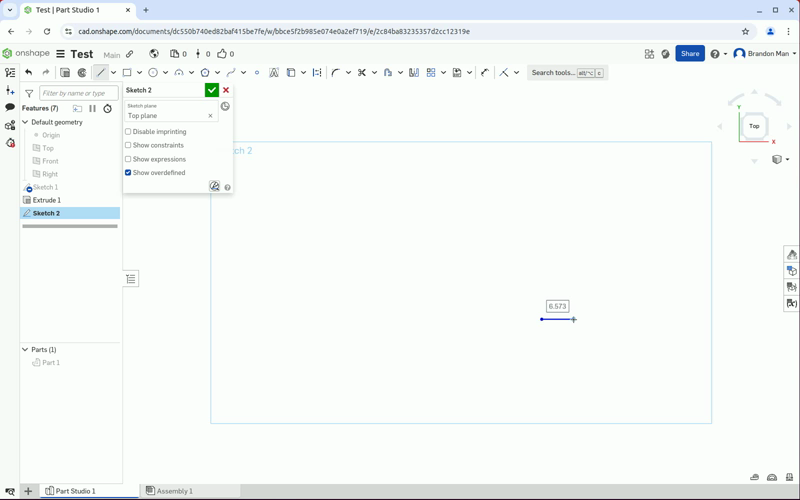
mouse_move(589, 319)
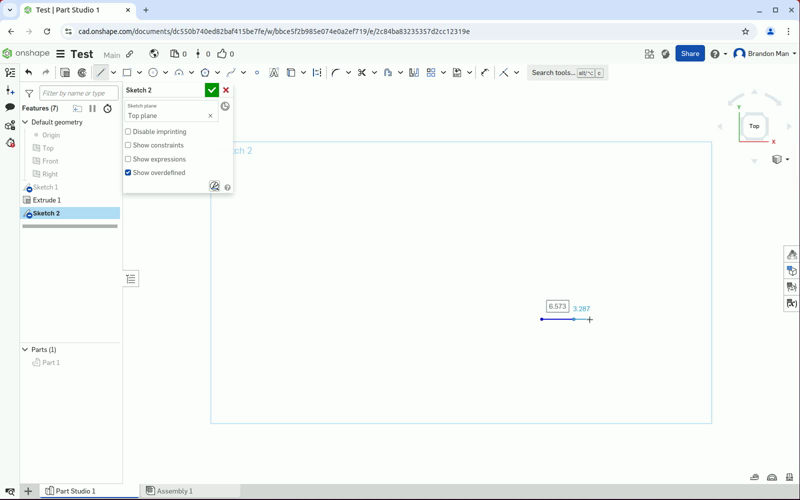
mouse_move(573, 282)
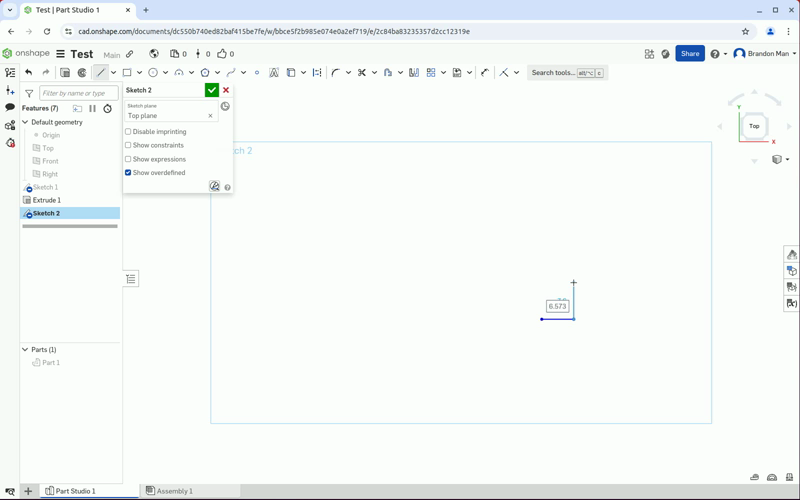
click(573, 282)
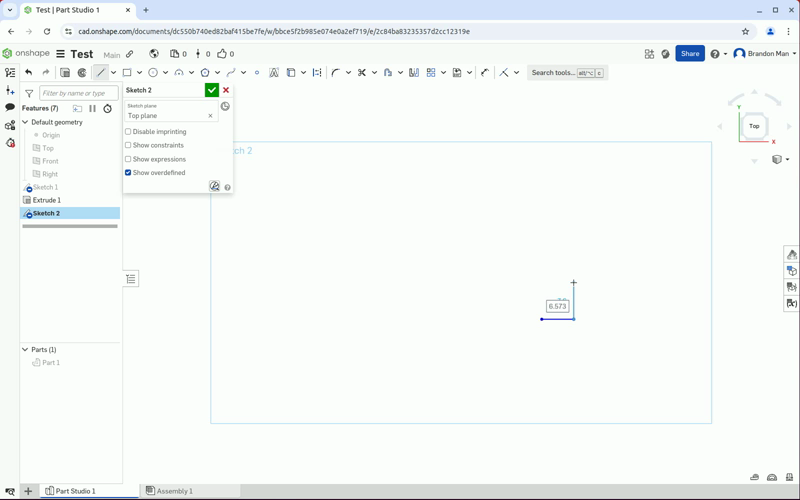
key_up(shift)
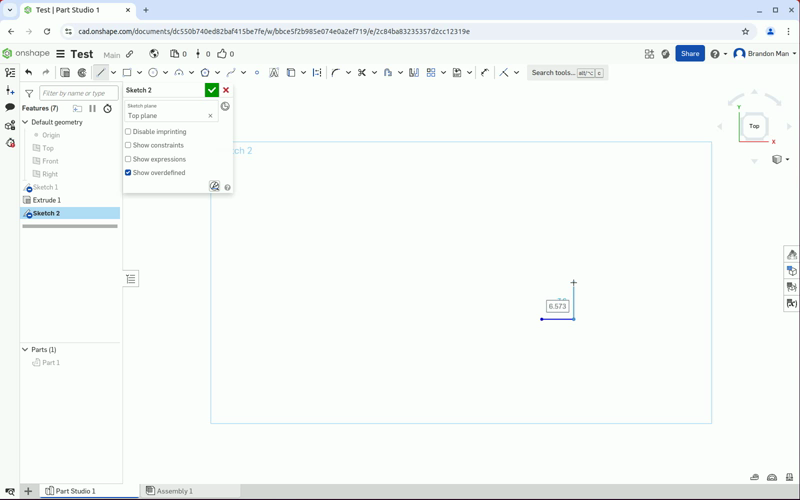
key_down(shift)
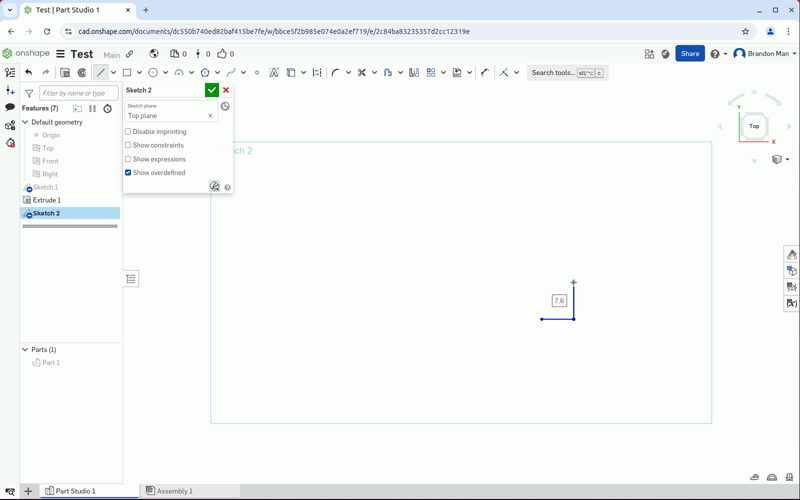
mouse_move(589, 282)
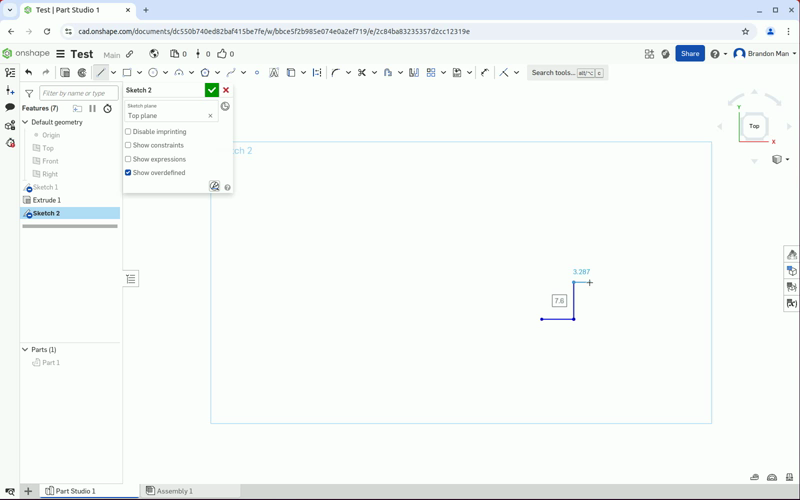
mouse_move(541, 282)
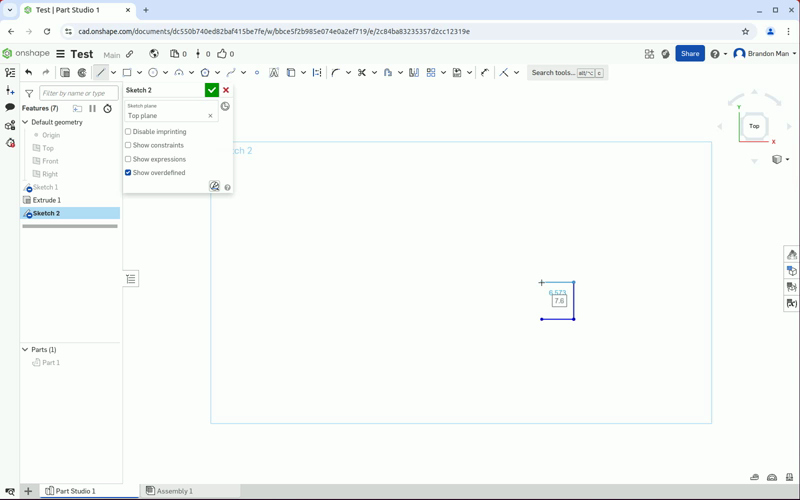
click(541, 282)
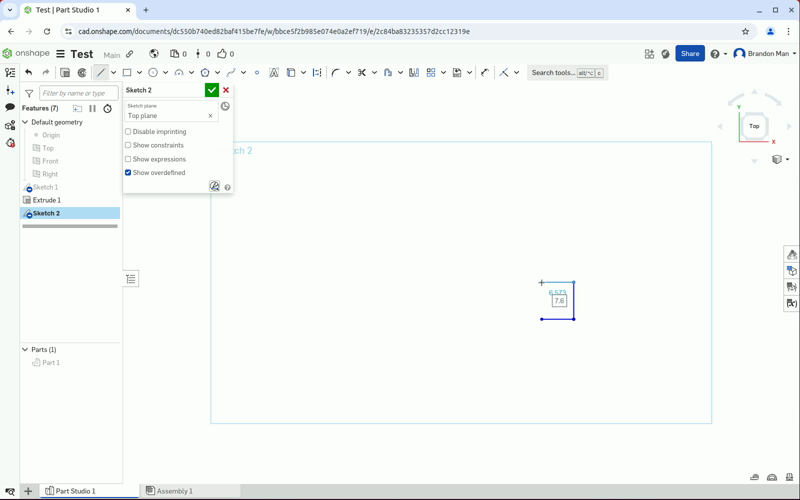
key_up(shift)
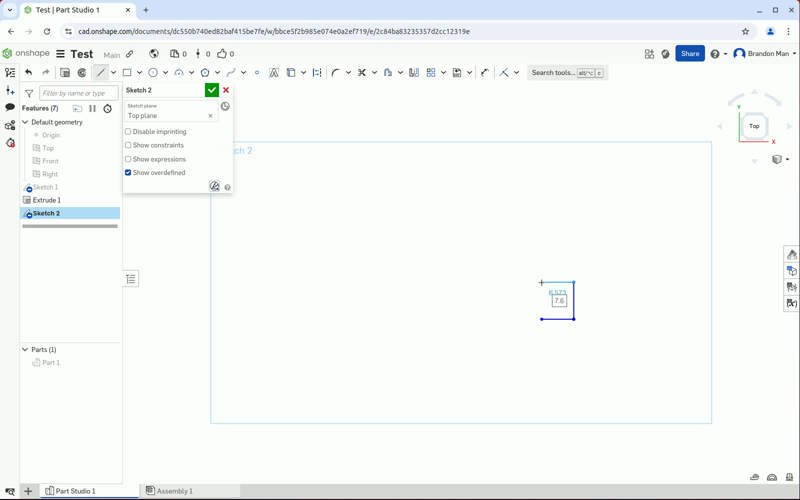
mouse_move(571, 282)
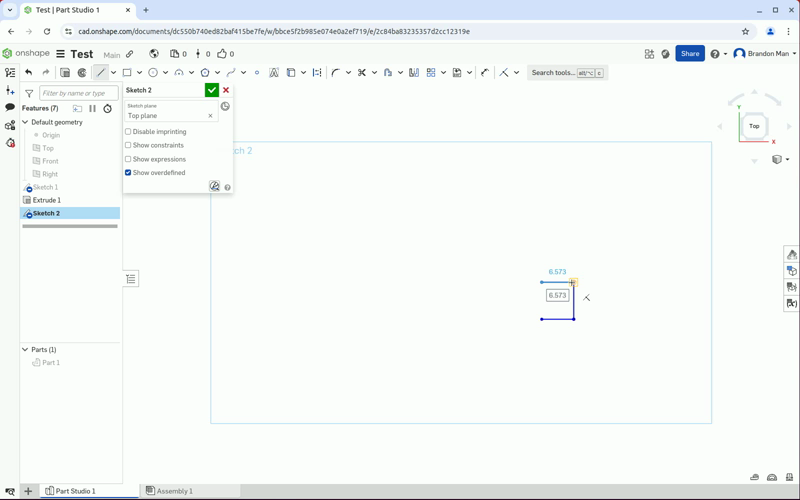
key_down(shift)
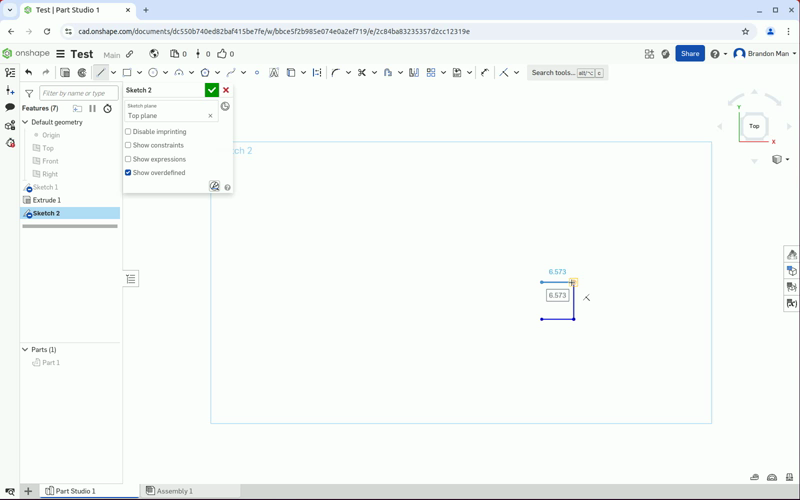
mouse_move(541, 319)
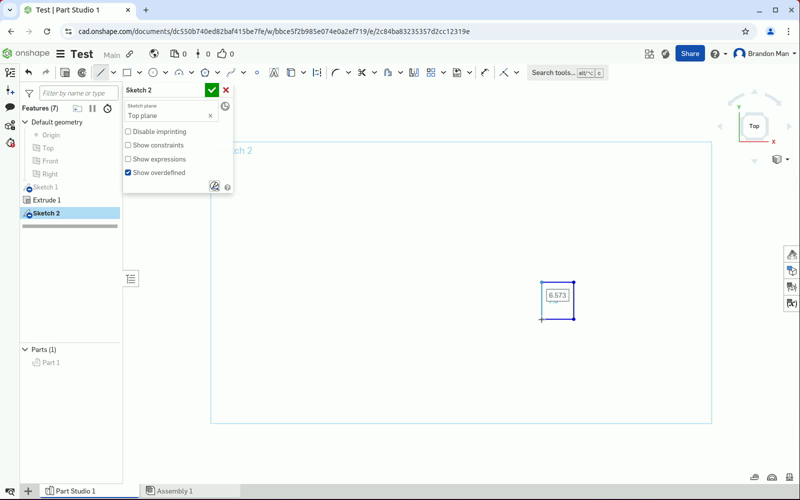
key_up(shift)
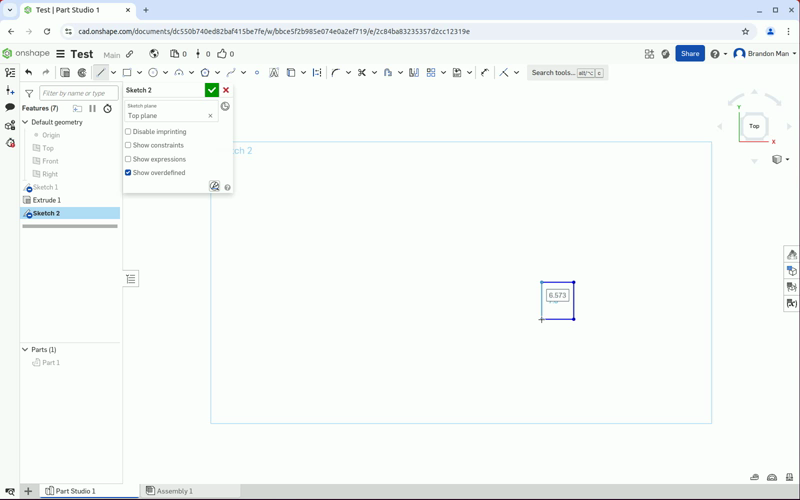
click(541, 319)
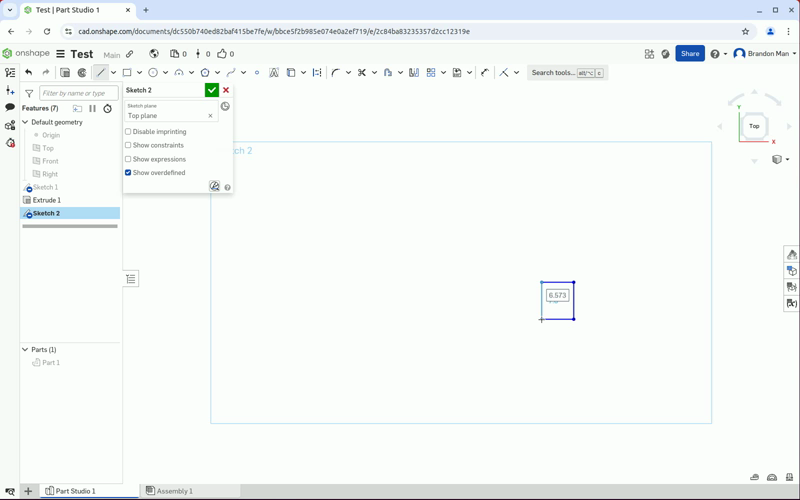
key(esc)
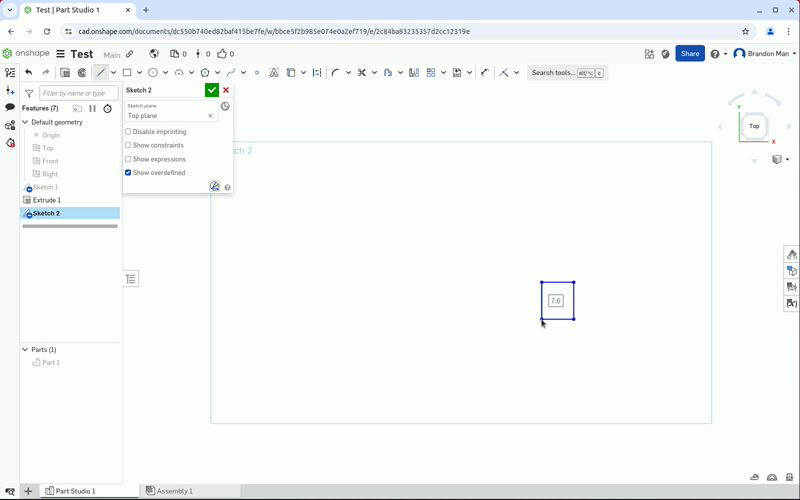
mouse_move(561, 288)
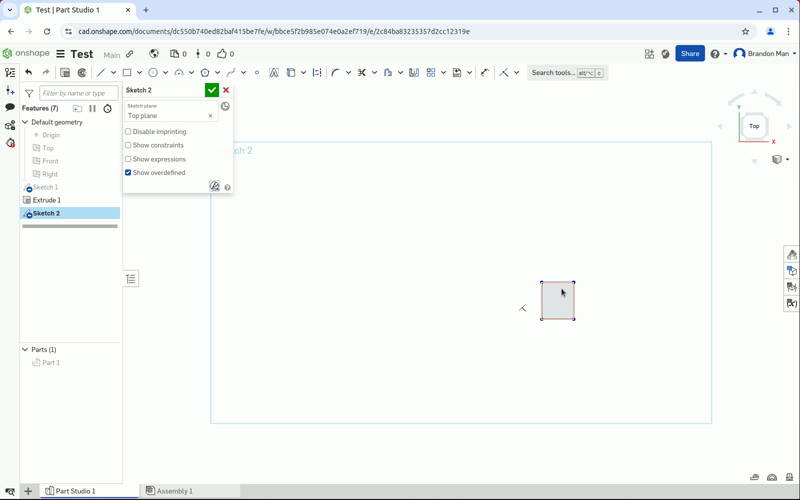
scroll(6)
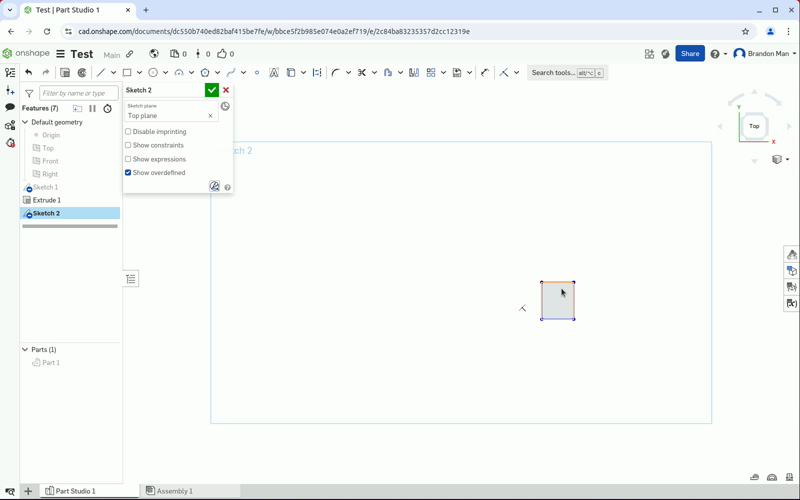
scroll(6)
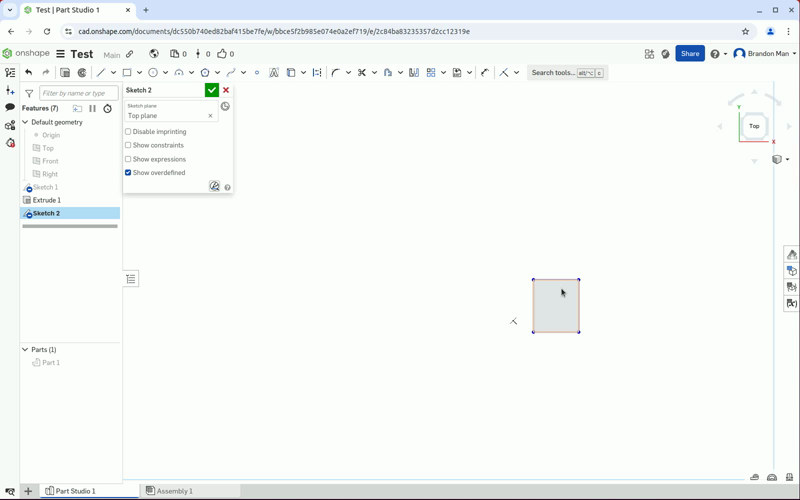
scroll(6)
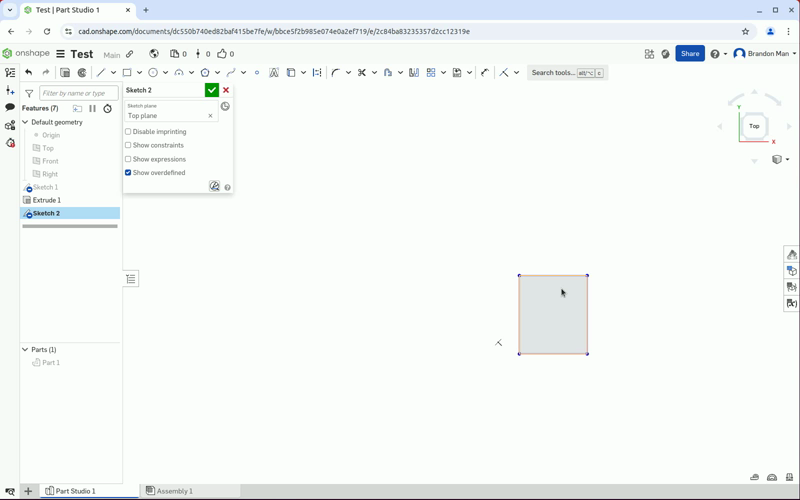
scroll(6)
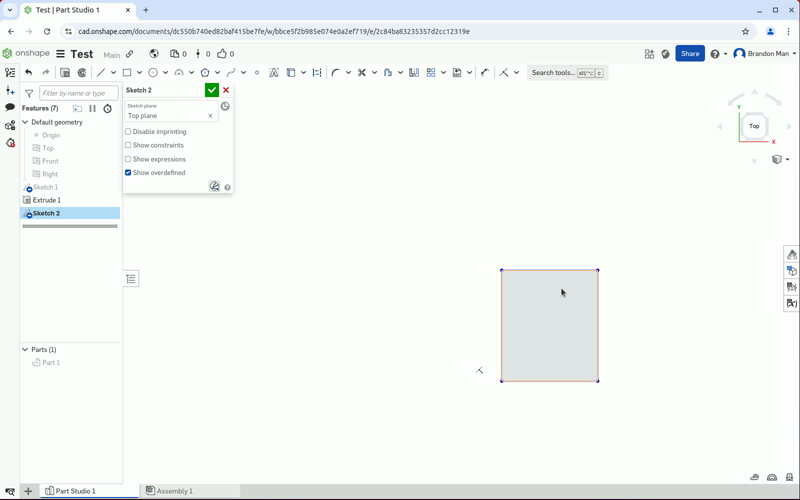
scroll(6)
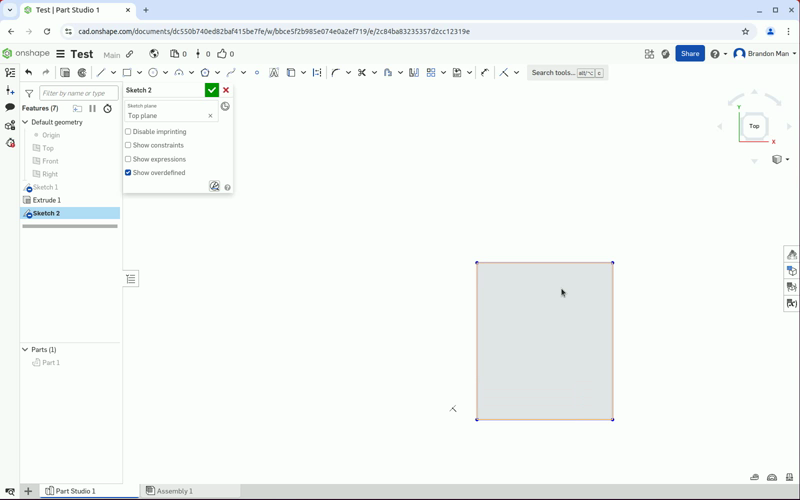
scroll(6)
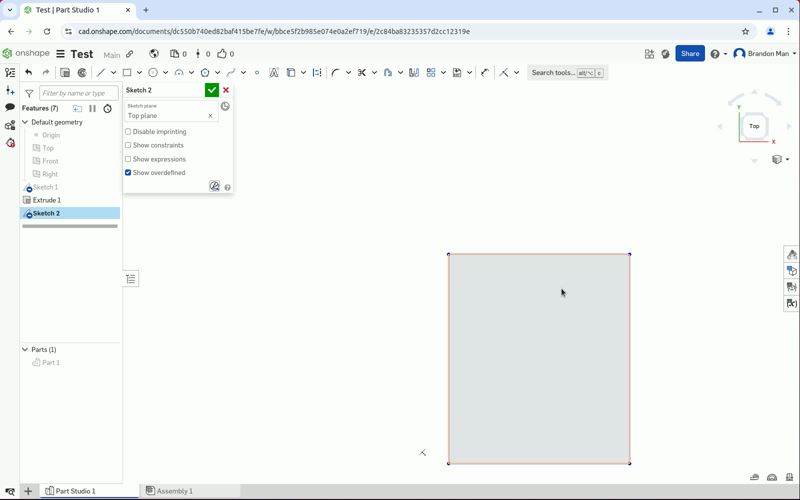
scroll(6)
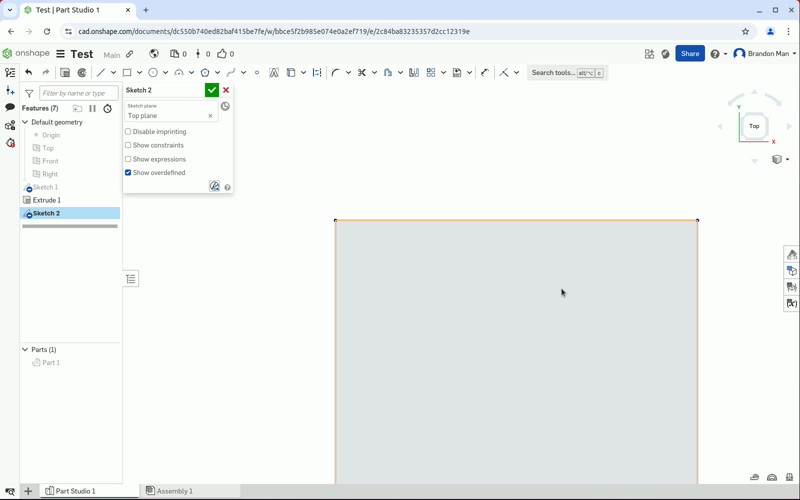
click(561, 288)
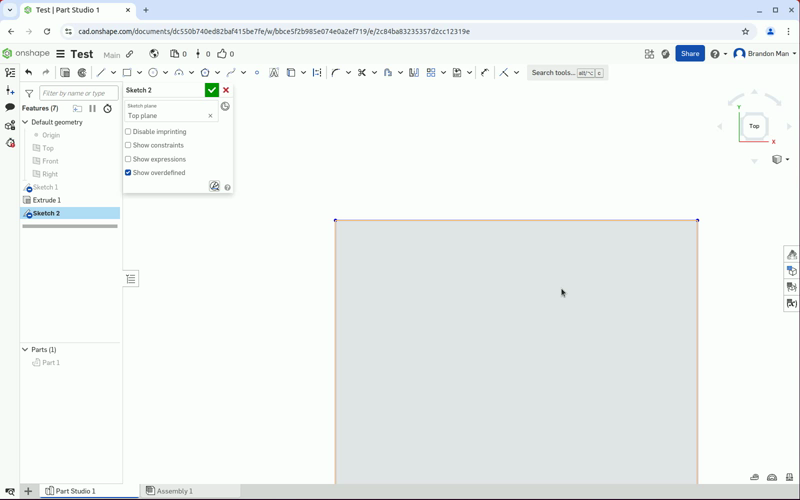
scroll(-6)
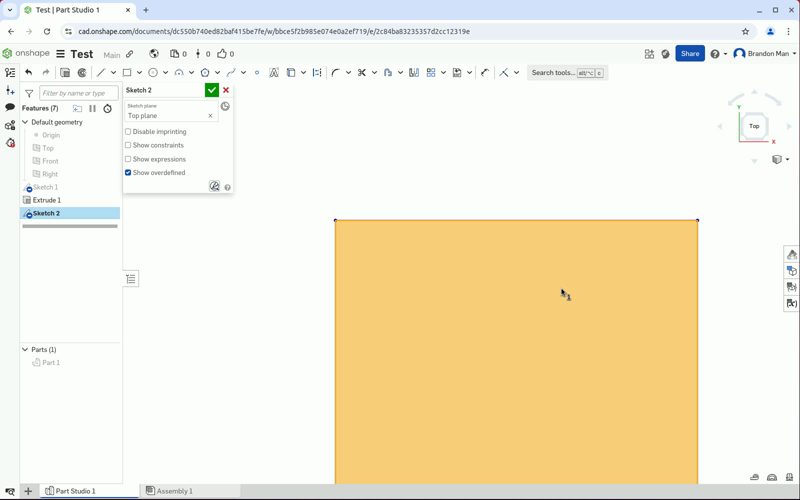
scroll(-6)
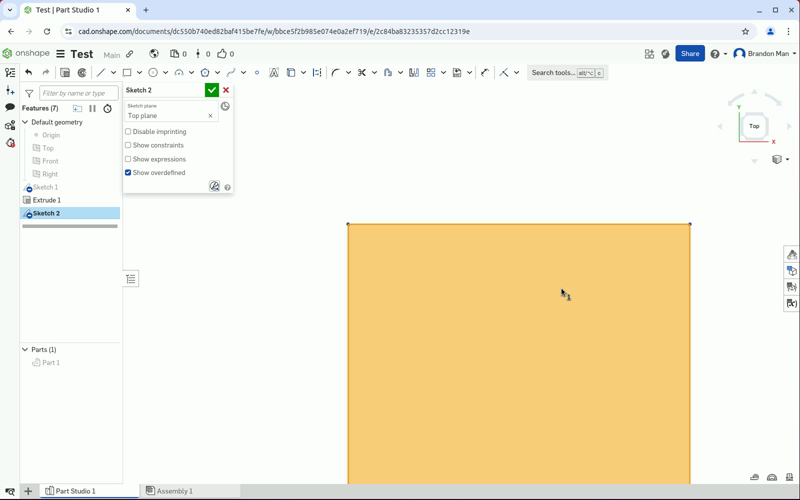
scroll(-6)
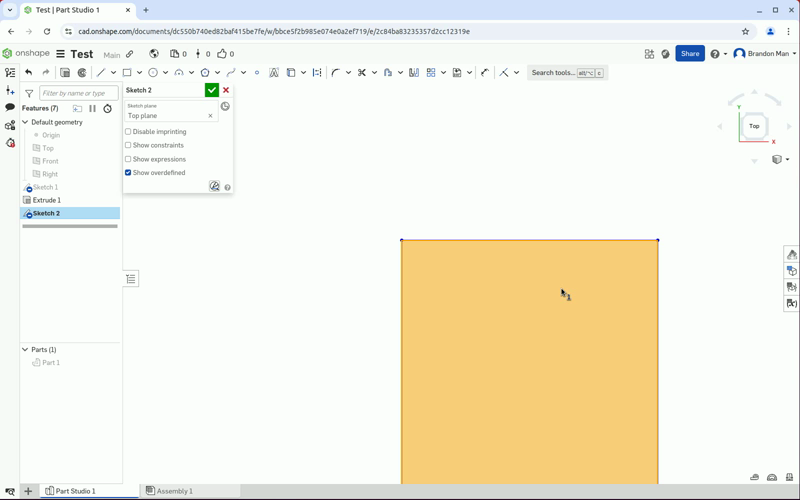
scroll(-6)
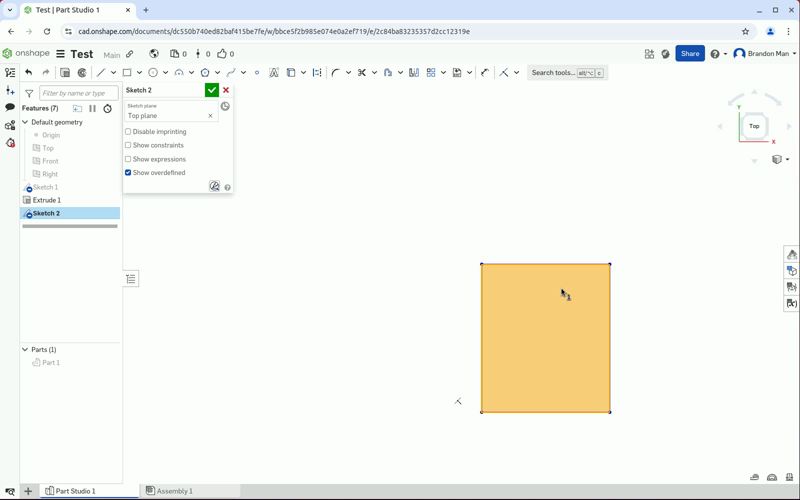
scroll(-6)
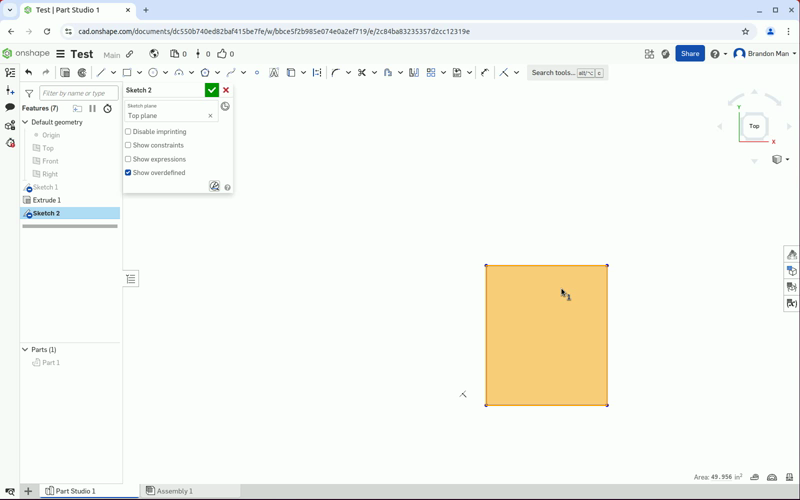
scroll(-6)
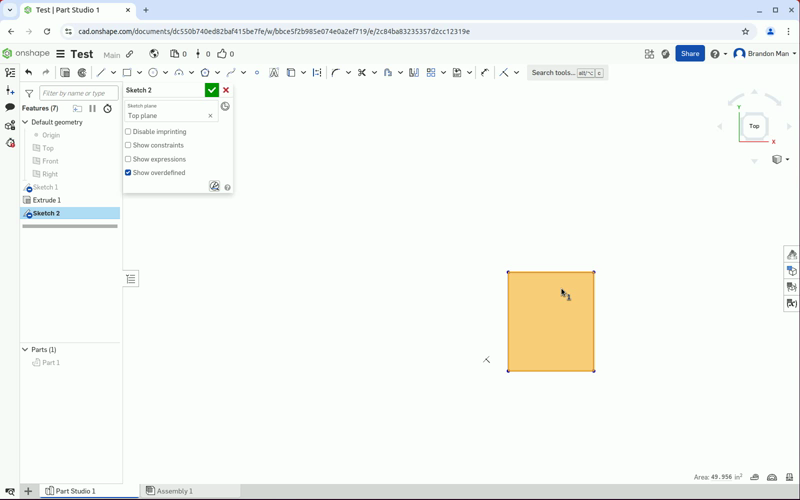
scroll(-6)
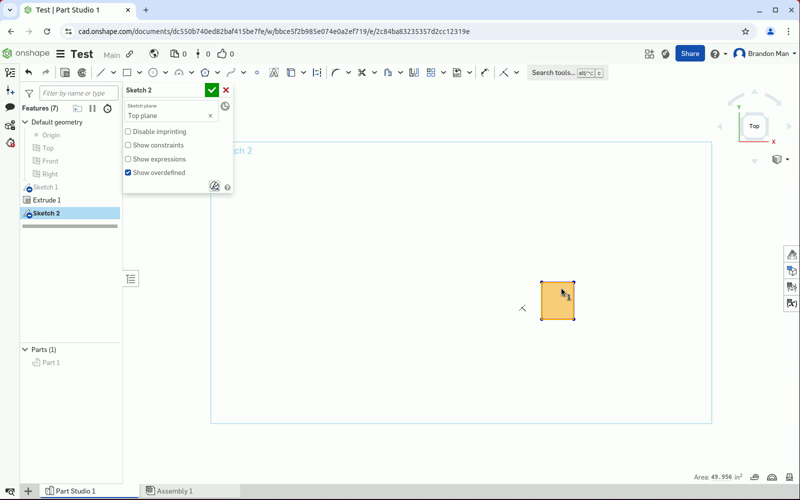
mouse_move(73, 352)
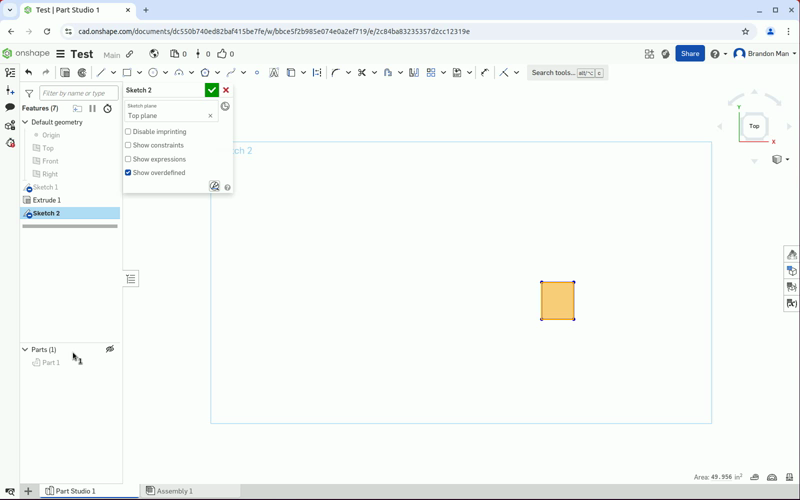
key(shift+y)
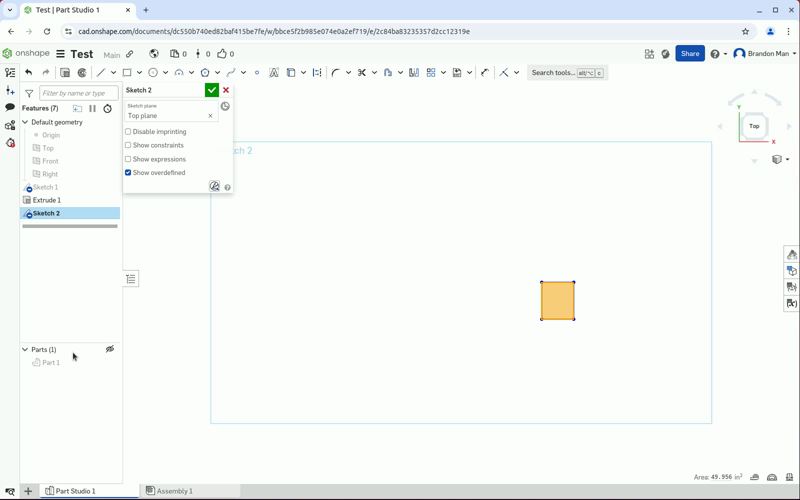
key(shift+e)
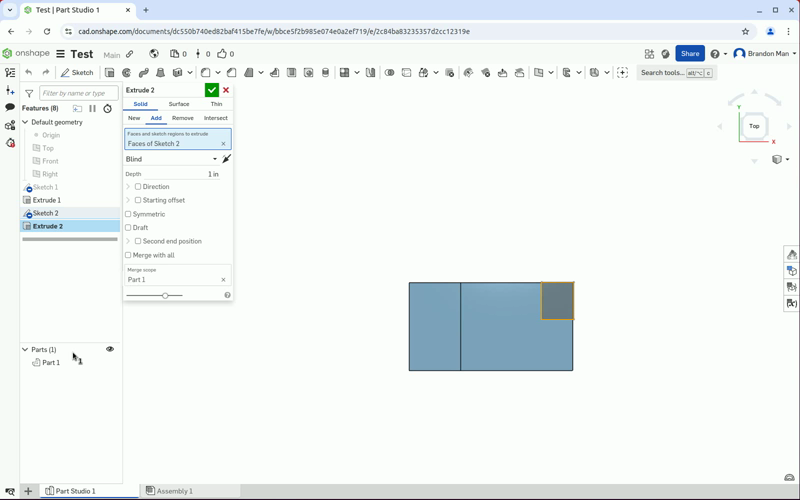
mouse_move(143, 106)
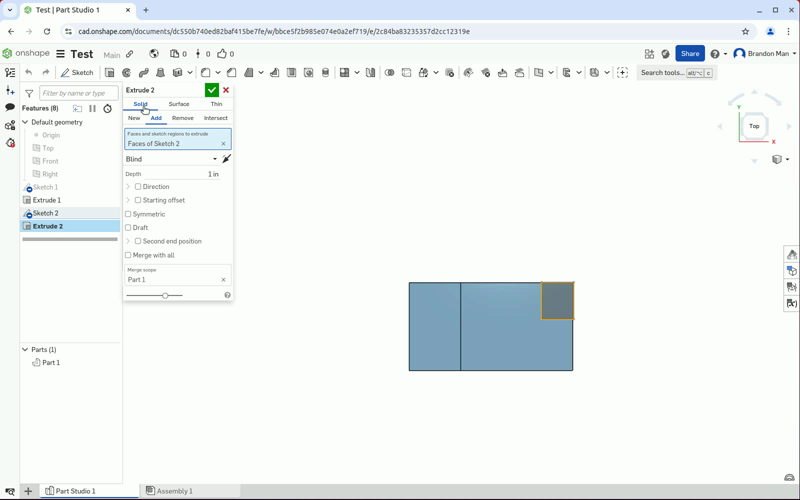
click(143, 106)
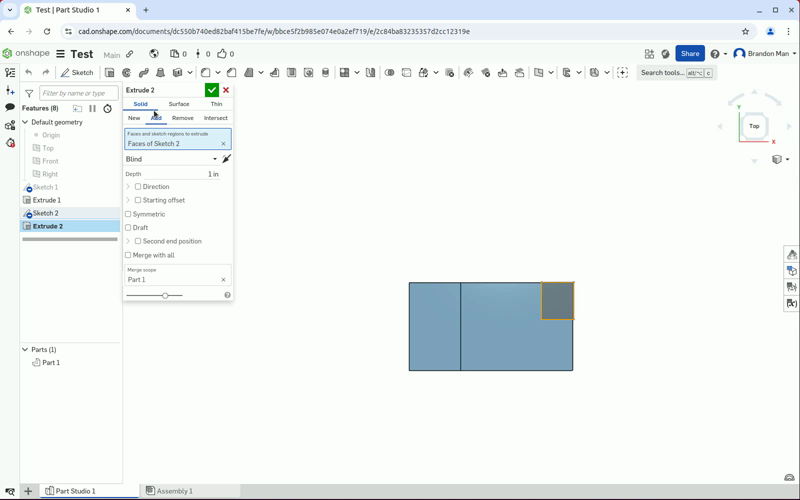
mouse_move(186, 120)
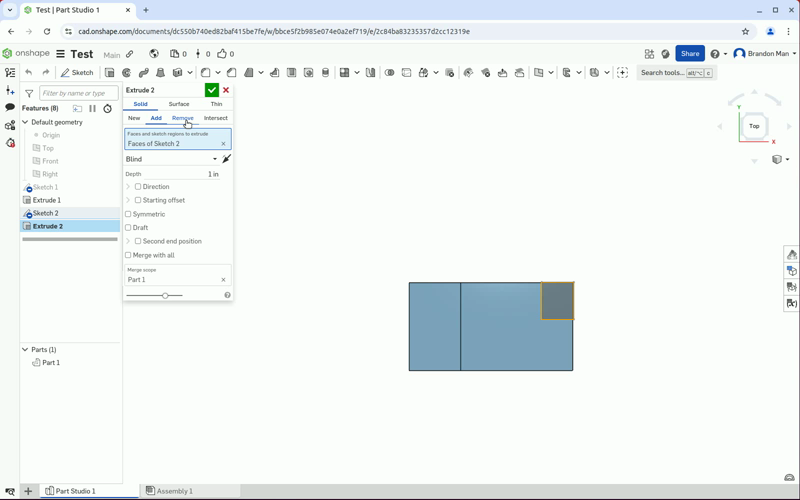
click(186, 120)
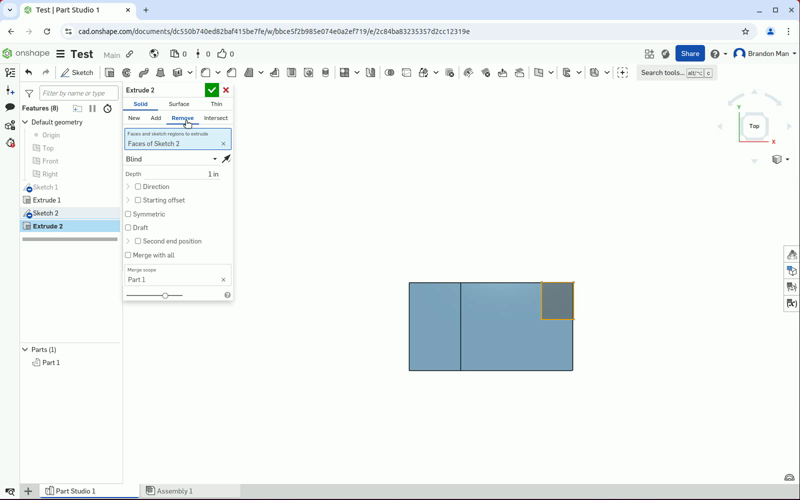
key(tab, 4)
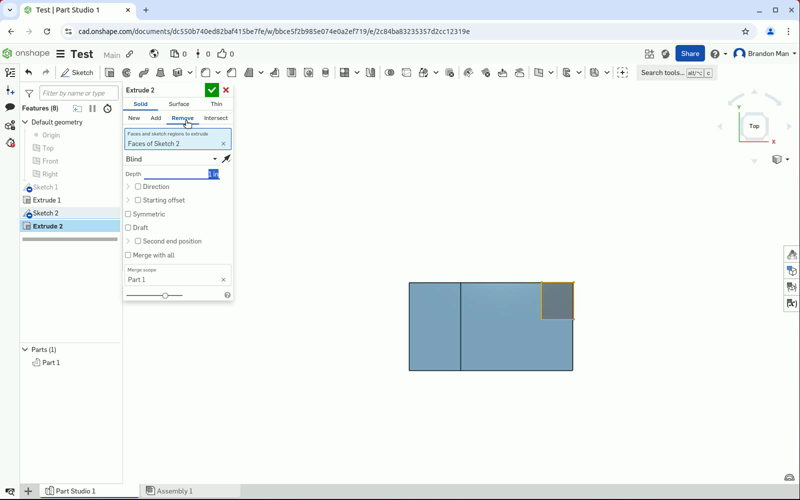
text(8.184)
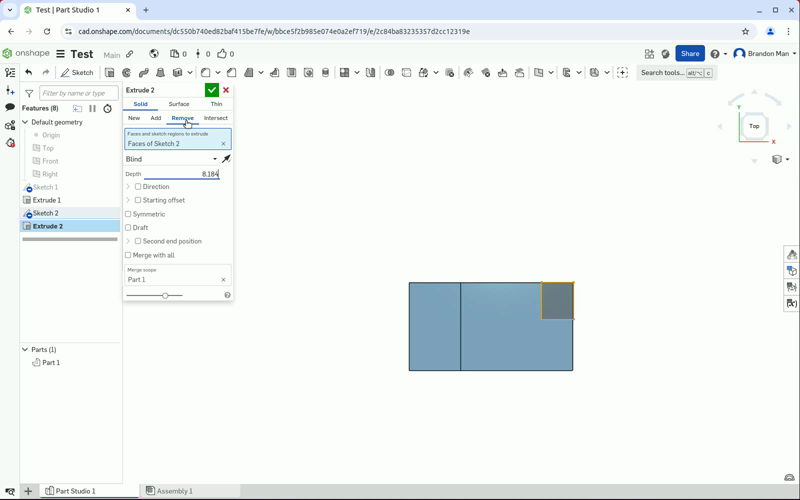
key(tab, 6)
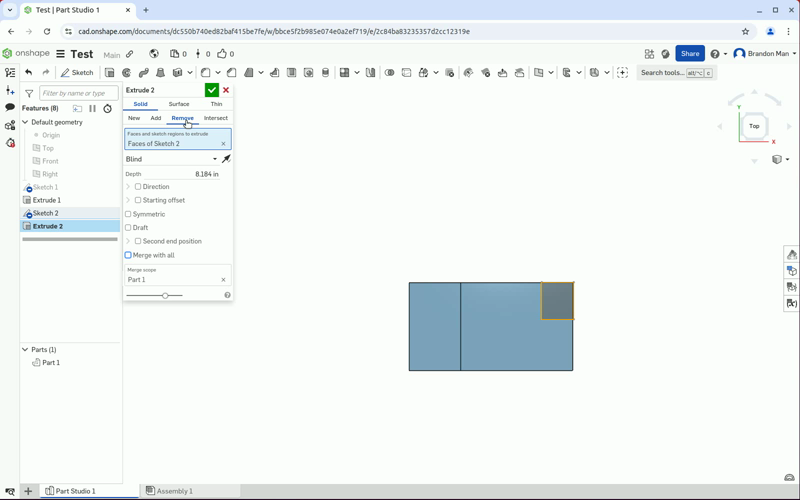
key(space)
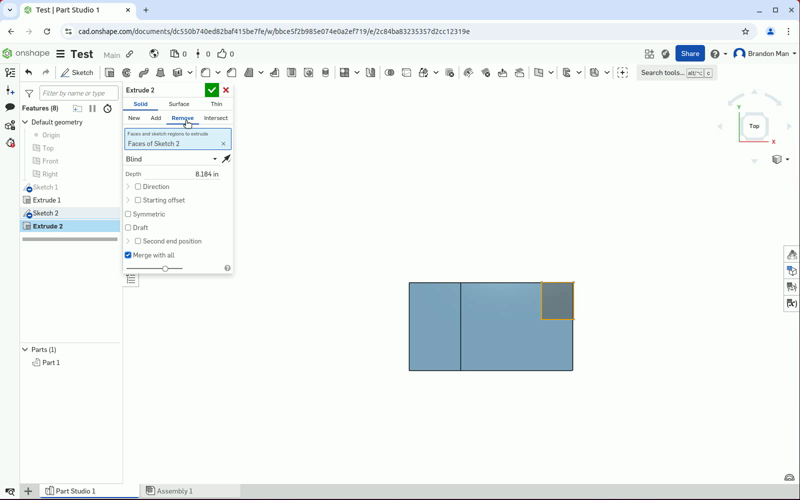
key(enter)
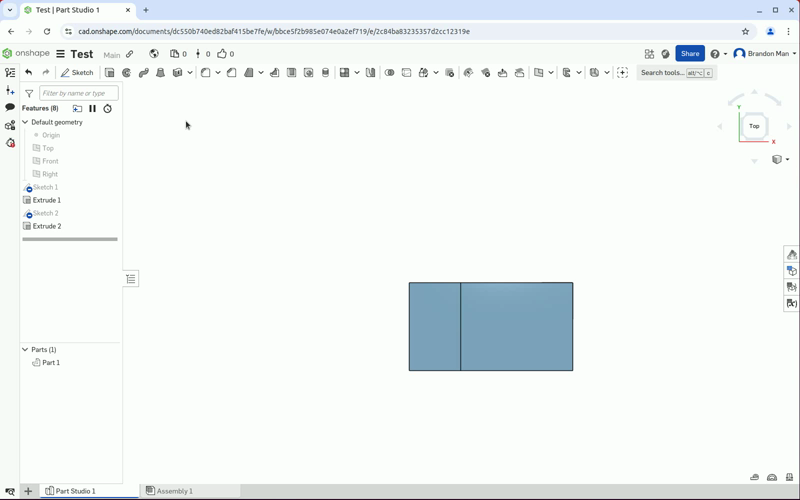
key(shift+h)
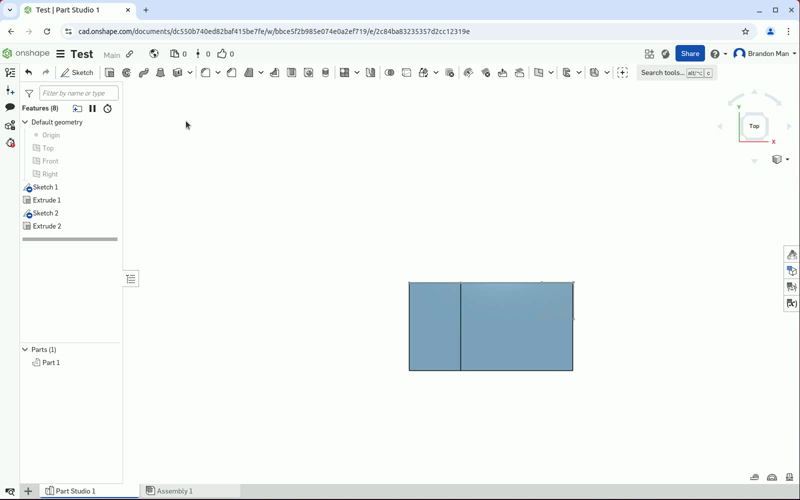
key(shift+h)
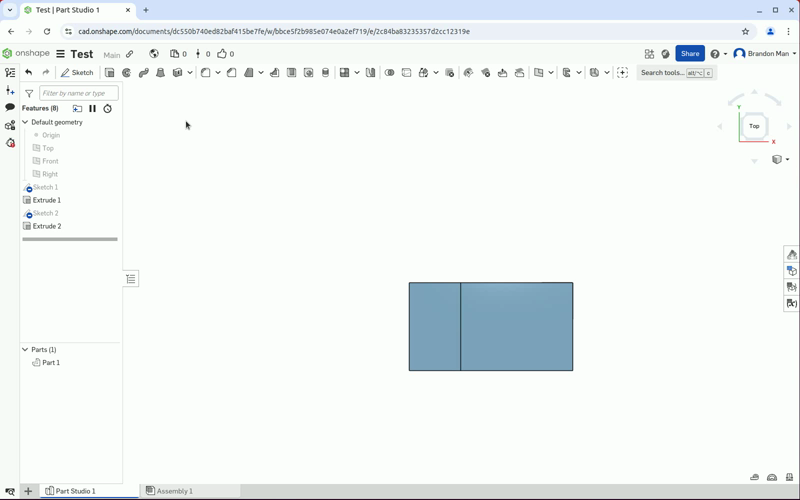
mouse_move(73, 189)
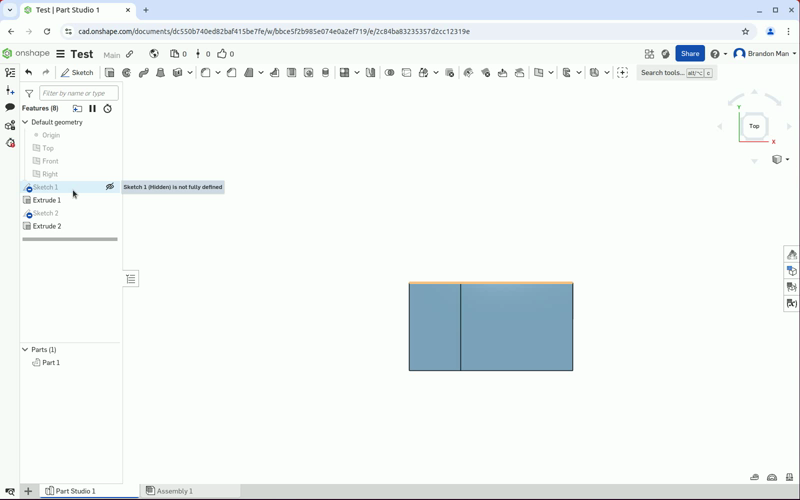
click(73, 189)
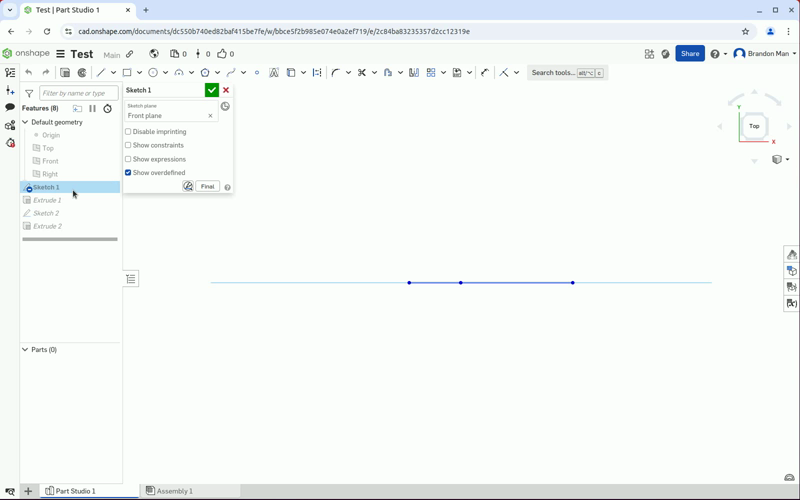
mouse_move(229, 92)
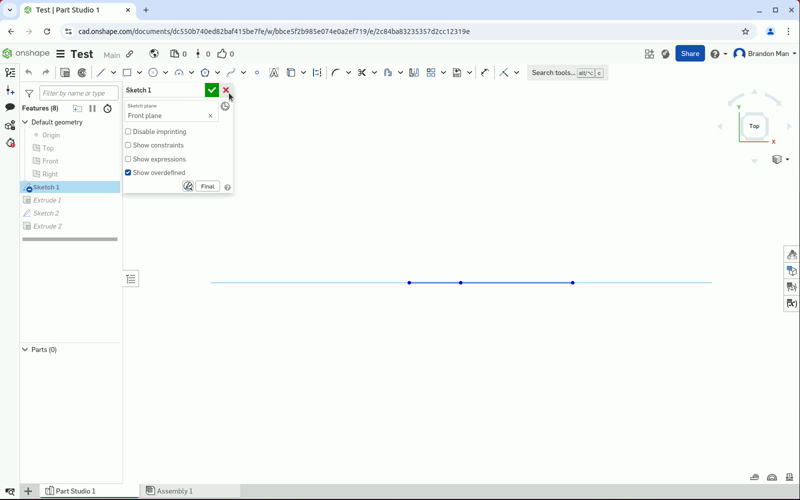
click(229, 92)
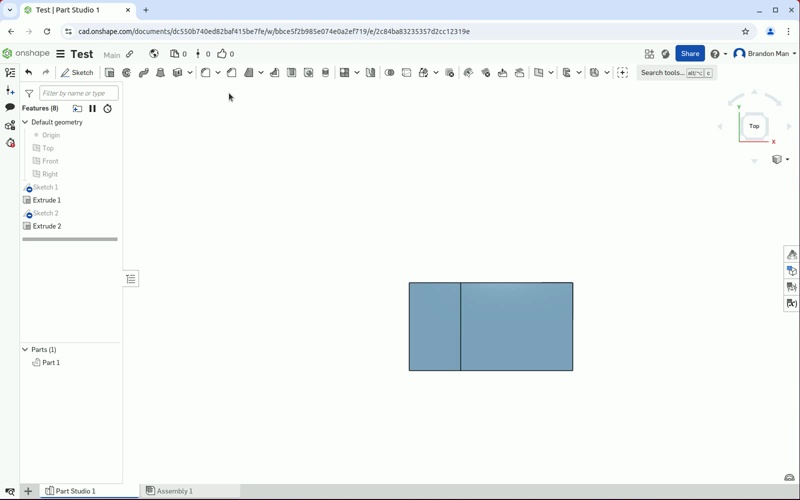
mouse_move(73, 352)
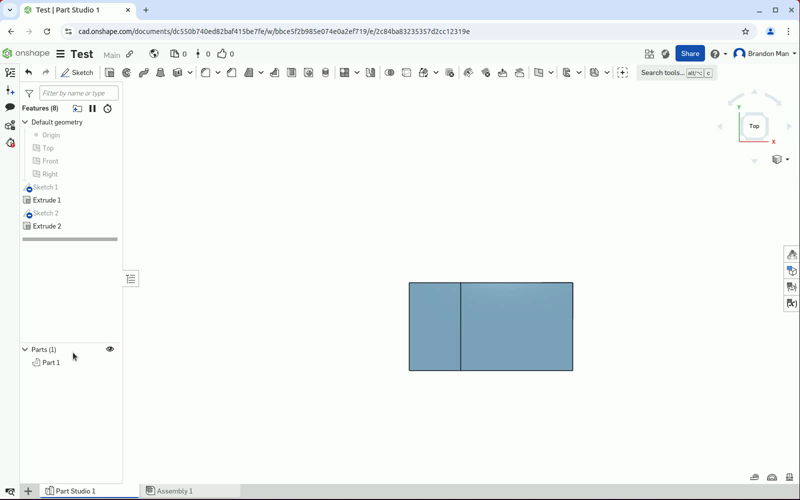
key(y)
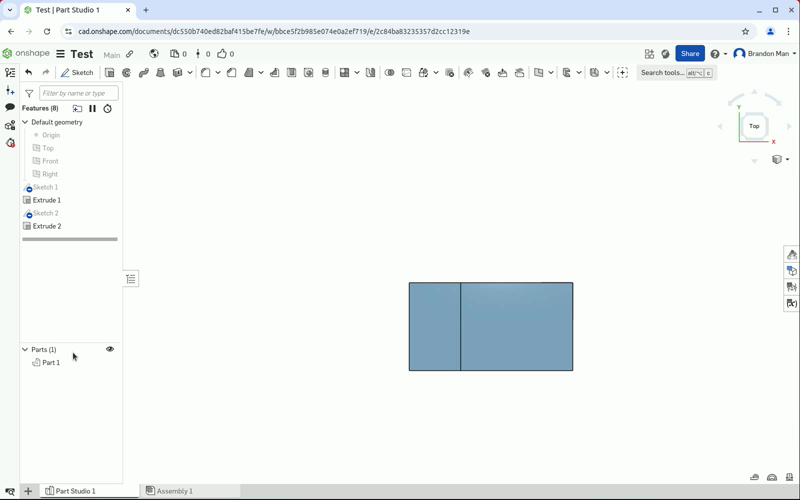
key(shift+p)
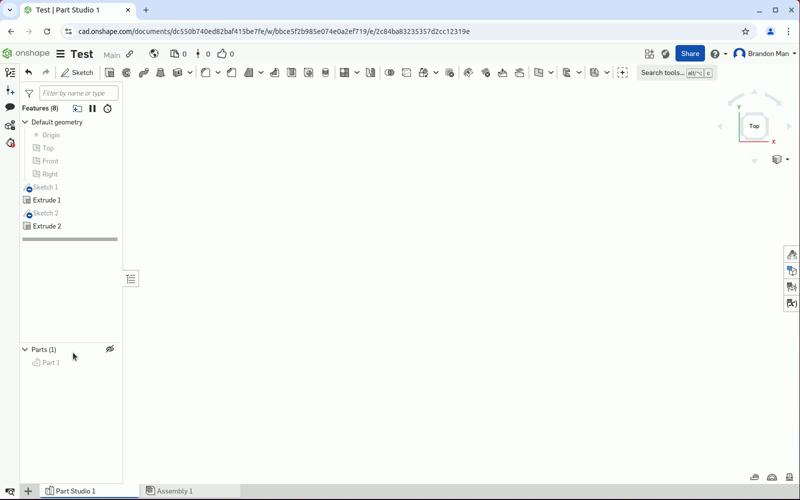
key(space)
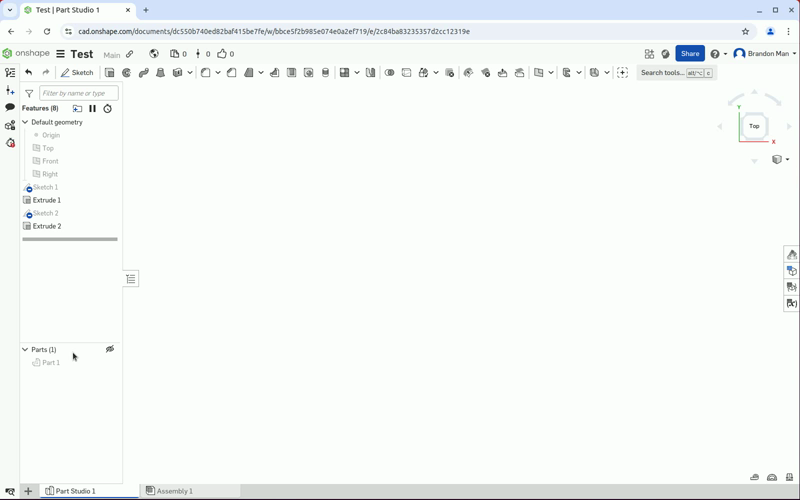
key_down(shift)
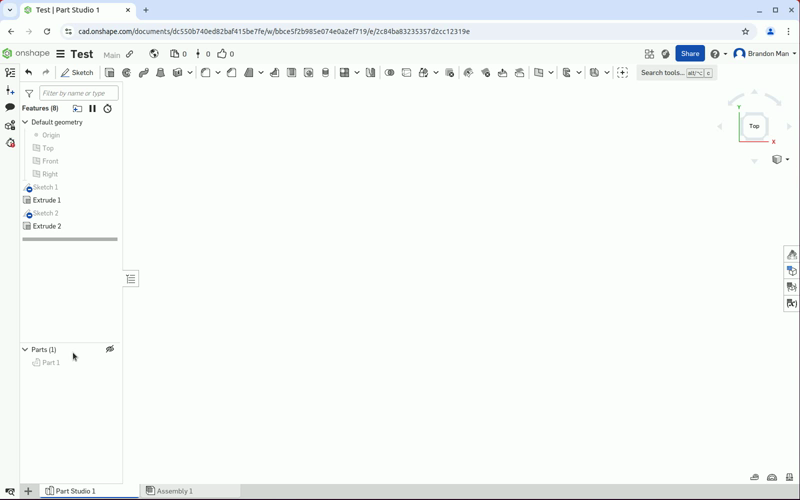
key(up)
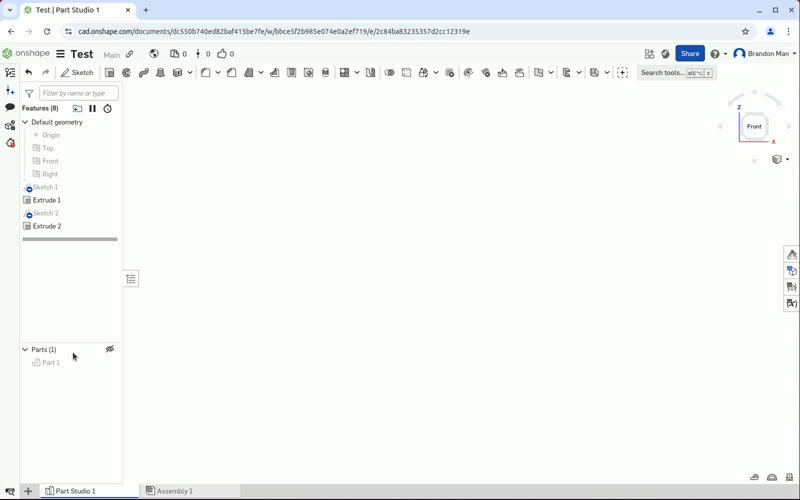
key_up(shift)
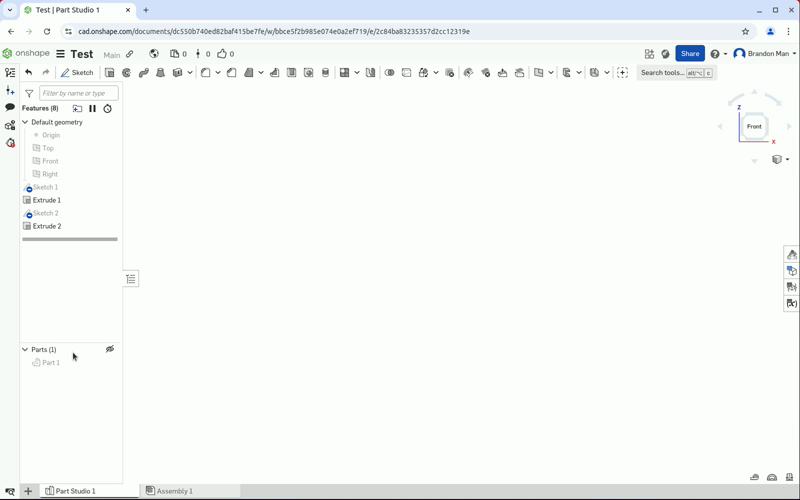
key(space)
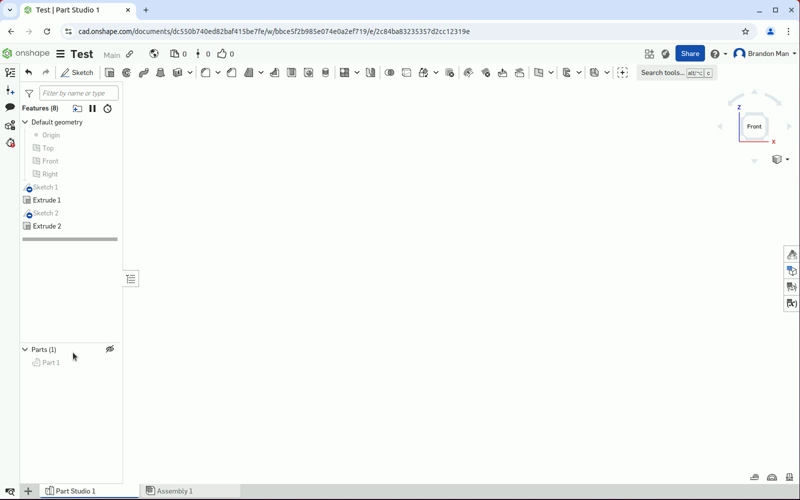
key_down(shift)
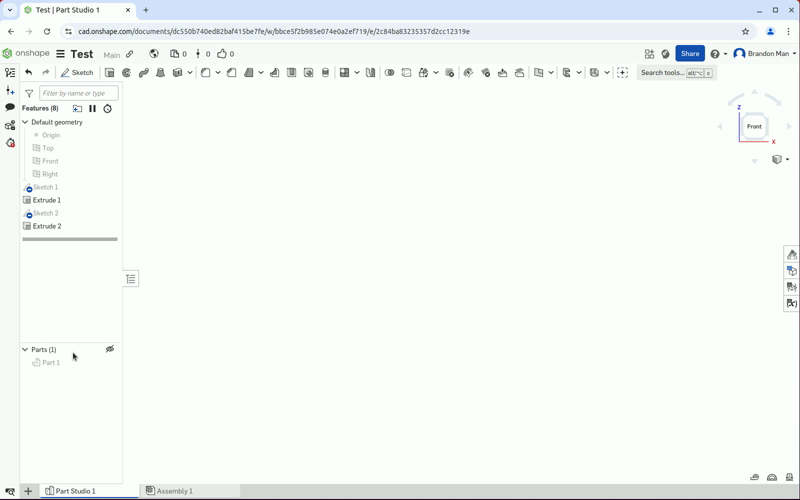
key(left)
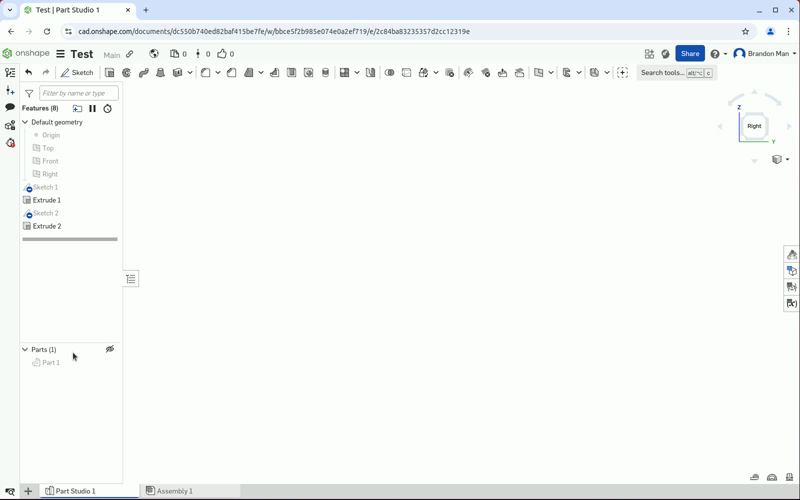
key_up(shift)
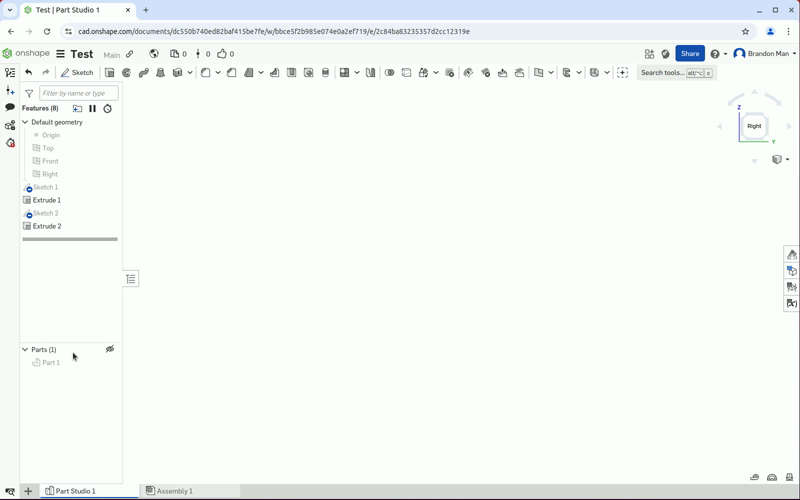
mouse_move(73, 352)
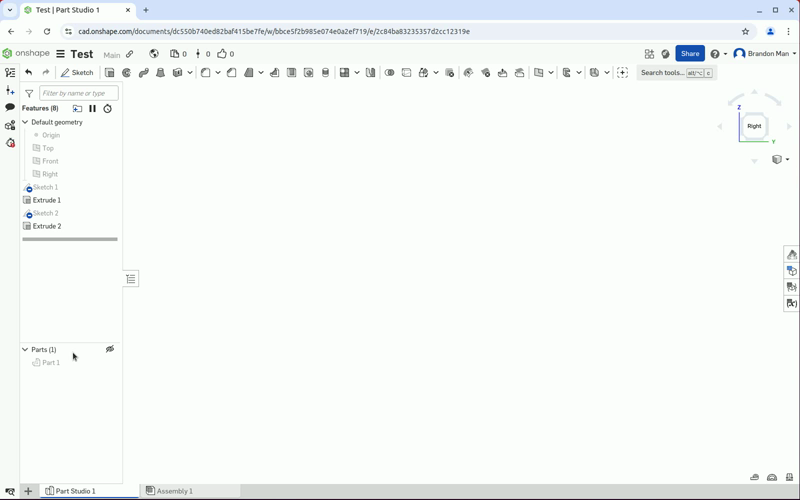
key(shift+y)
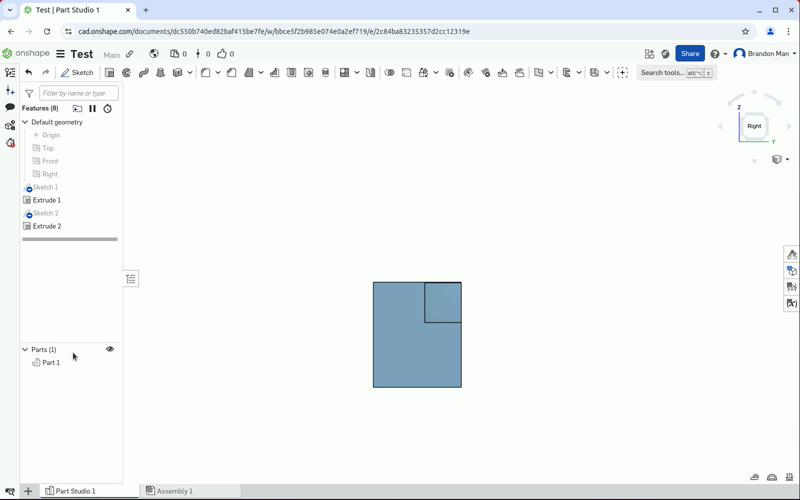
mouse_move(541, 75)
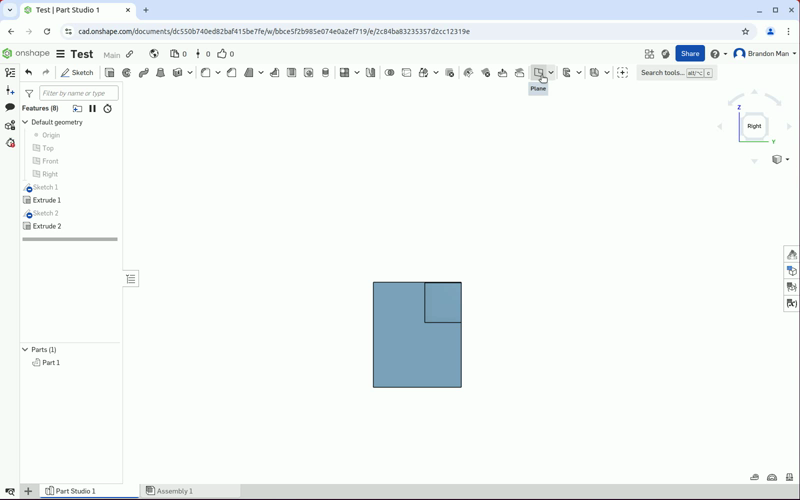
click(541, 75)
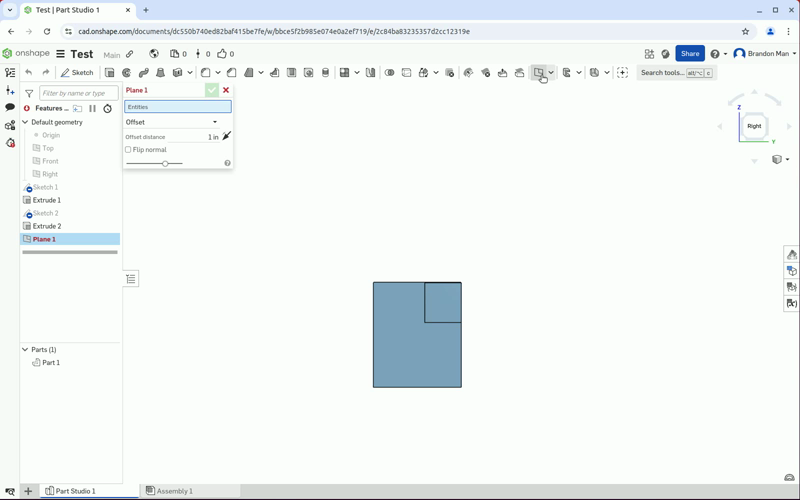
mouse_move(73, 176)
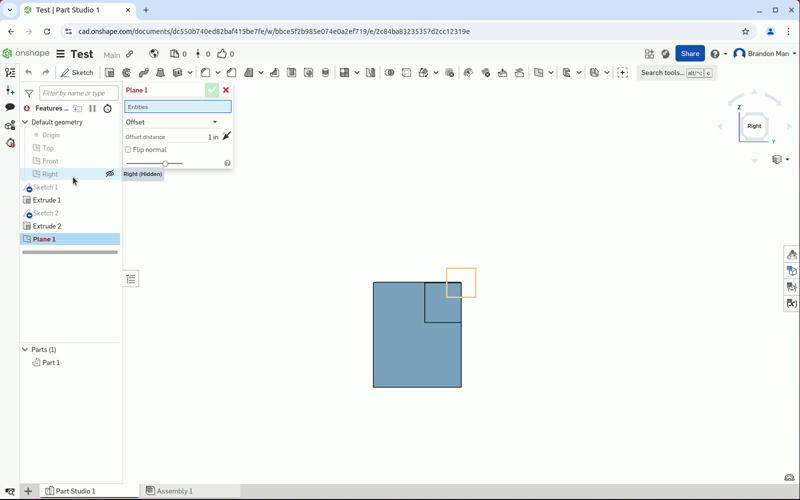
click(73, 176)
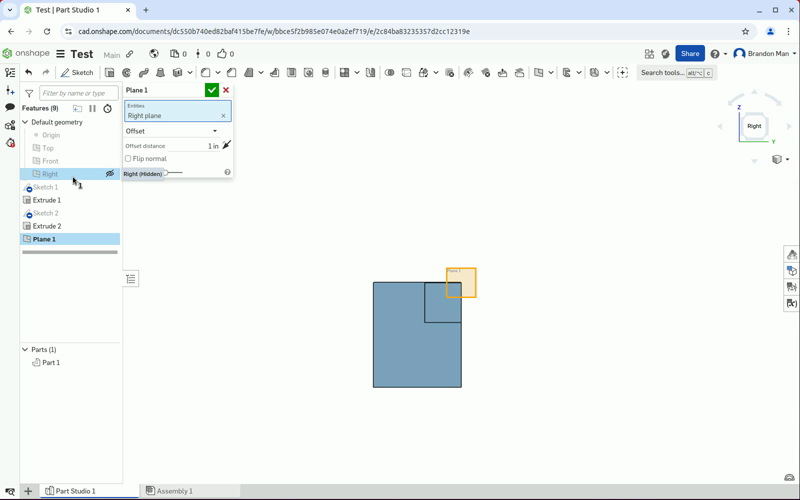
key(tab, 2)
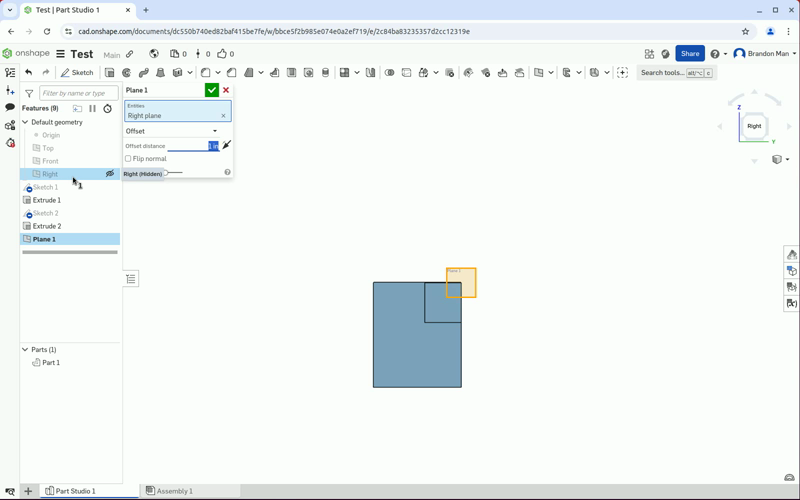
text(23.108)
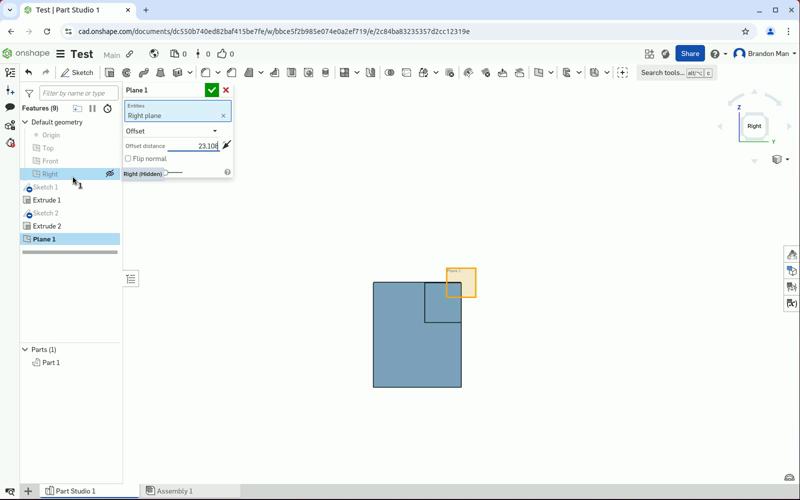
key(enter, 2)
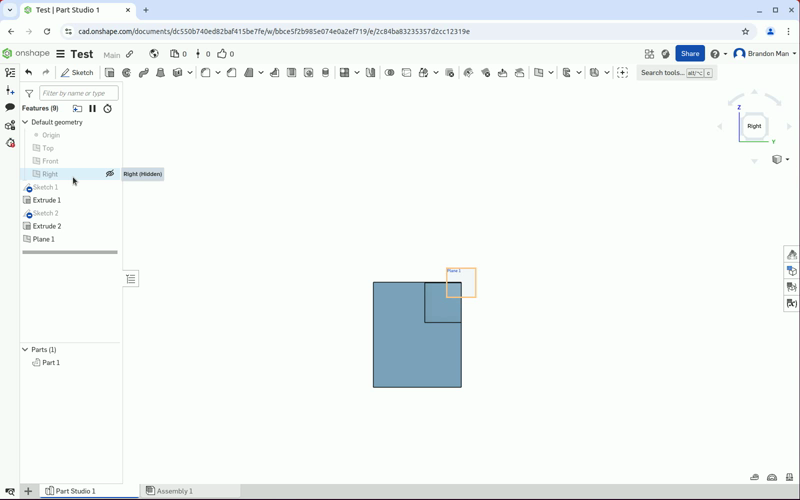
key(shift+s)
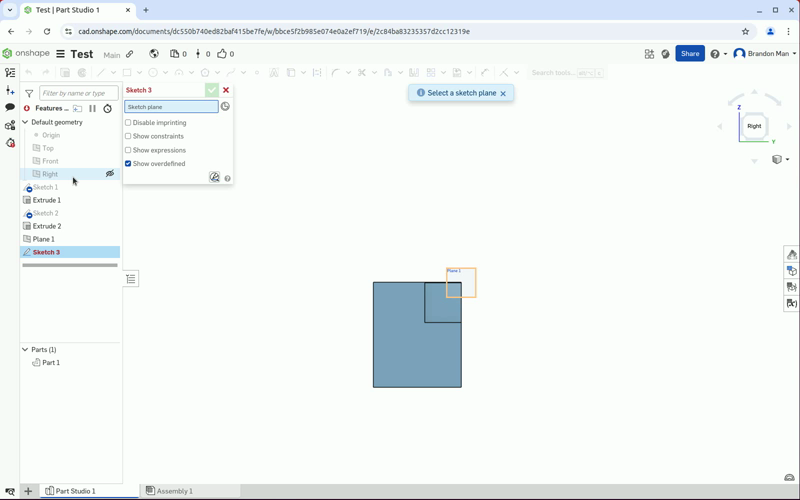
mouse_move(73, 241)
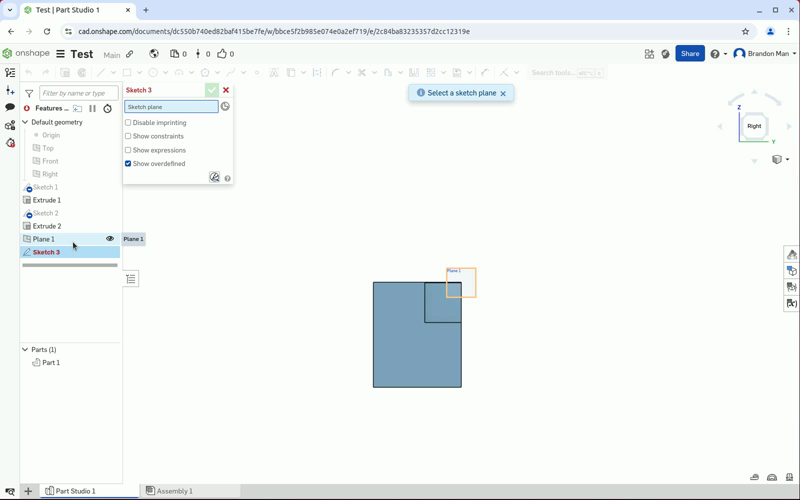
click(73, 241)
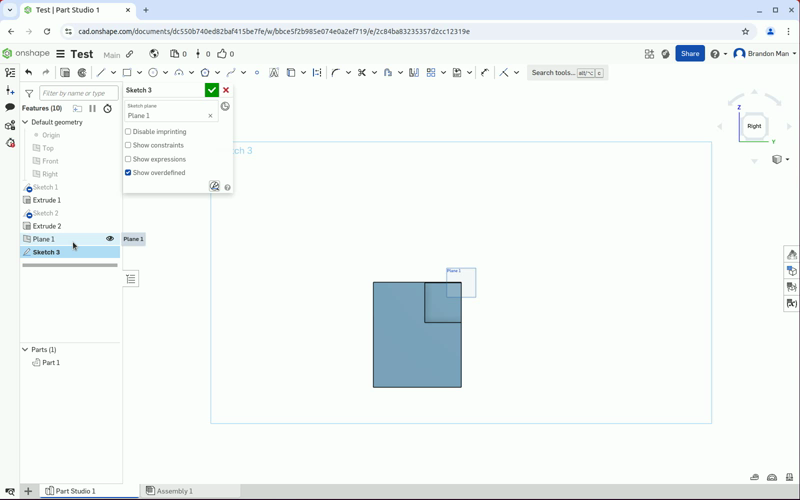
mouse_move(73, 352)
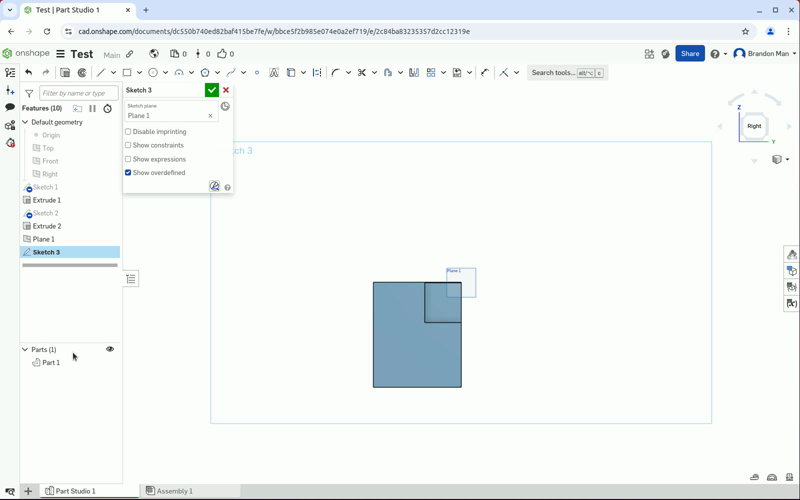
key(y)
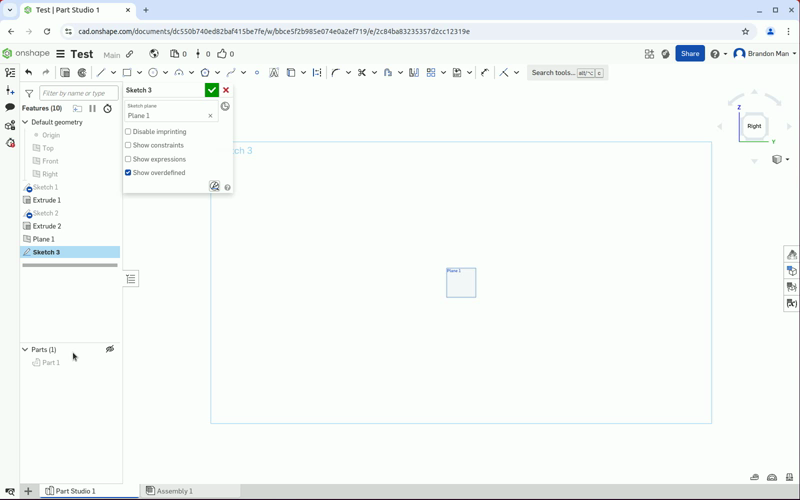
key(l)
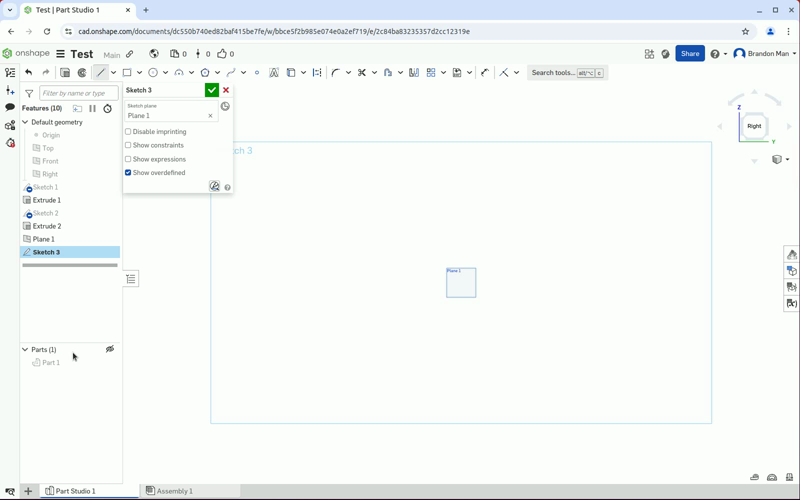
key_down(shift)
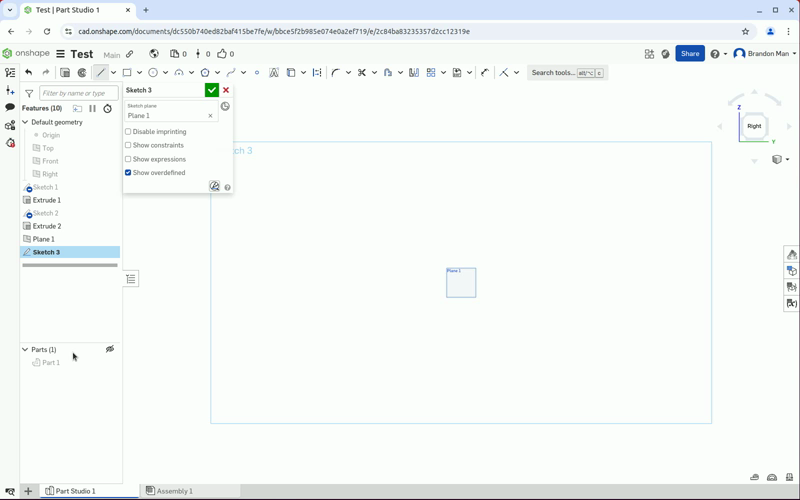
mouse_move(392, 387)
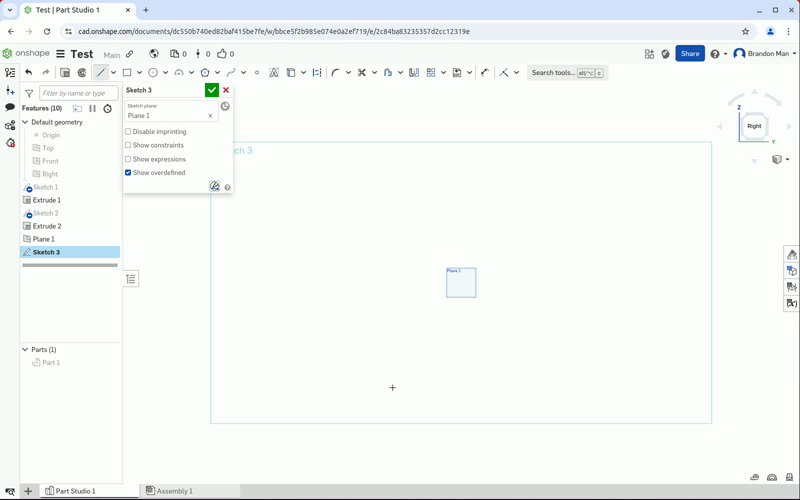
click(392, 387)
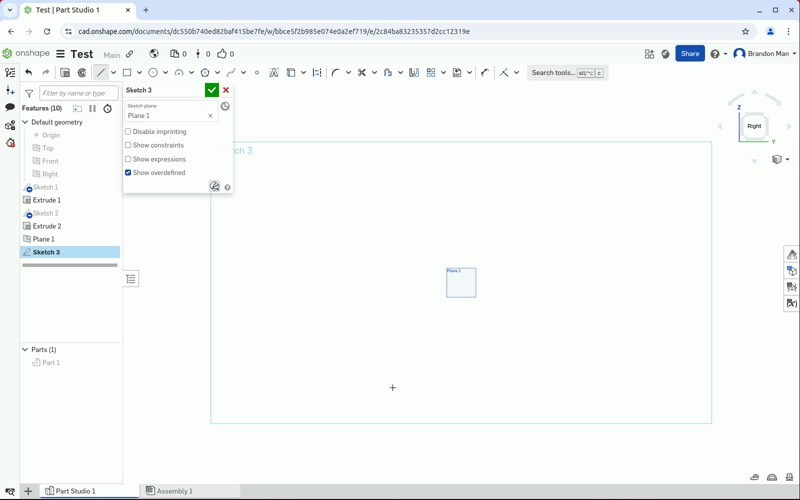
key_up(shift)
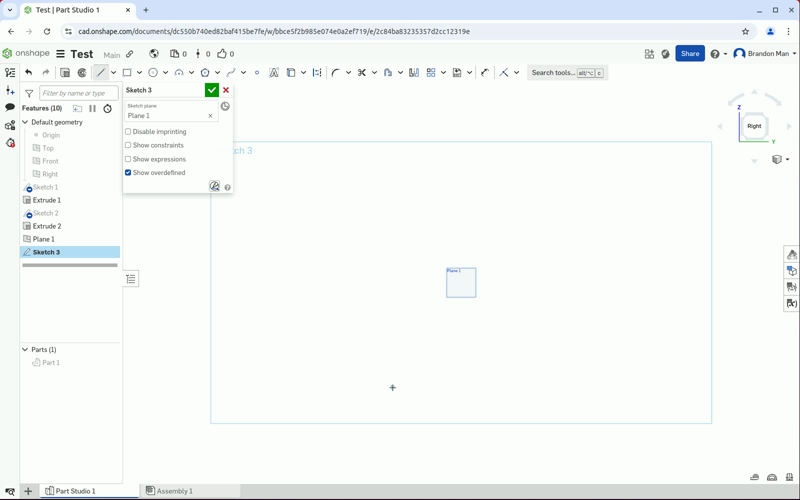
key_down(shift)
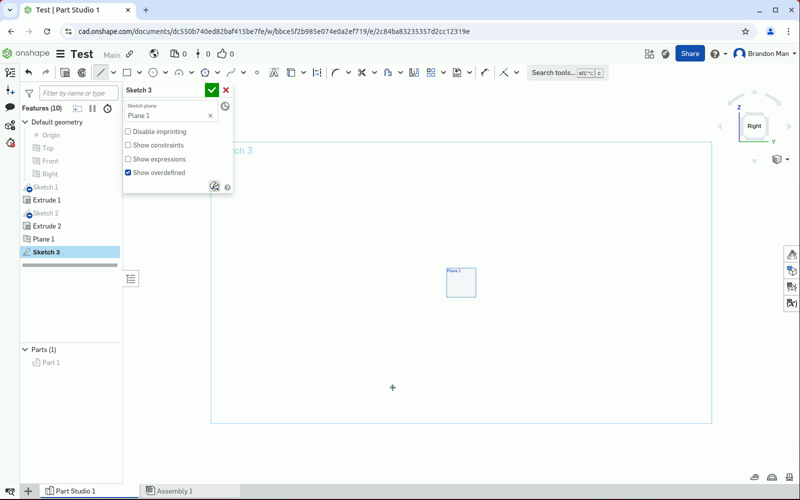
mouse_move(422, 387)
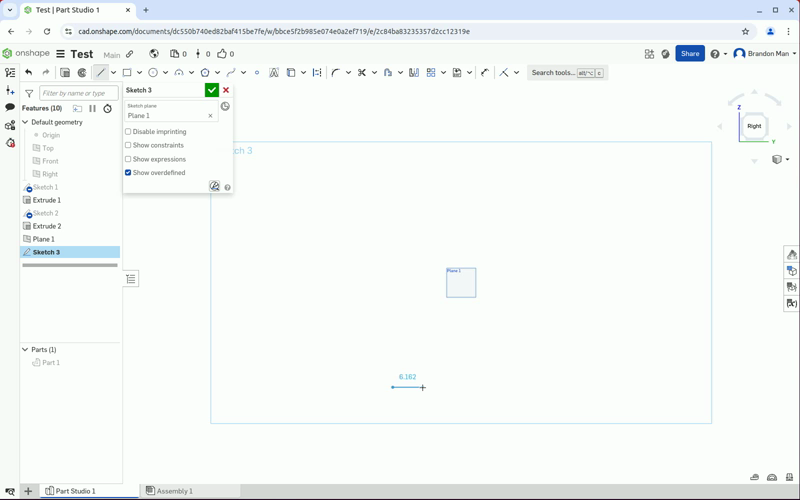
mouse_move(440, 387)
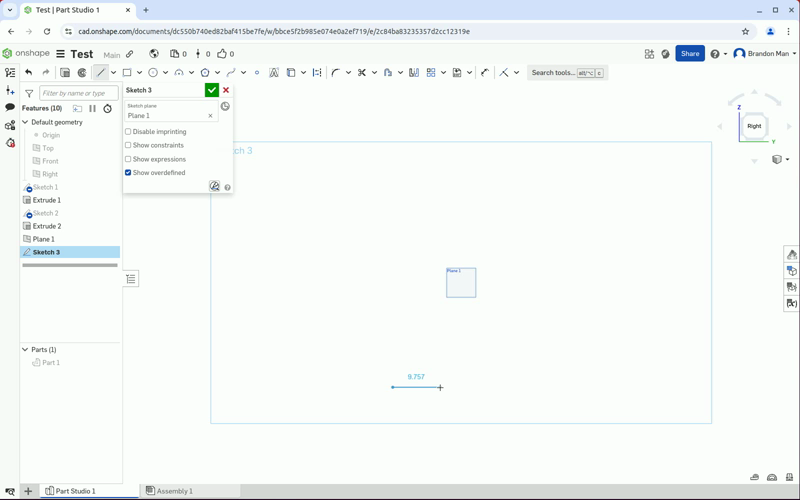
click(440, 387)
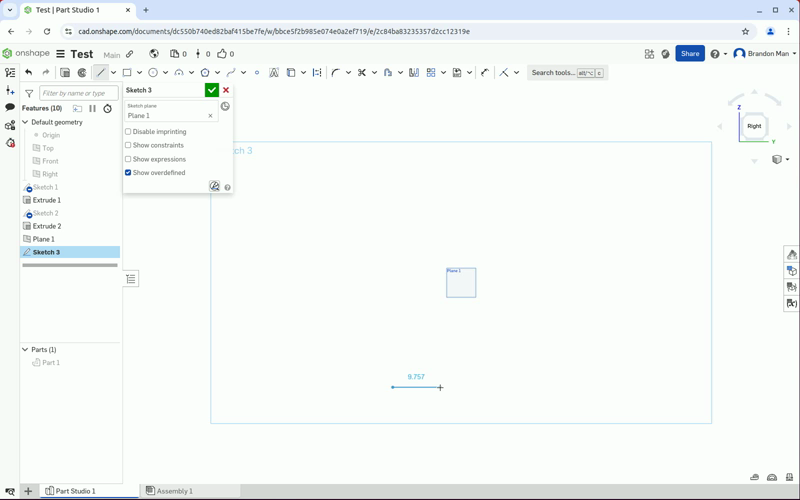
key_up(shift)
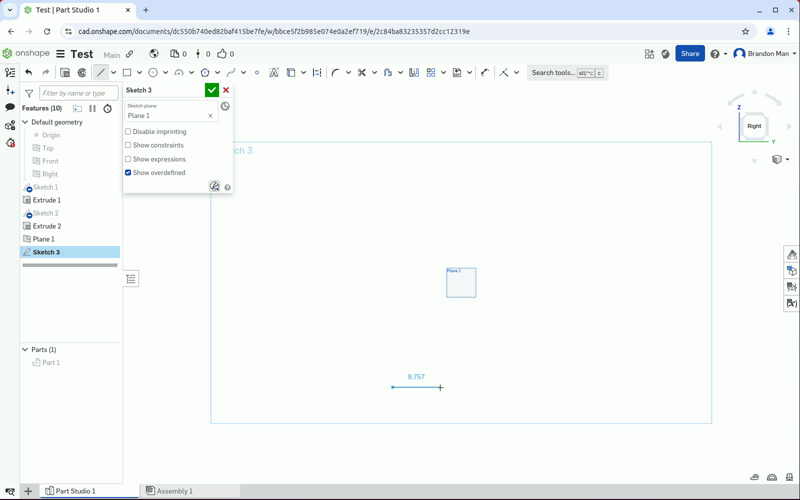
key_down(shift)
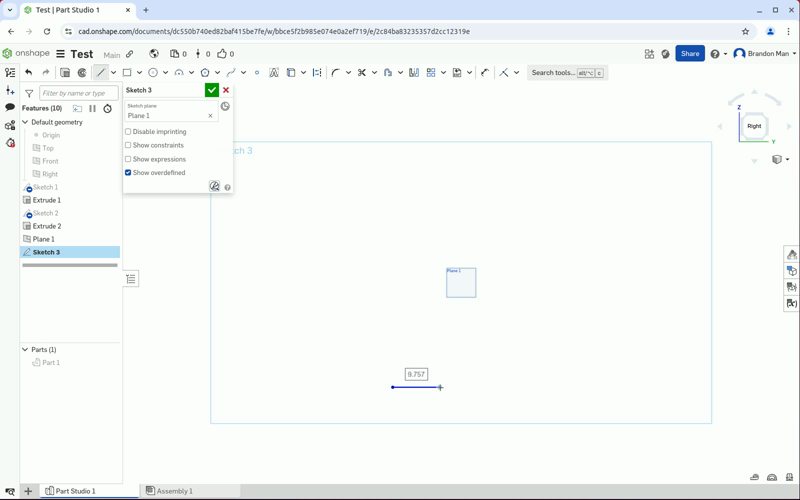
mouse_move(470, 387)
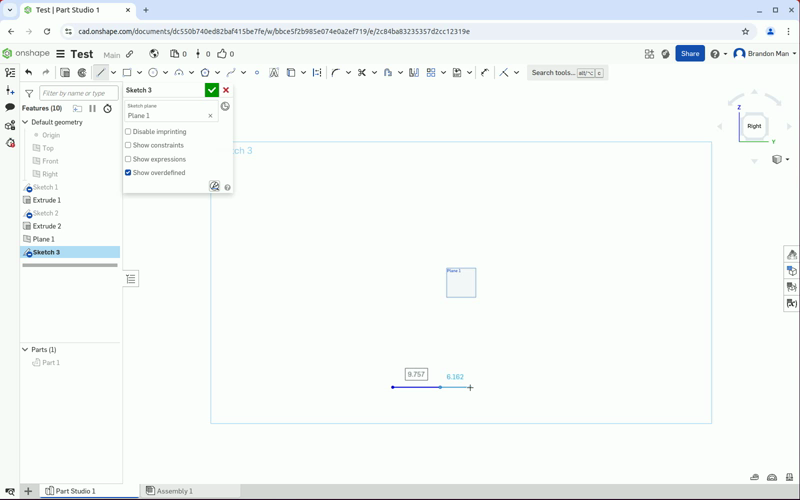
mouse_move(440, 363)
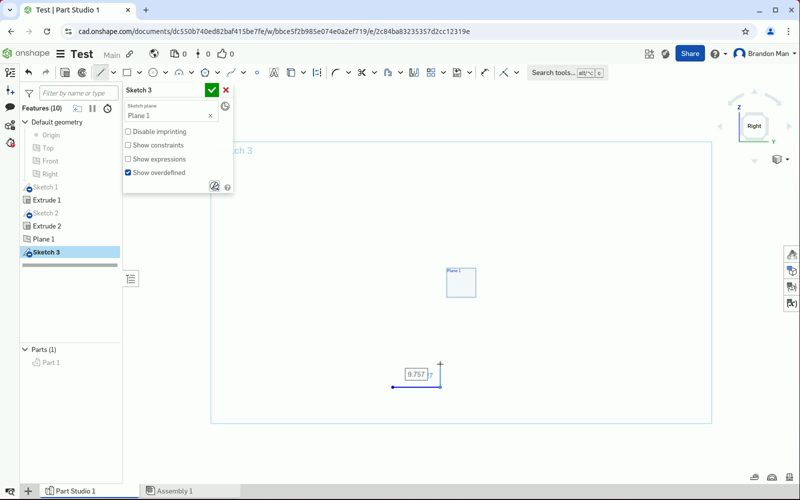
click(440, 363)
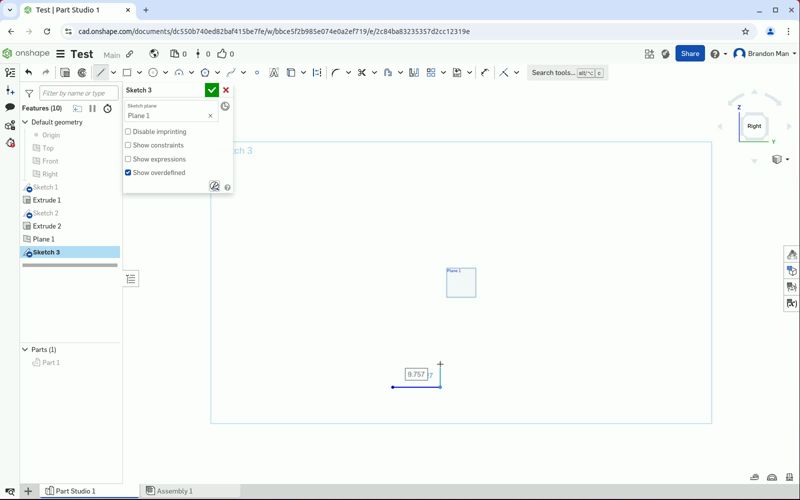
key_up(shift)
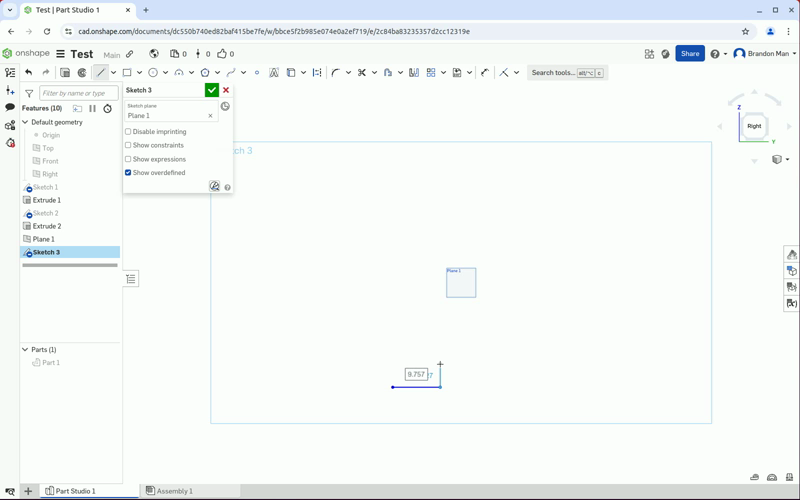
key_down(shift)
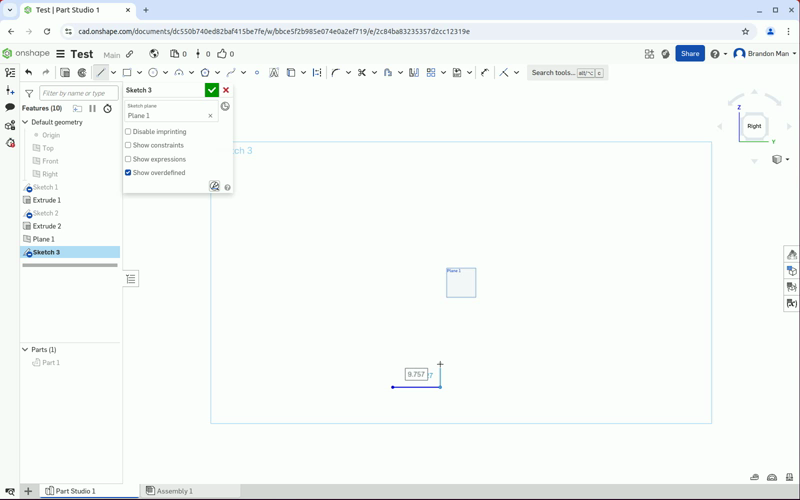
mouse_move(470, 363)
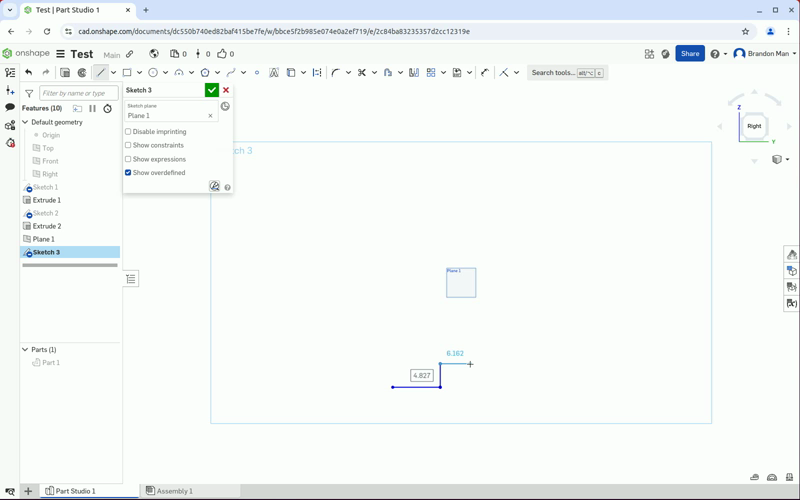
mouse_move(392, 363)
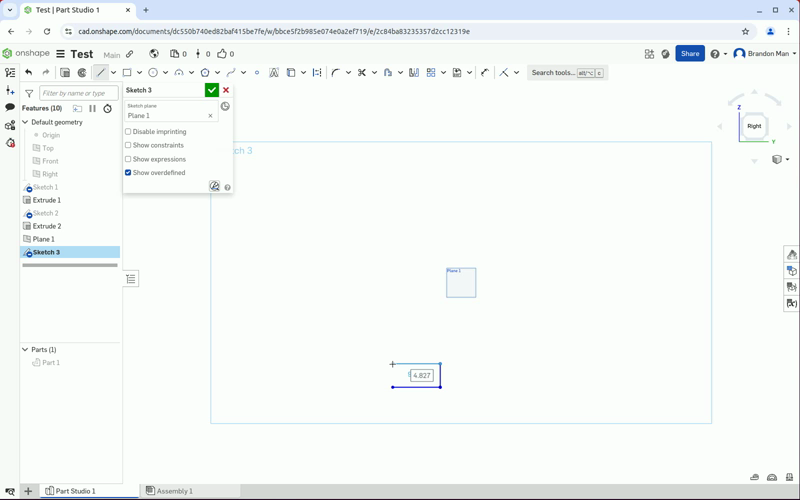
click(392, 363)
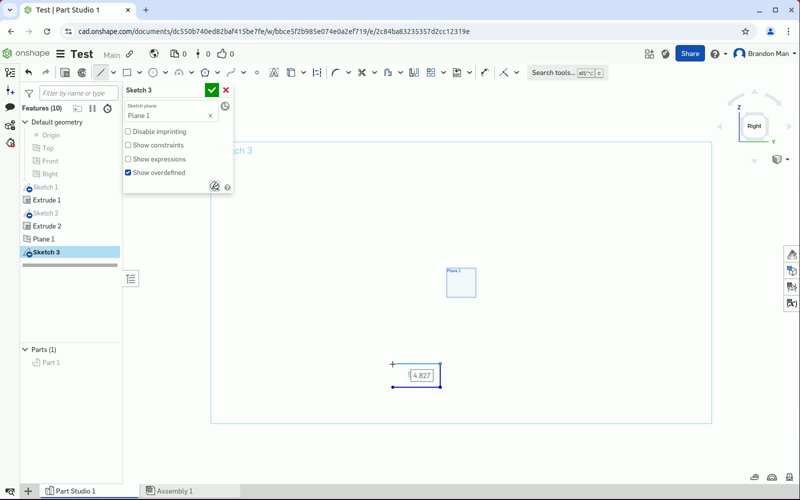
key_up(shift)
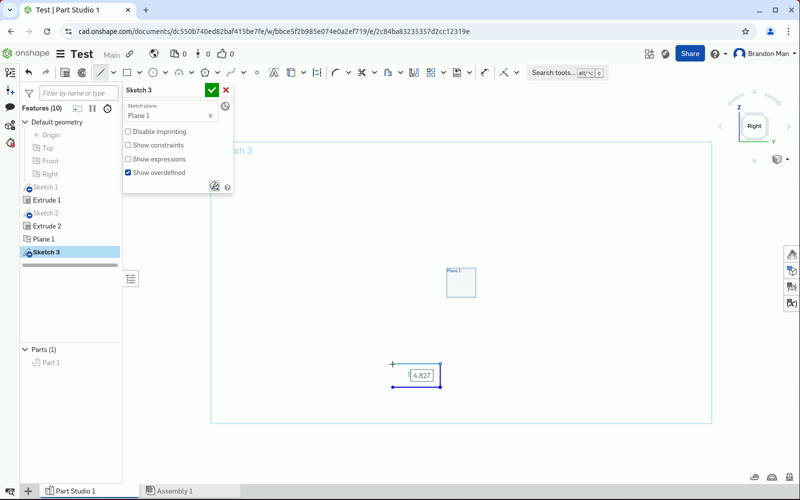
mouse_move(422, 363)
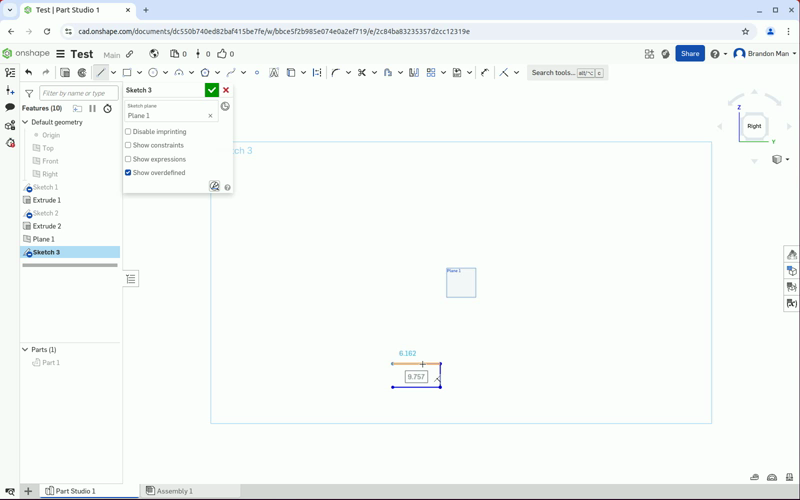
key_down(shift)
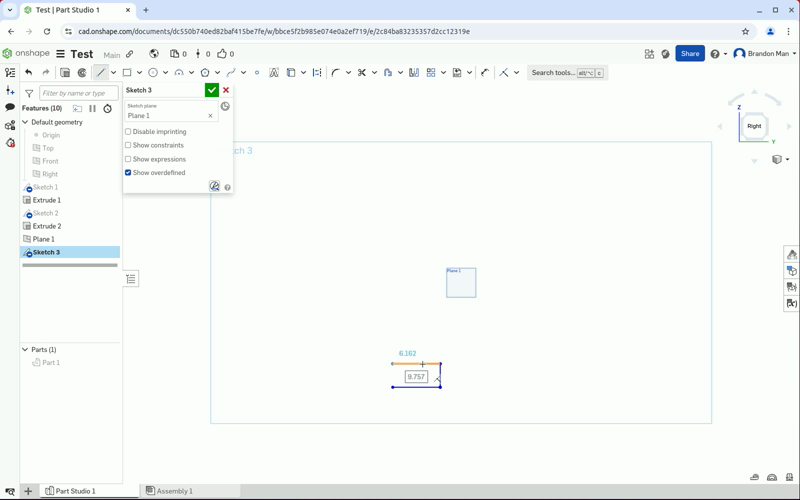
mouse_move(392, 387)
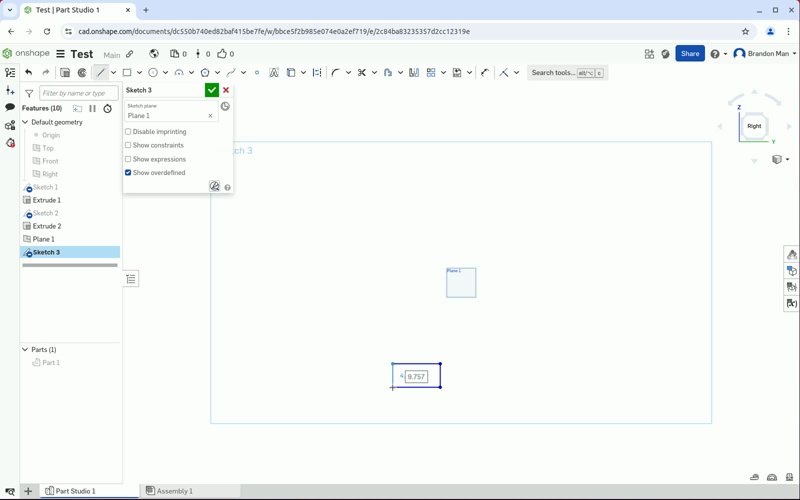
key_up(shift)
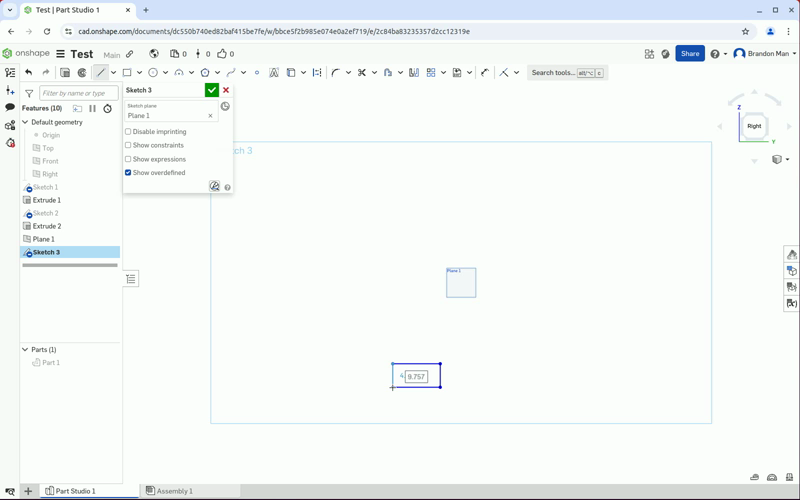
click(392, 387)
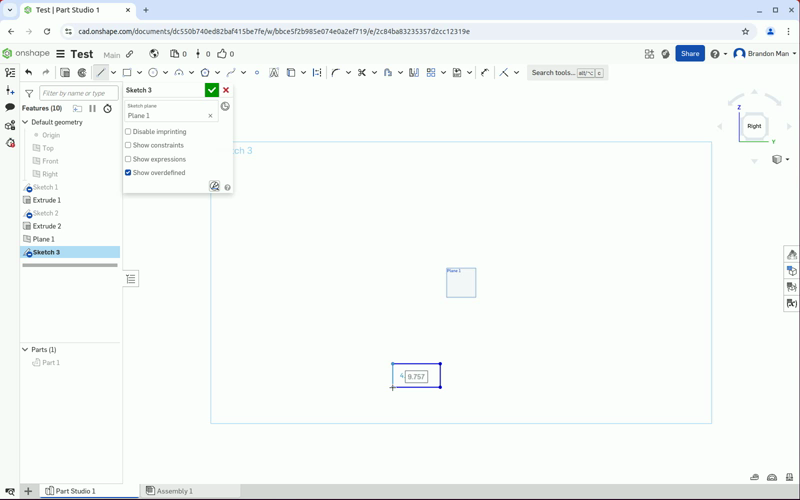
key(esc)
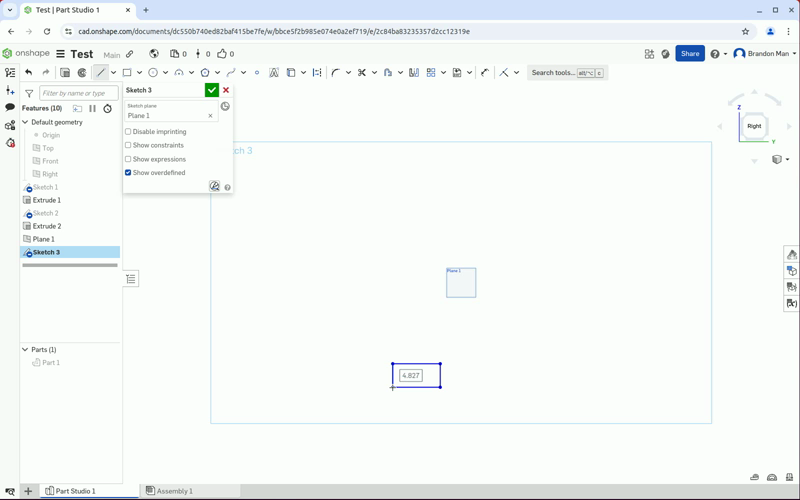
mouse_move(423, 378)
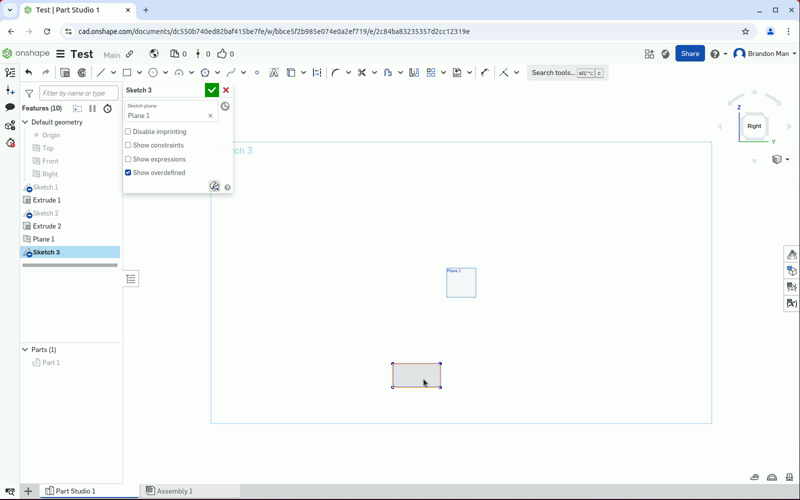
scroll(6)
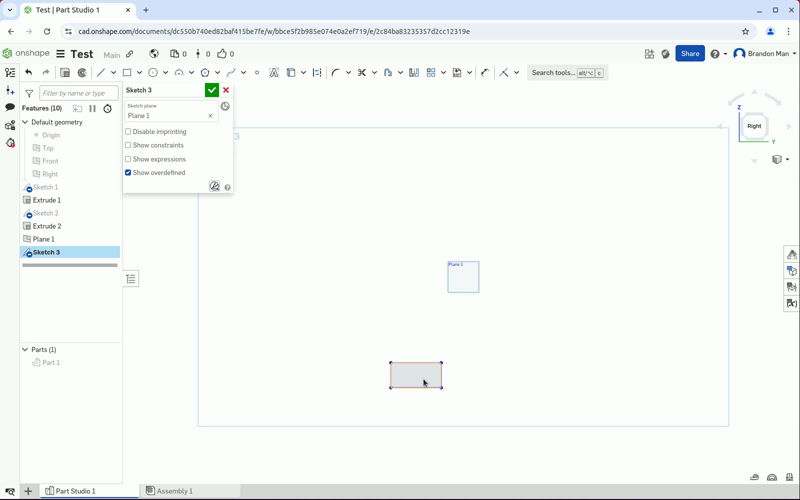
scroll(6)
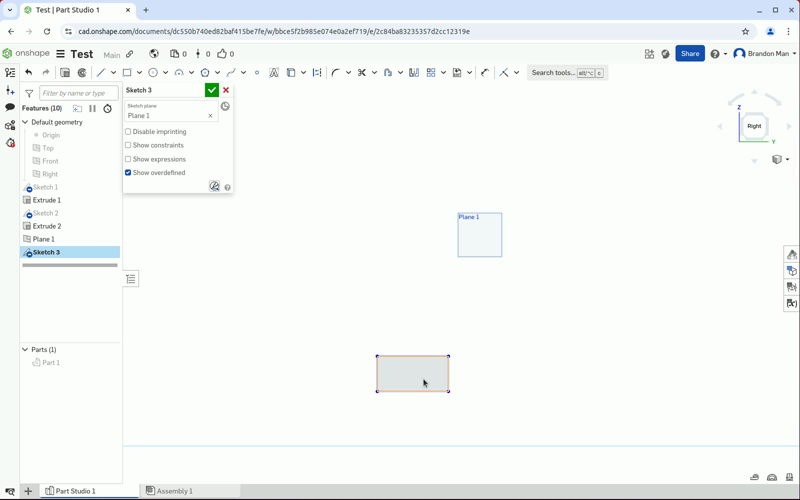
scroll(6)
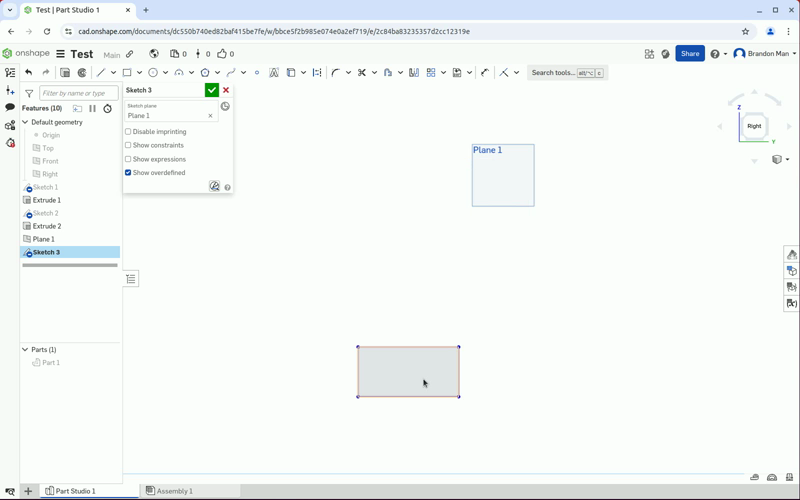
scroll(6)
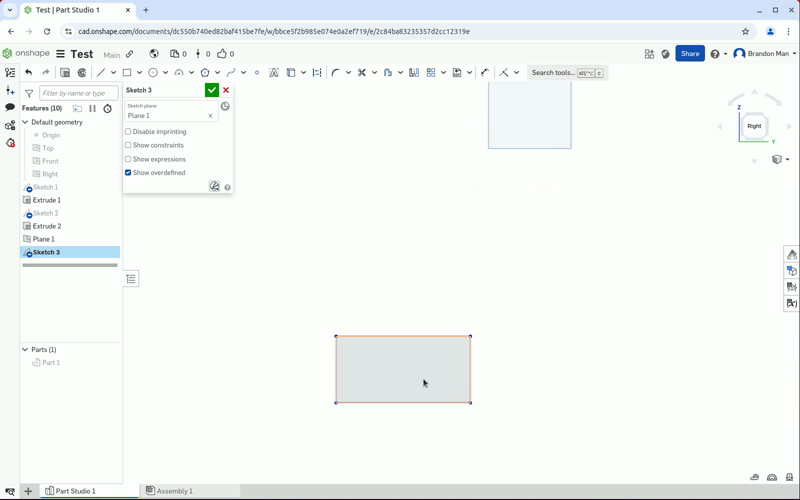
scroll(6)
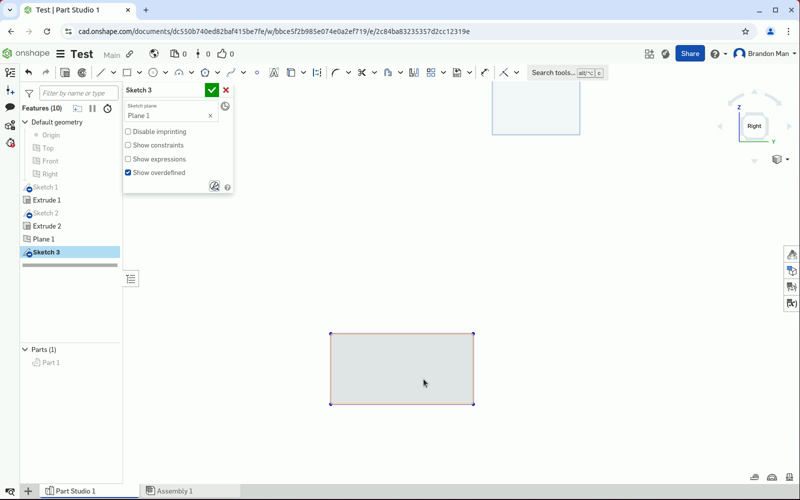
scroll(6)
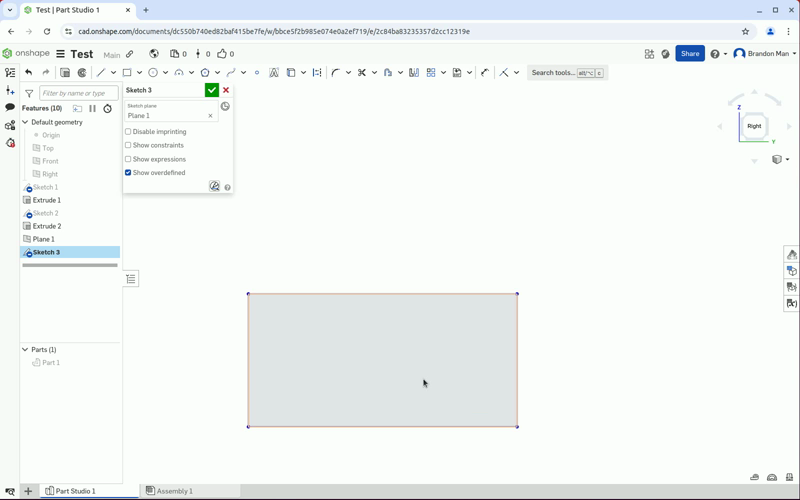
scroll(6)
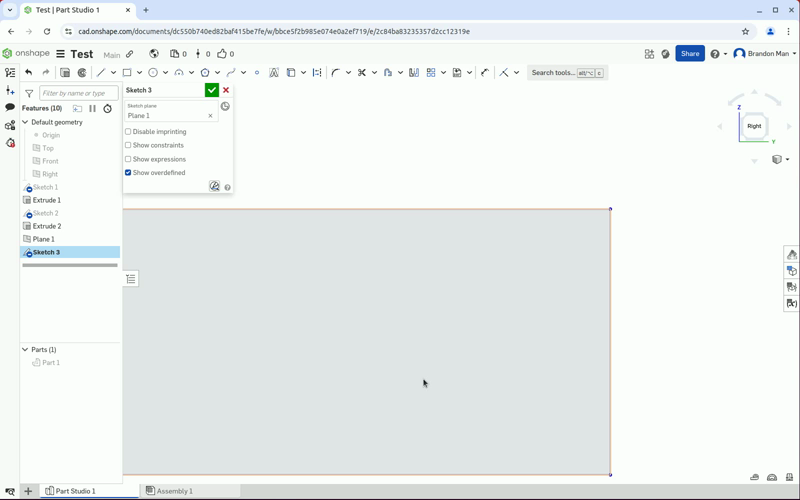
click(423, 378)
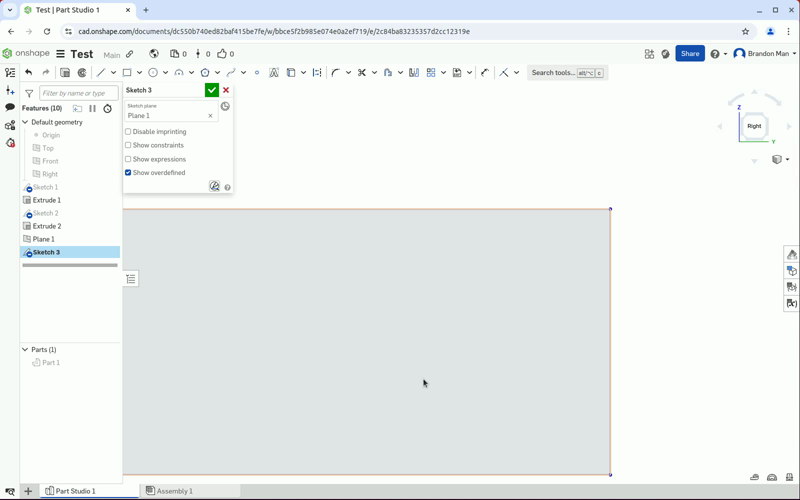
scroll(-6)
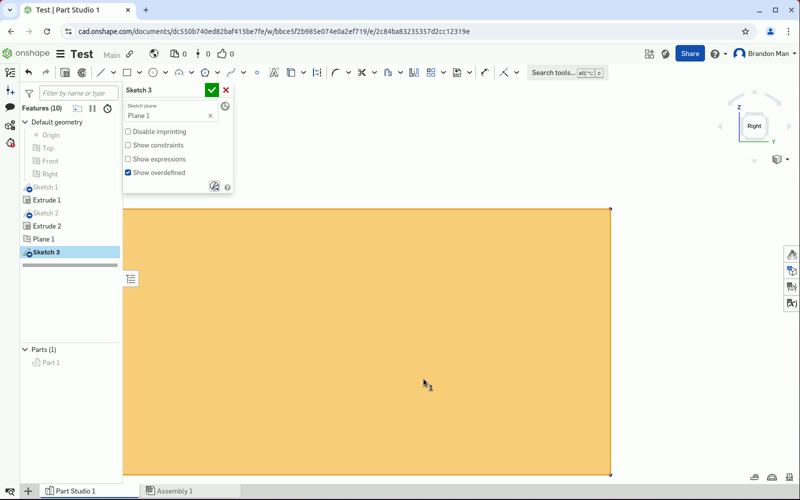
scroll(-6)
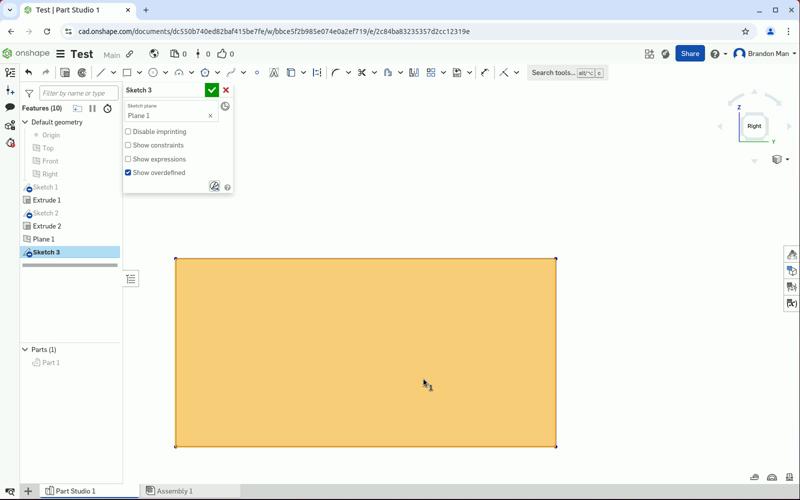
scroll(-6)
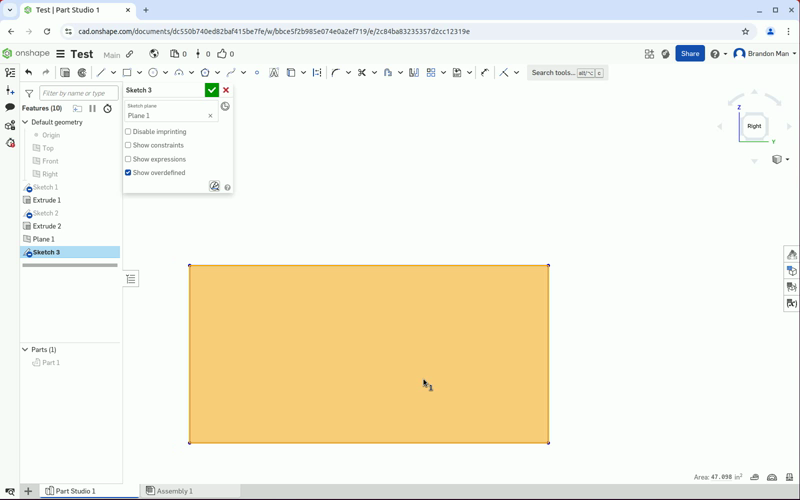
scroll(-6)
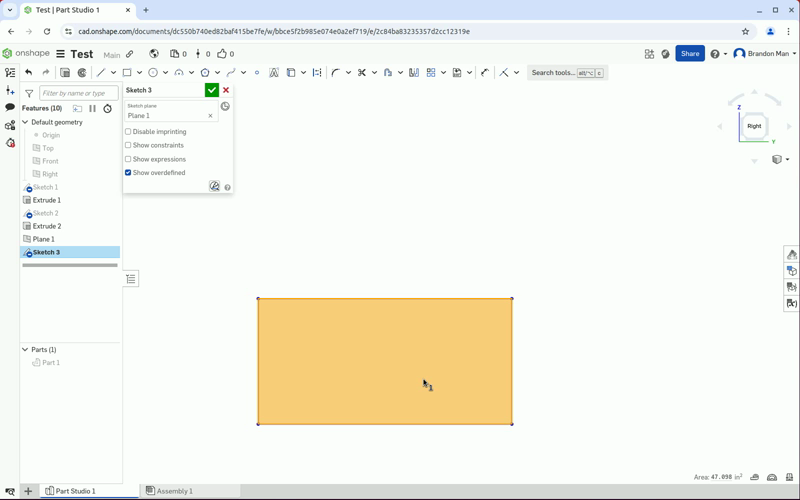
scroll(-6)
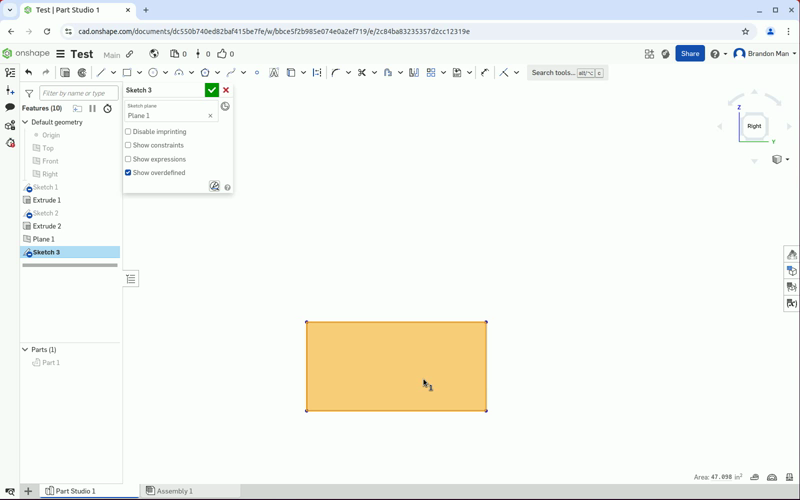
scroll(-6)
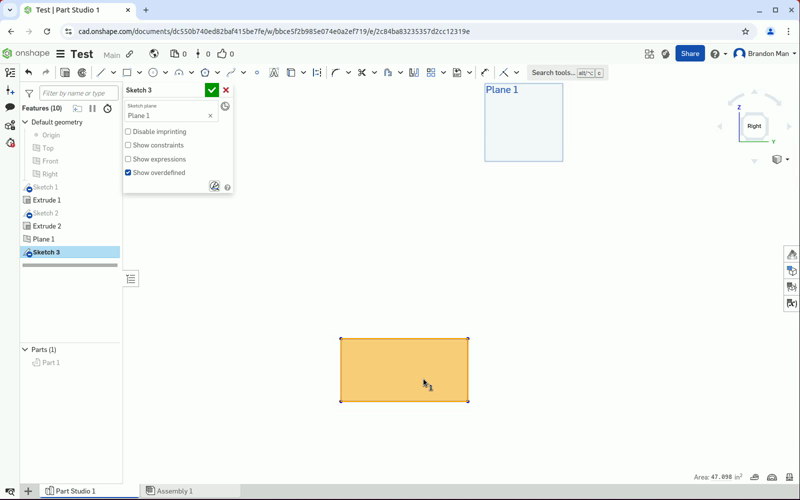
scroll(-6)
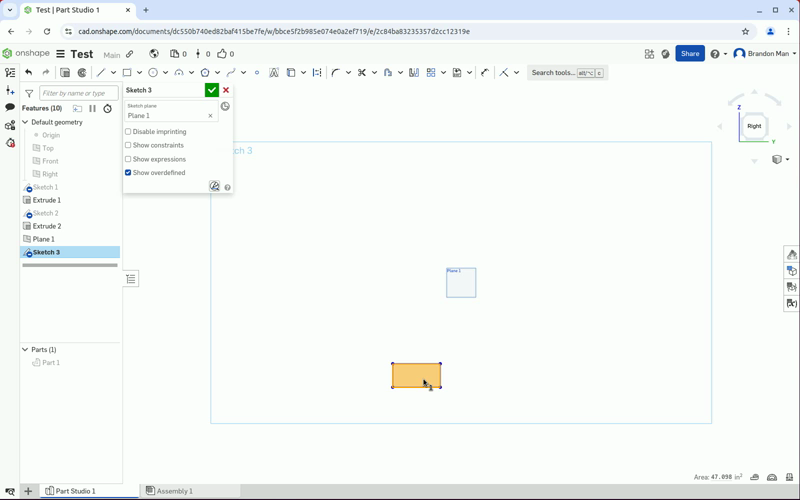
mouse_move(73, 352)
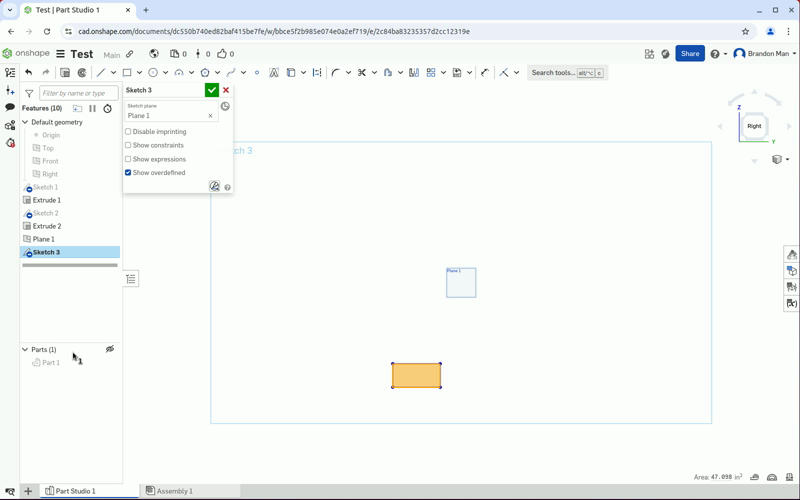
key(shift+y)
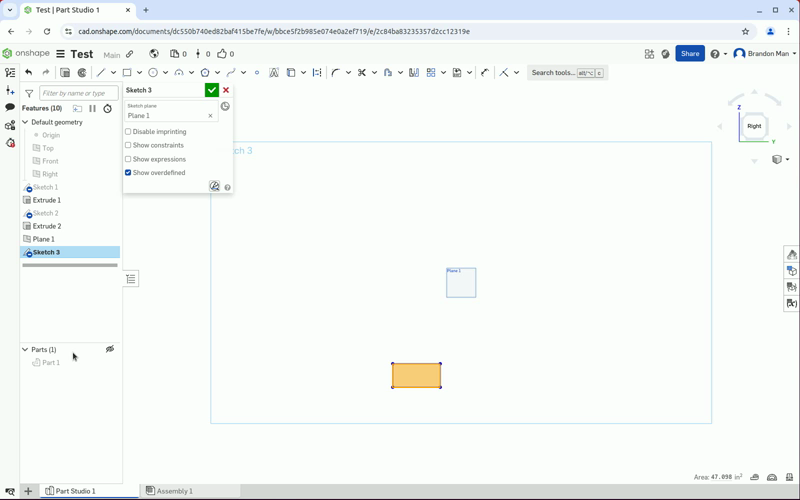
key(shift+e)
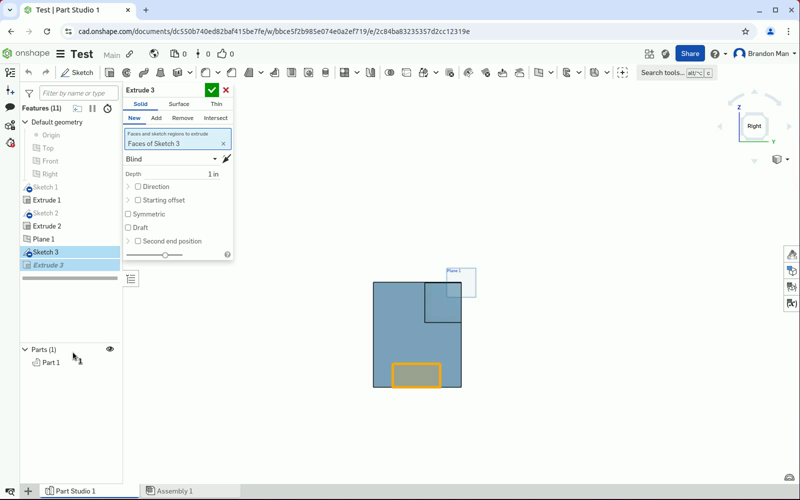
mouse_move(143, 106)
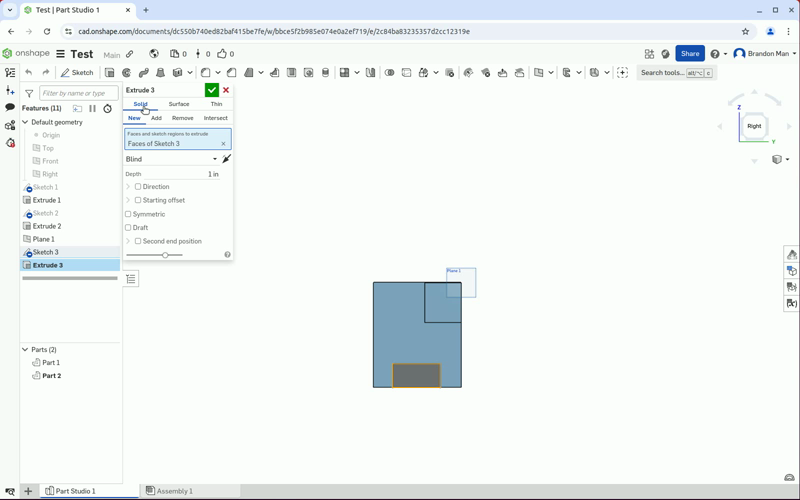
click(143, 106)
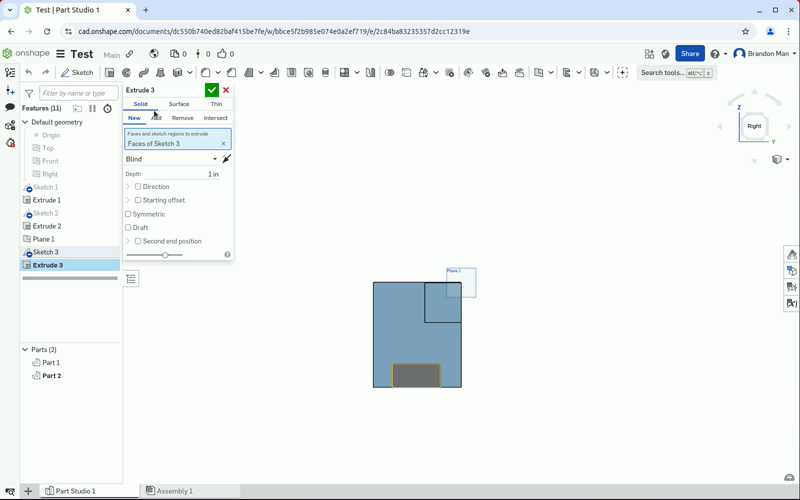
mouse_move(186, 120)
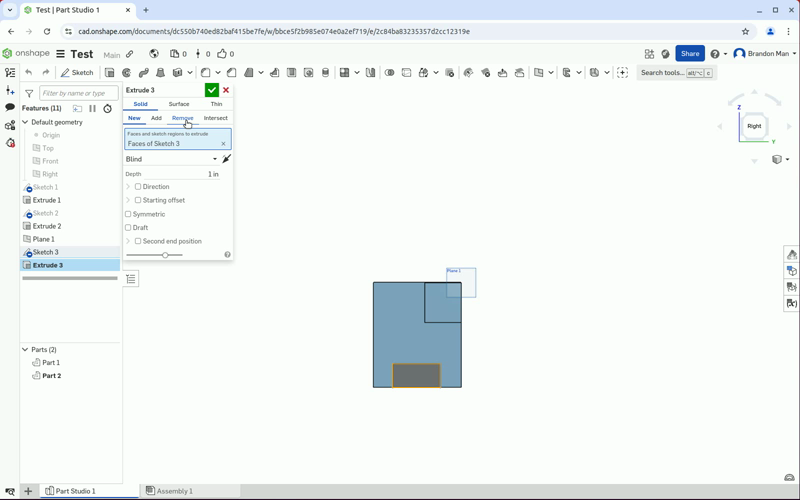
click(186, 120)
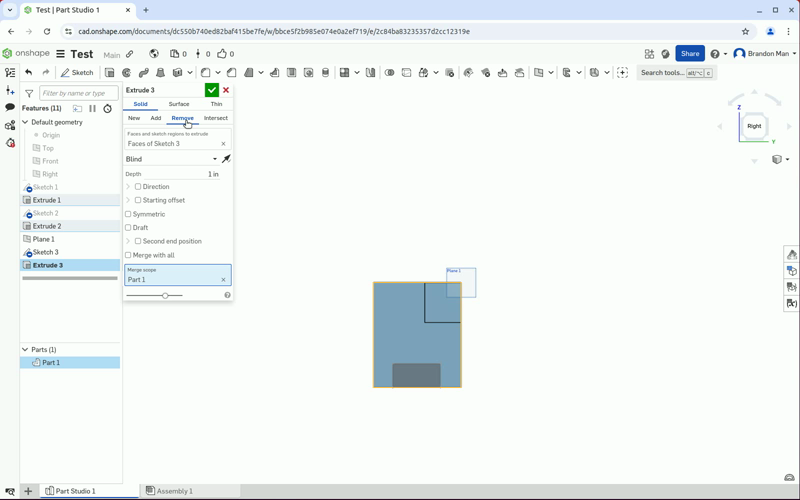
key(tab, 4)
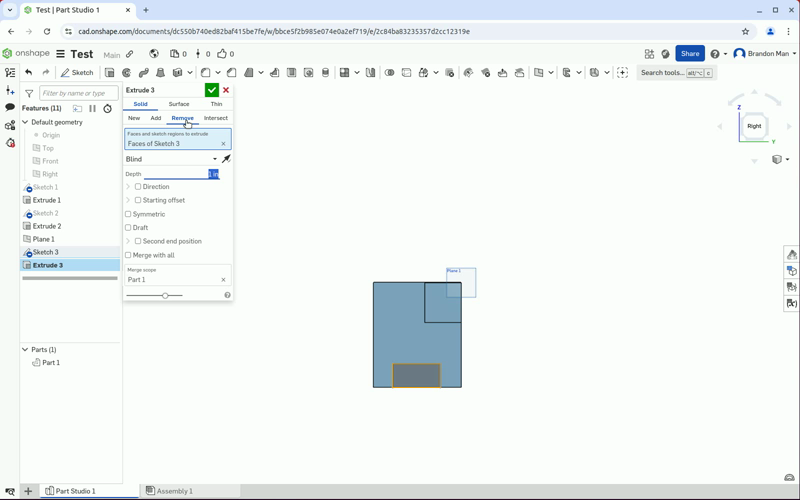
text(30.811)
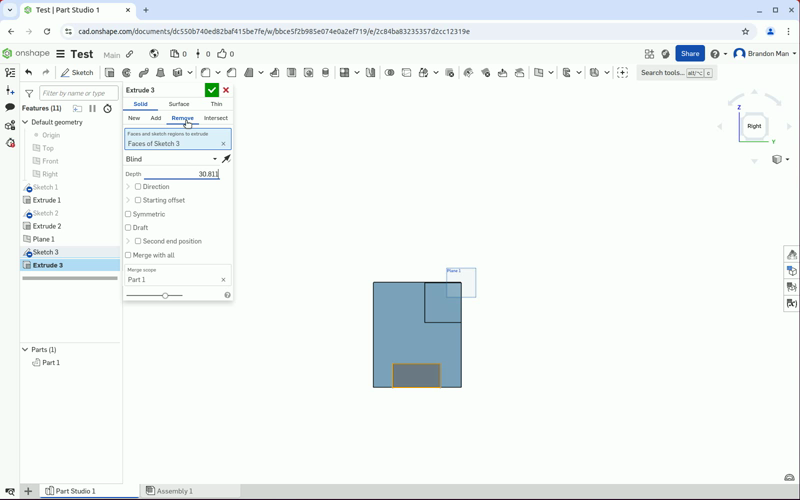
key(tab, 6)
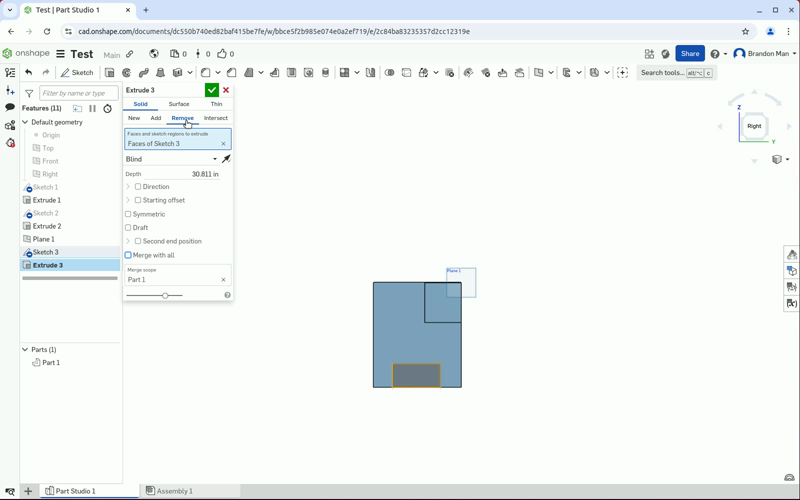
key(space)
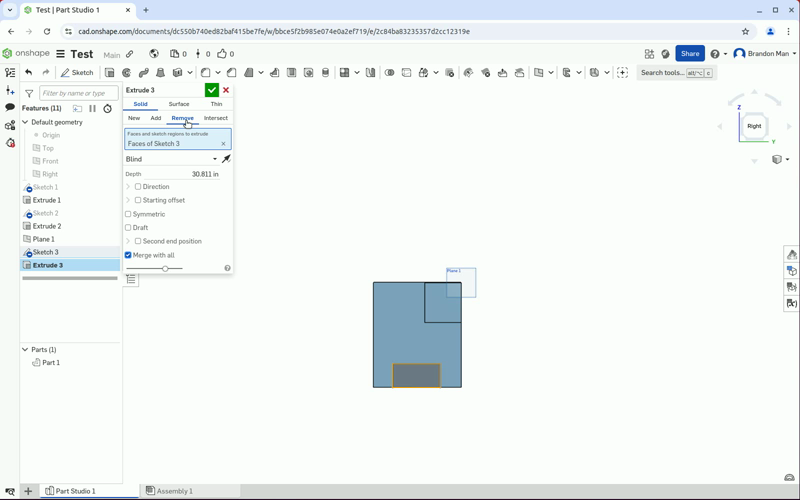
key(enter)
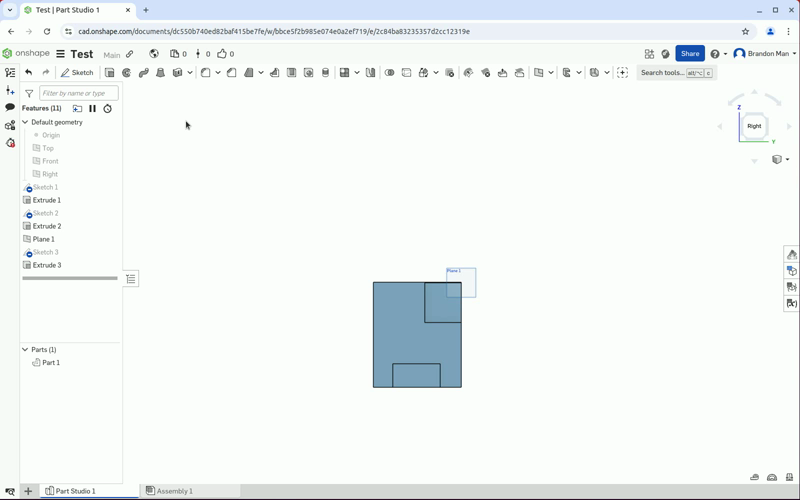
key(shift+h)
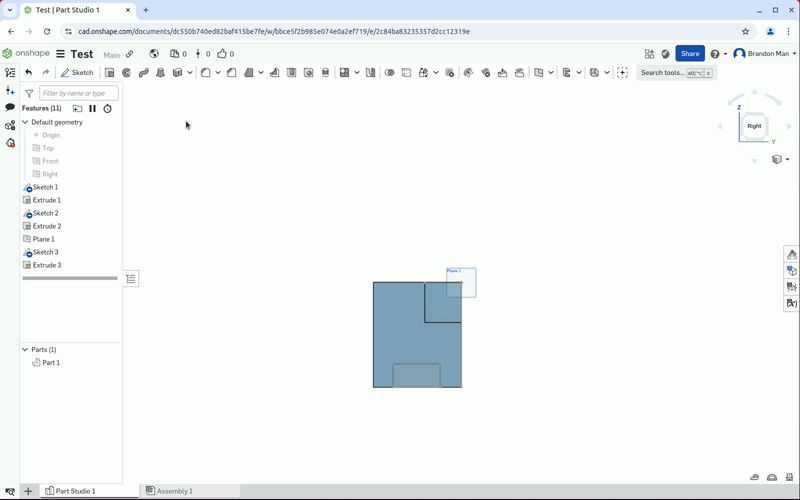
key(shift+h)
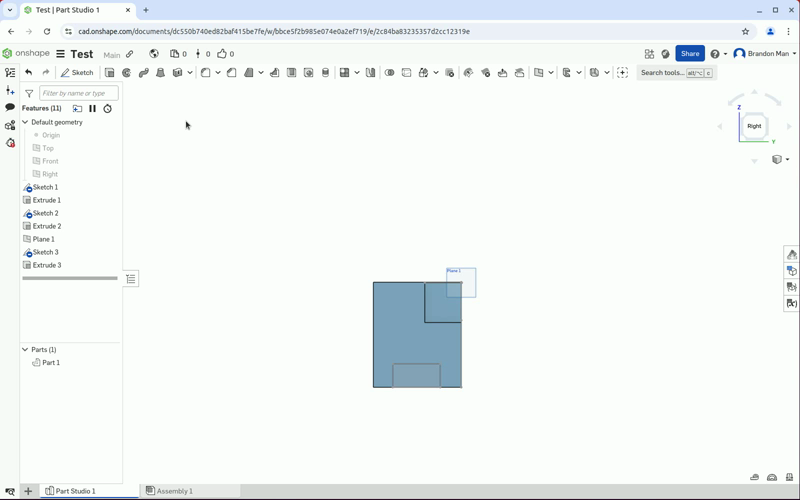
key(shift+7)
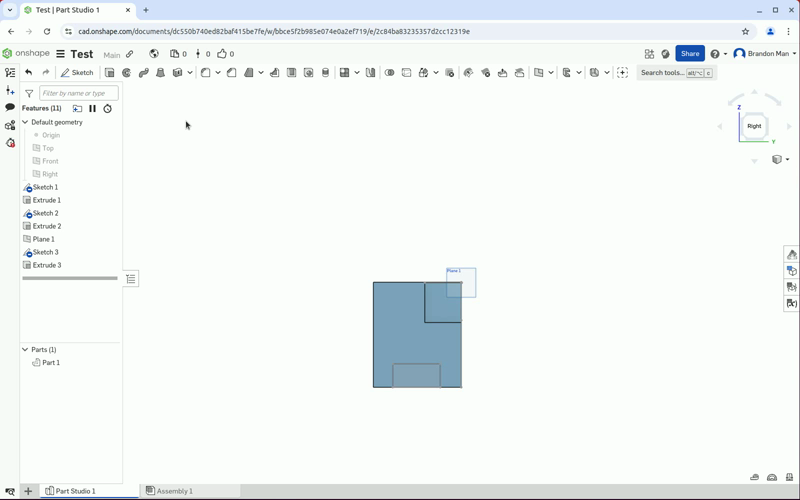
key(right, 2)
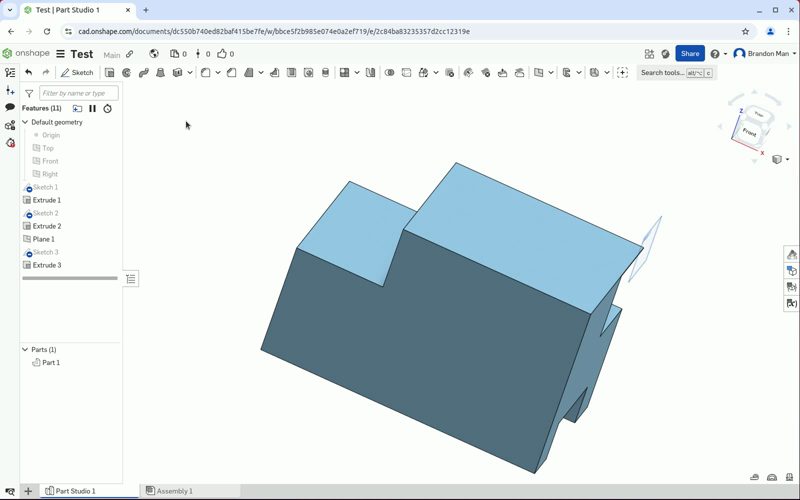
key(down, 2)
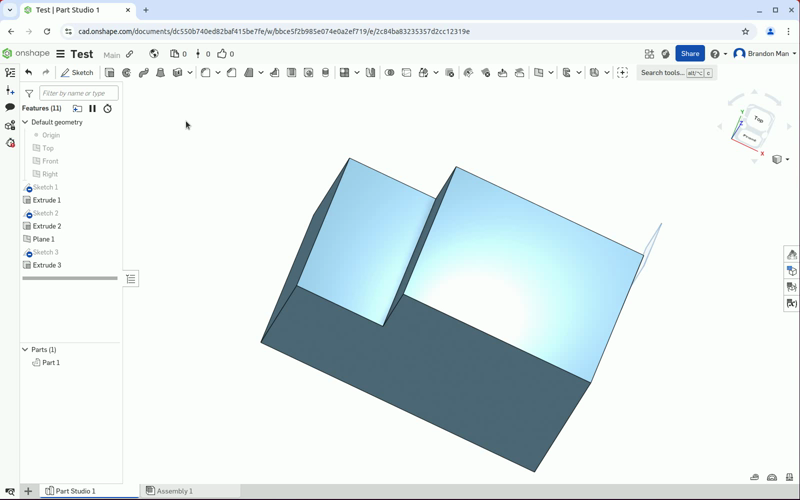
key(up, 2)
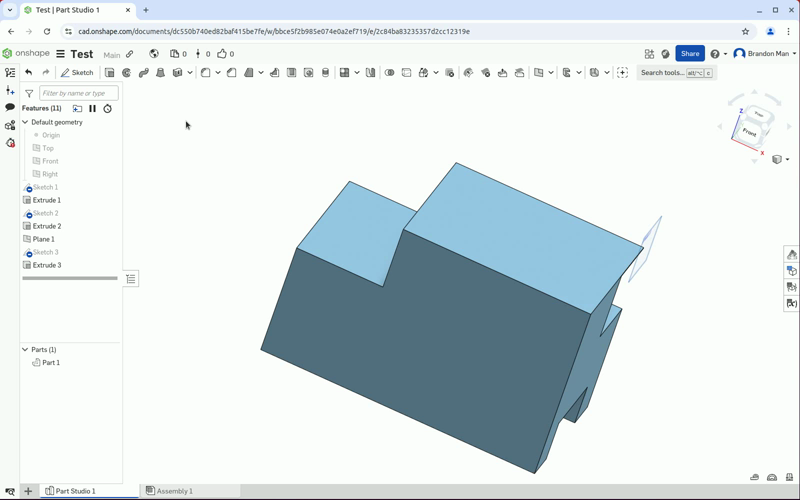
key(left, 2)
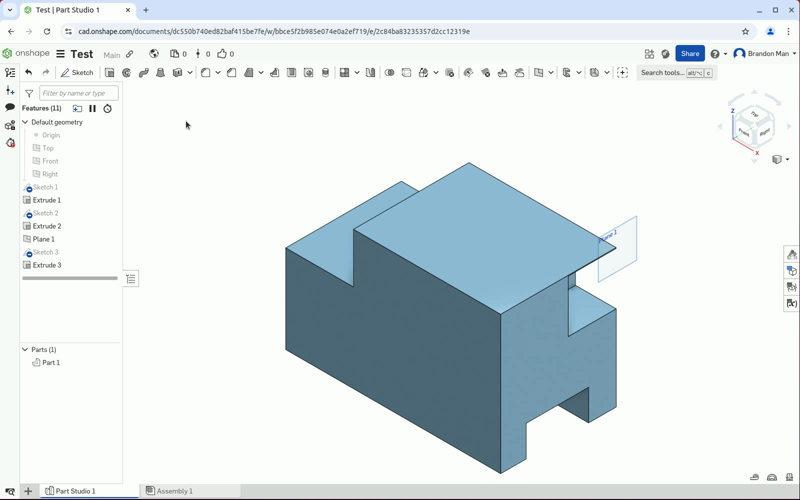
mouse_move(73, 189)
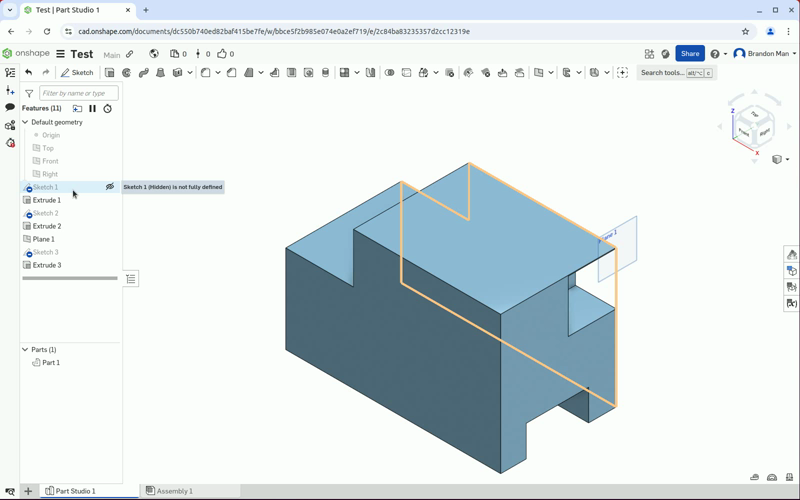
click(73, 189)